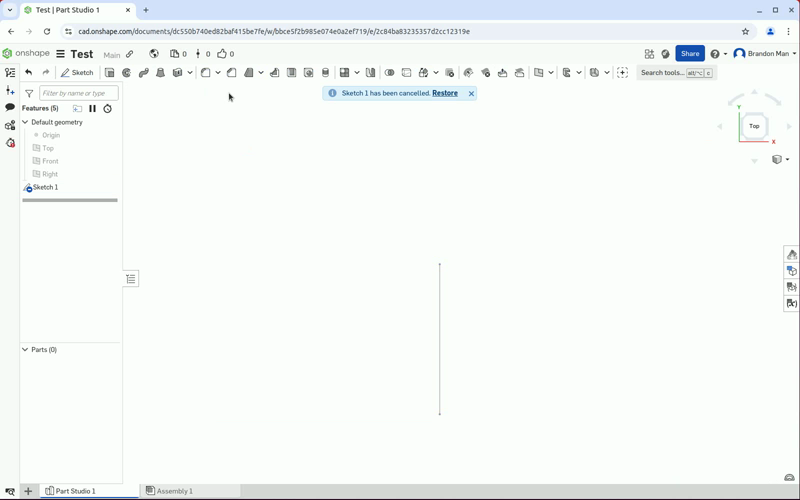
key(shift+h)
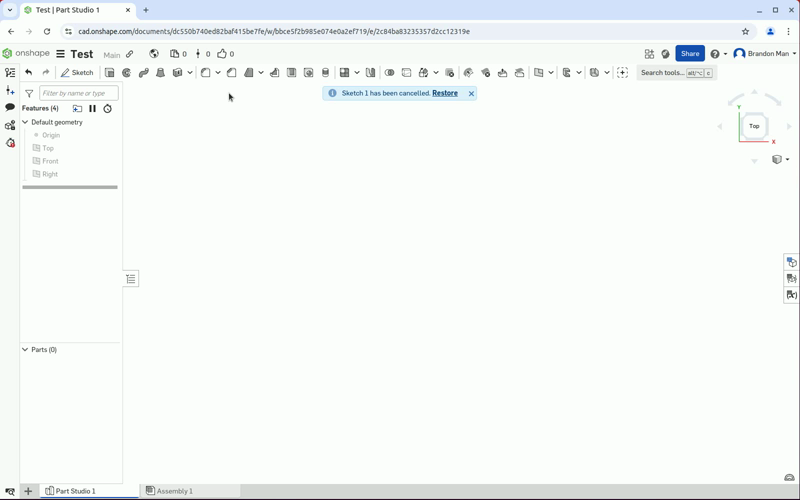
mouse_move(73, 352)
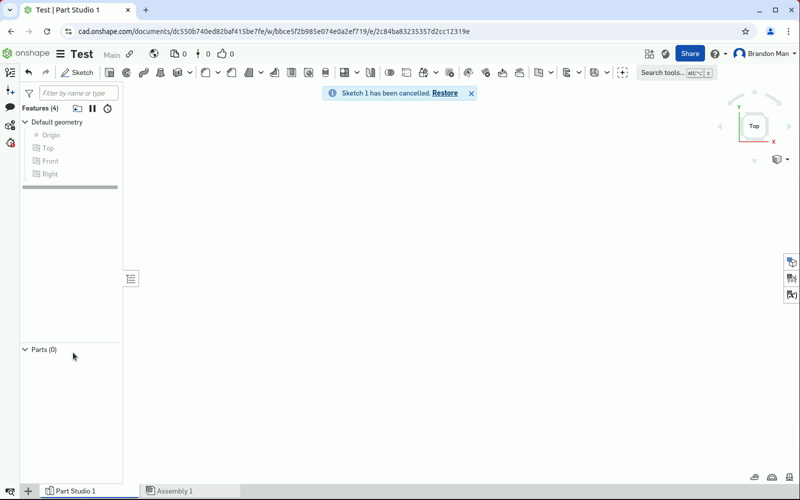
key(y)
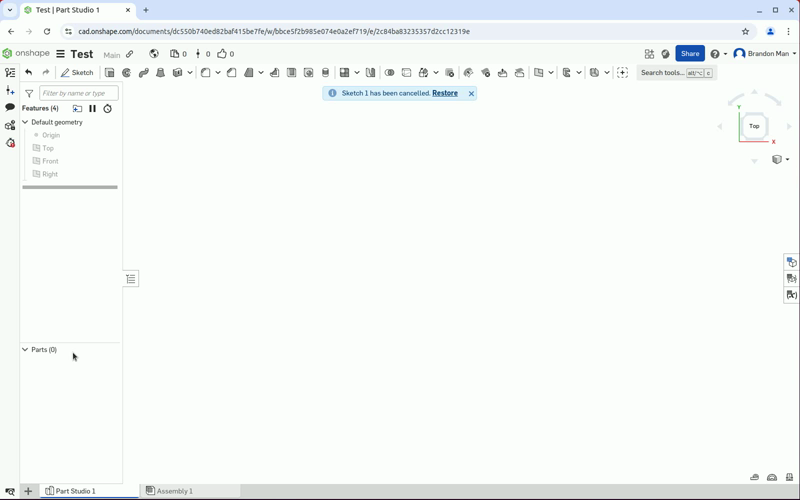
key(shift+p)
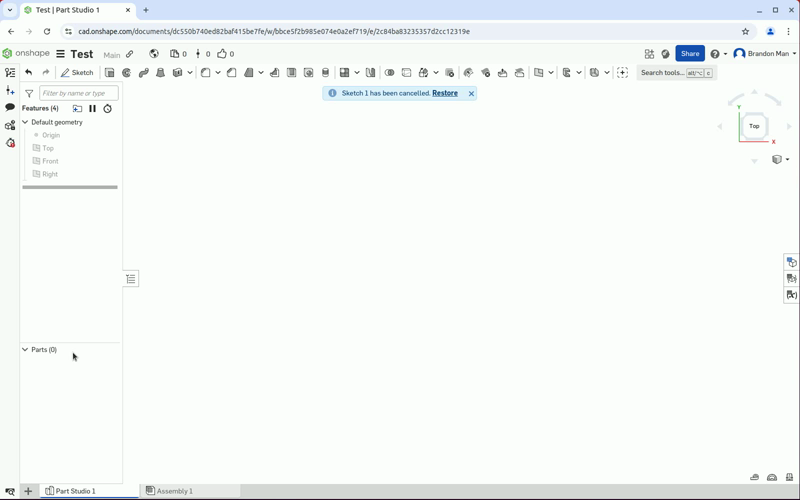
key(space)
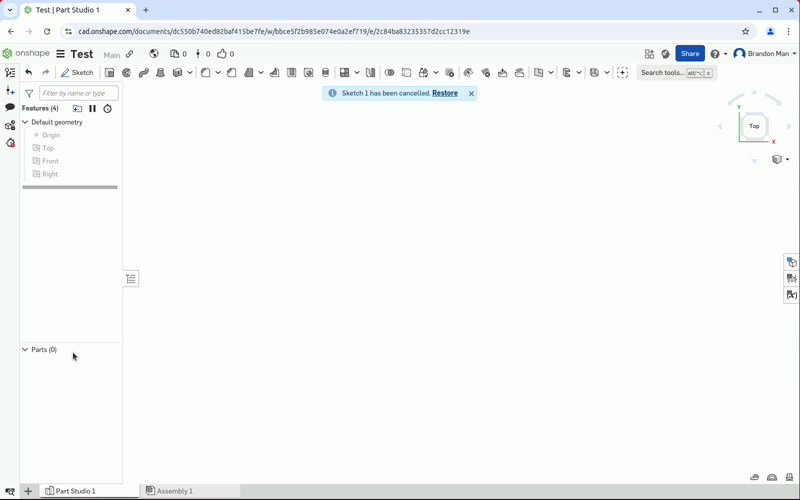
key_down(shift)
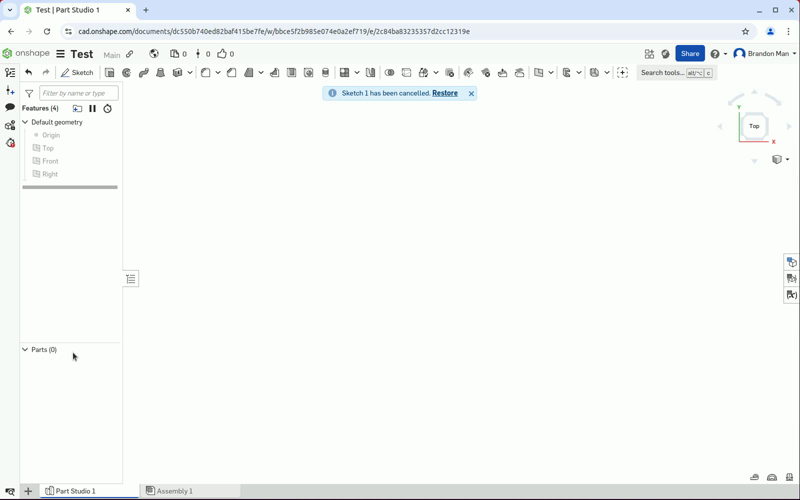
key(up)
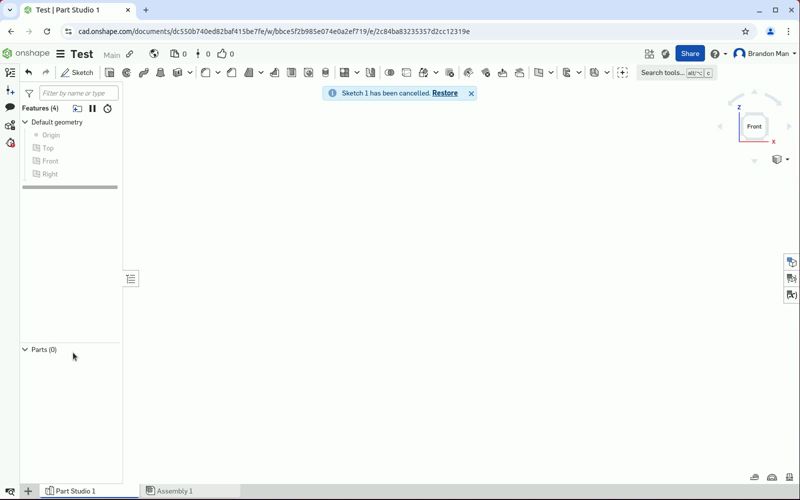
key_up(shift)
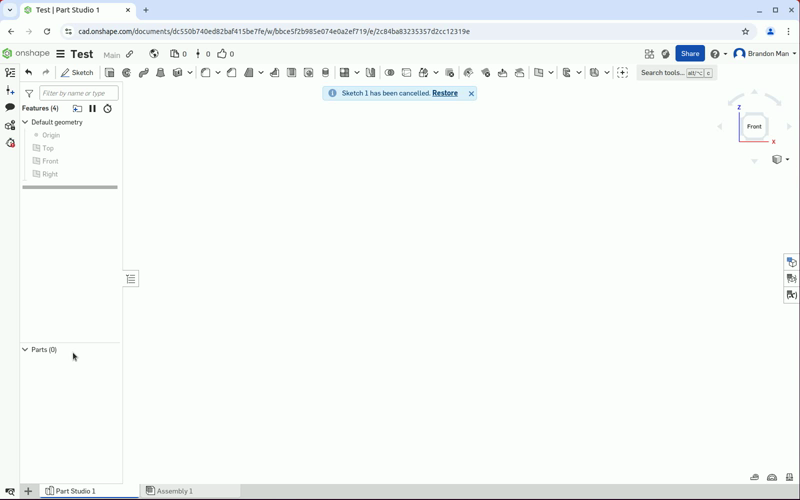
mouse_move(73, 352)
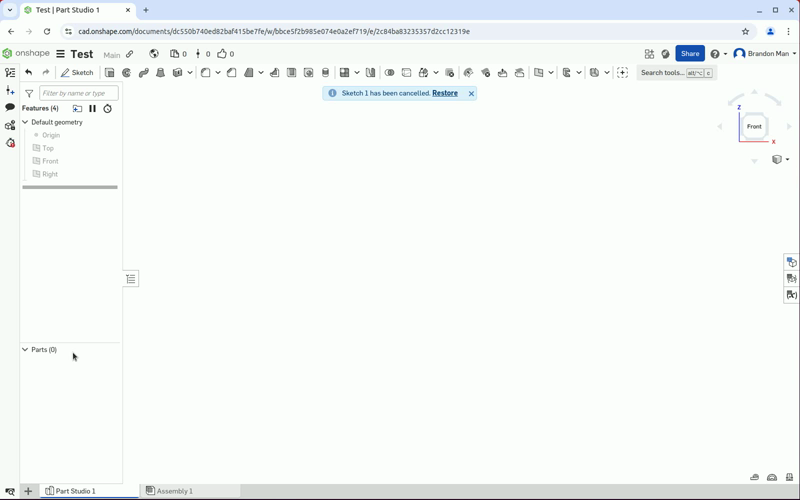
key(shift+y)
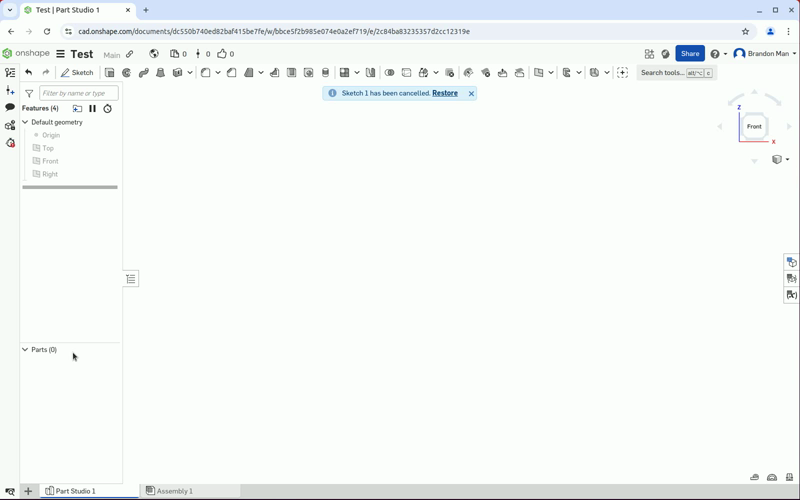
key(shift+s)
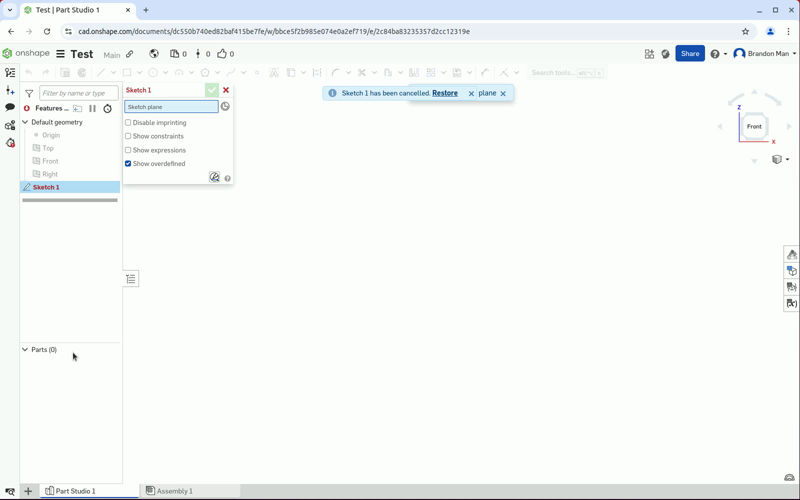
mouse_move(73, 163)
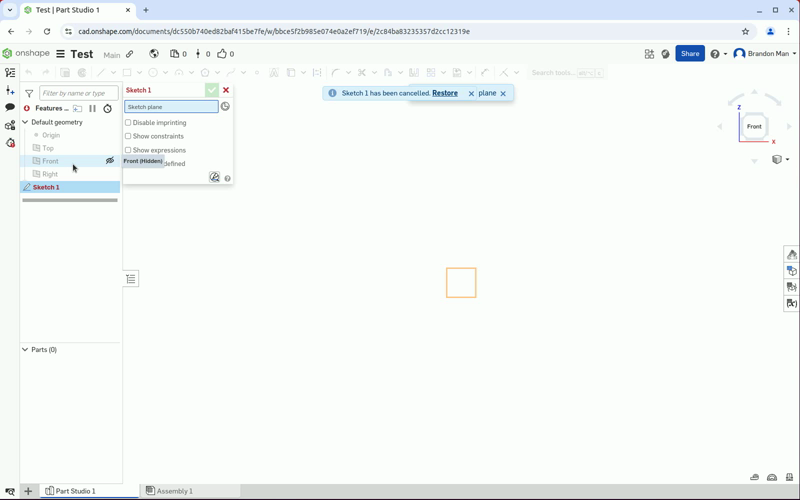
click(73, 163)
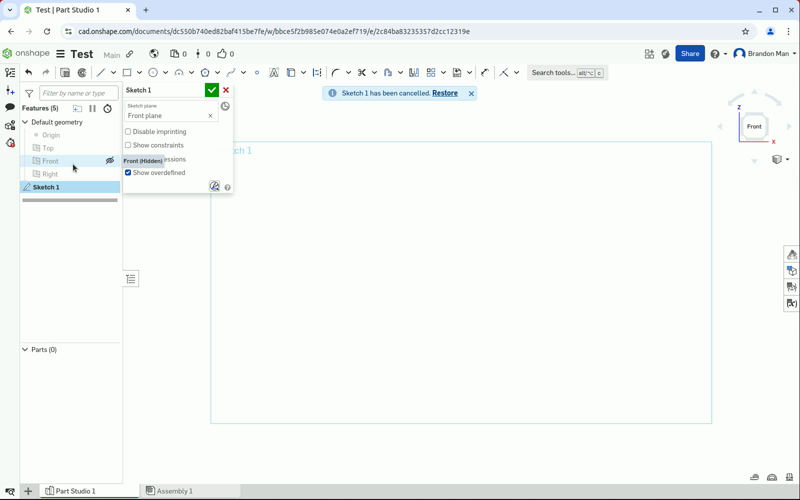
mouse_move(73, 352)
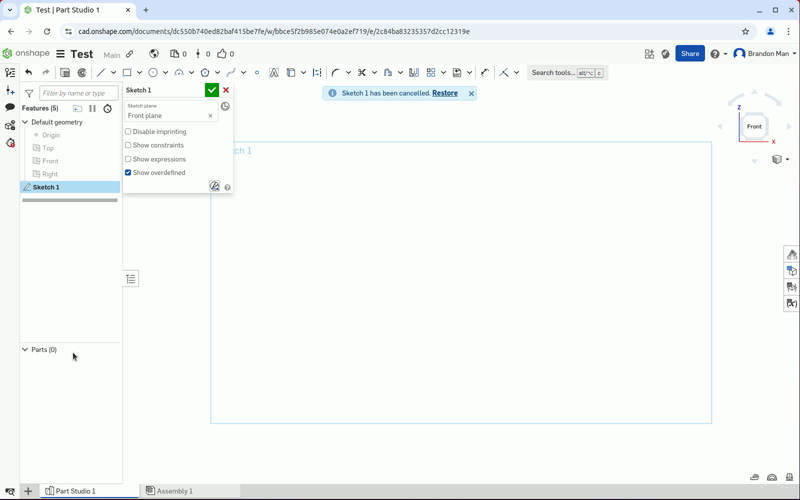
key(y)
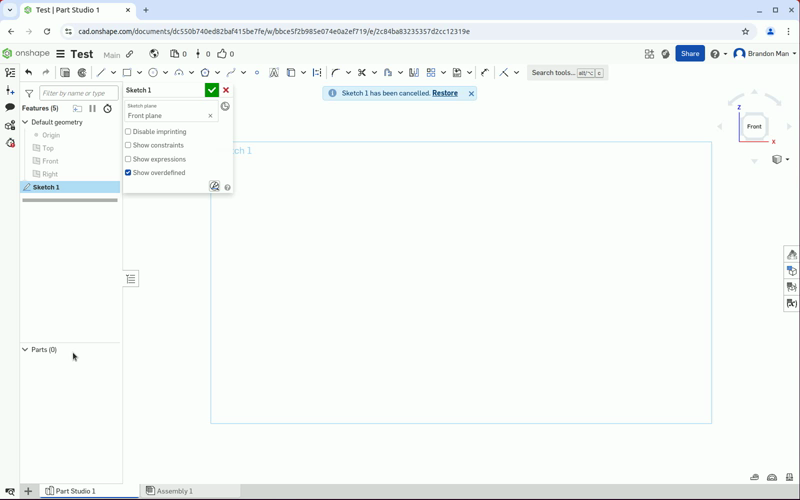
key(l)
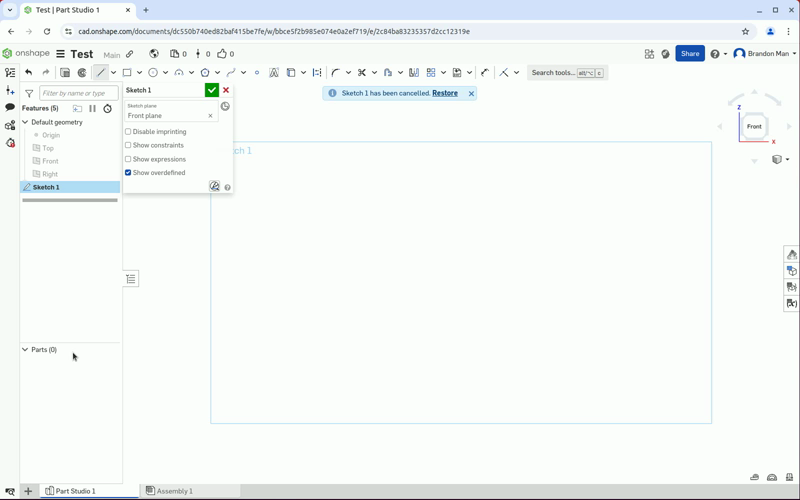
key_down(shift)
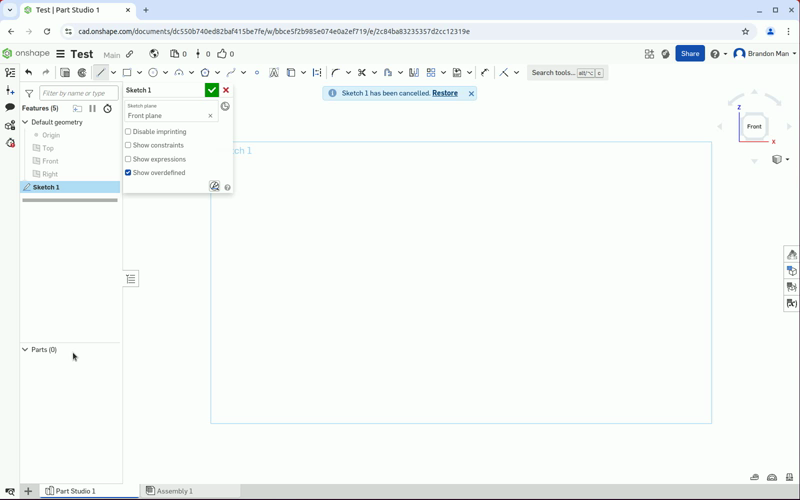
mouse_move(420, 311)
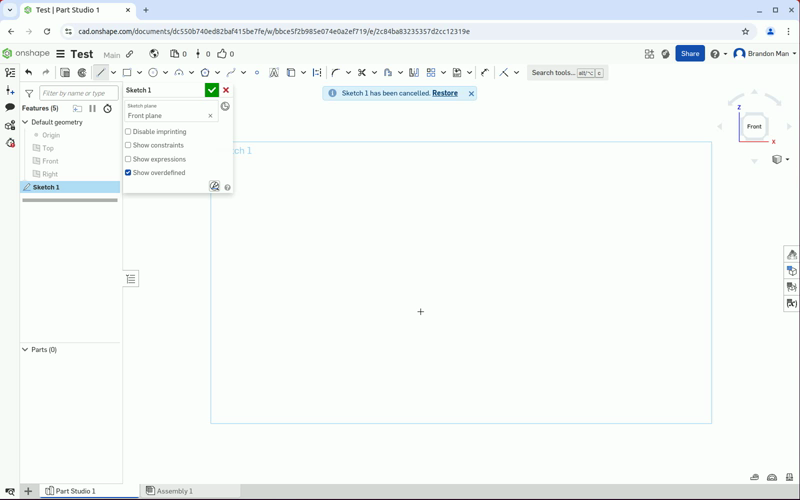
click(420, 311)
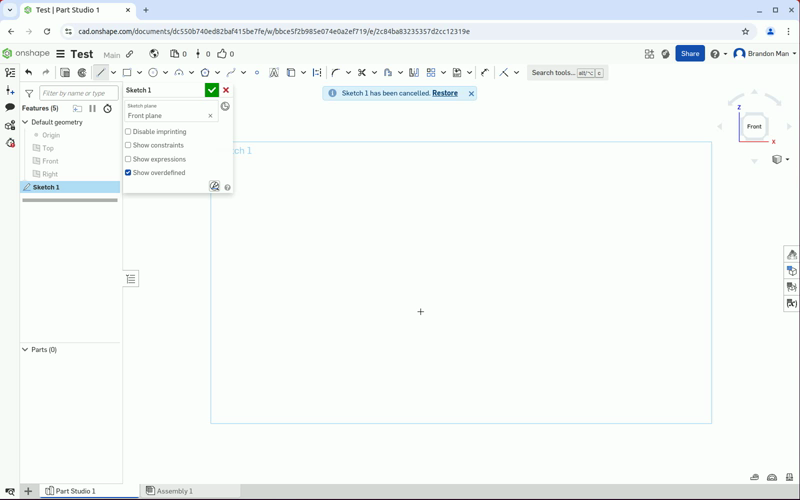
key_up(shift)
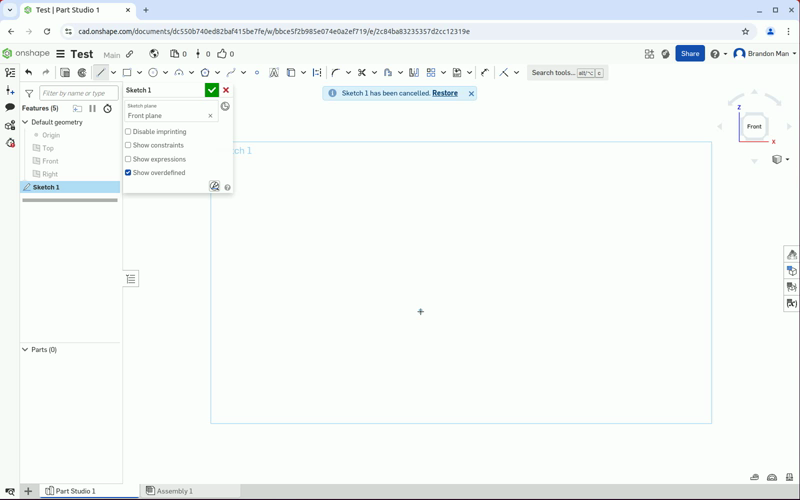
key_down(shift)
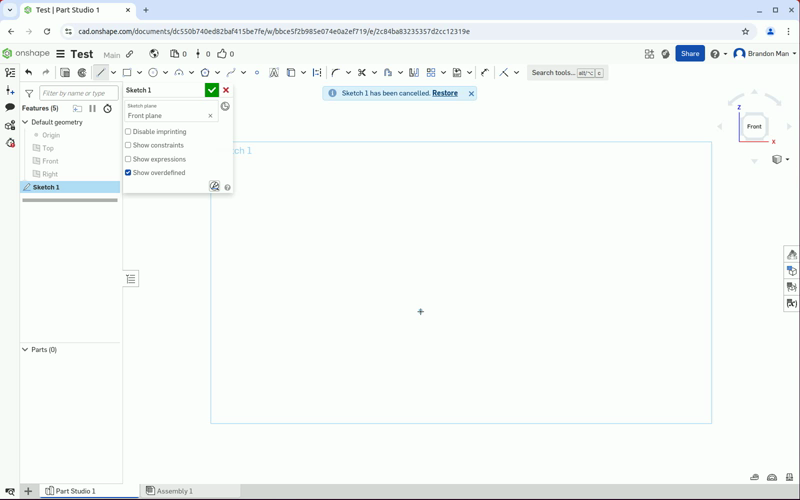
mouse_move(499, 311)
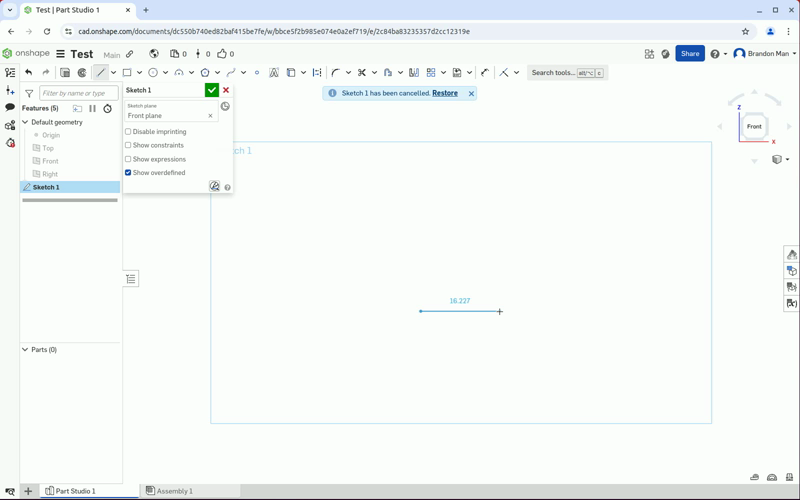
click(499, 311)
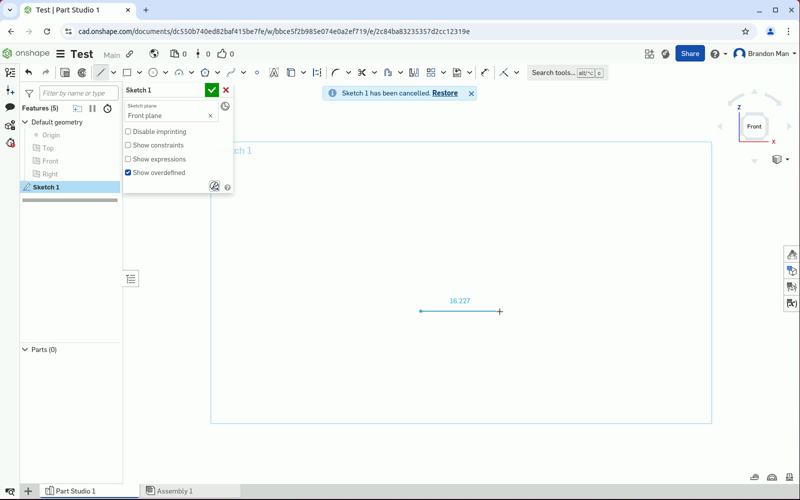
key_up(shift)
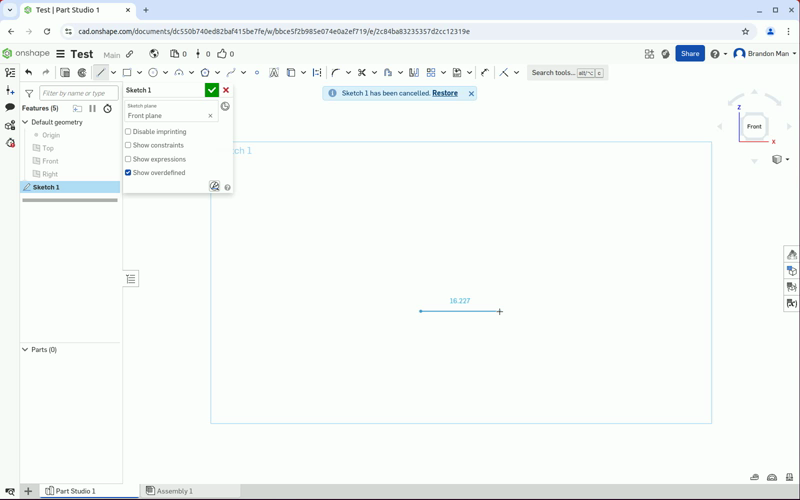
key_down(shift)
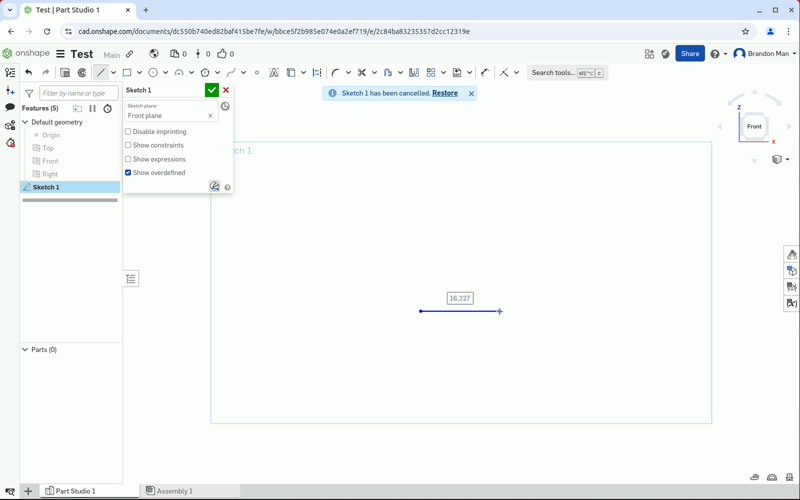
mouse_move(529, 311)
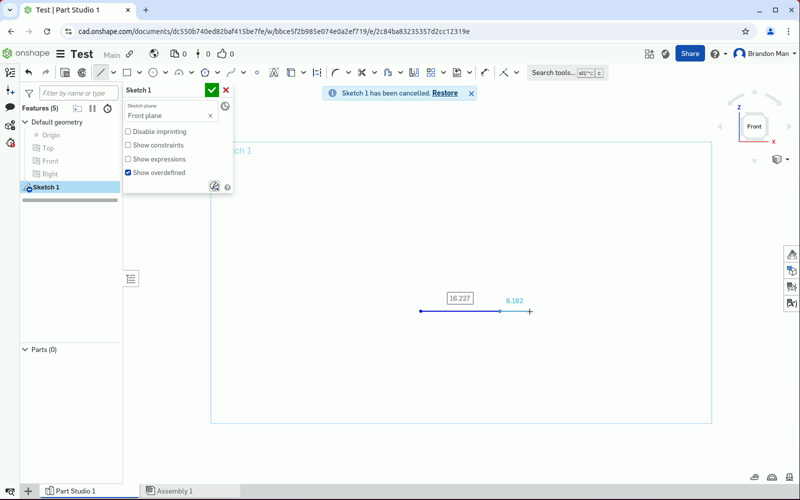
mouse_move(499, 254)
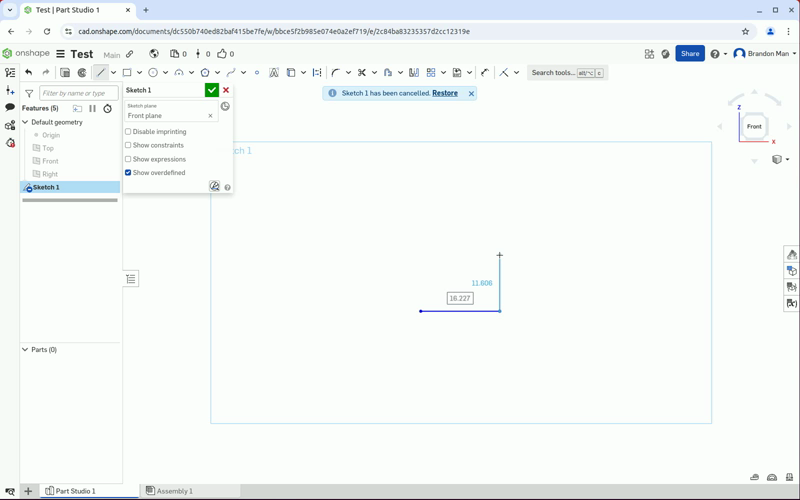
click(499, 254)
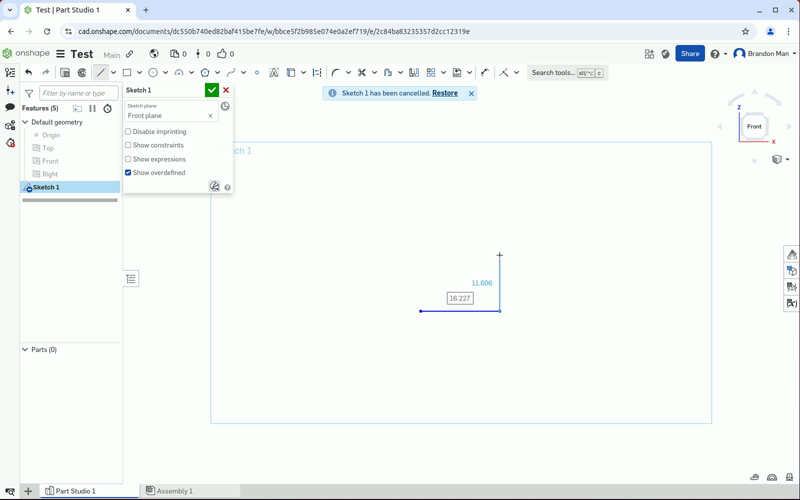
key_up(shift)
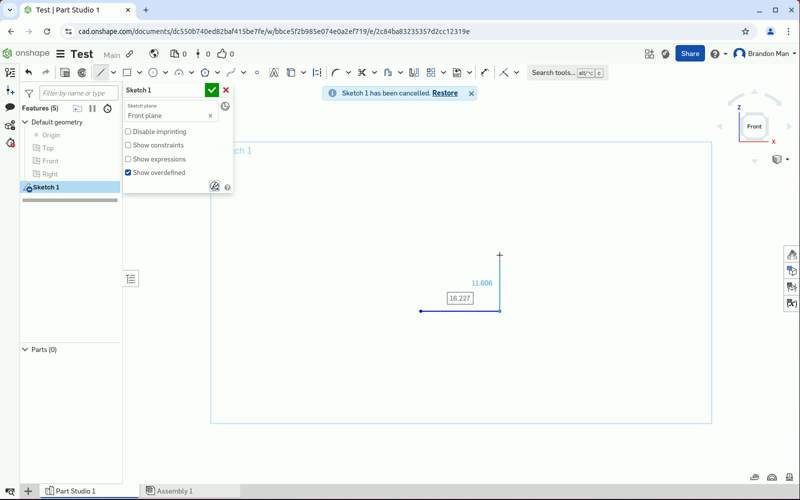
key_down(shift)
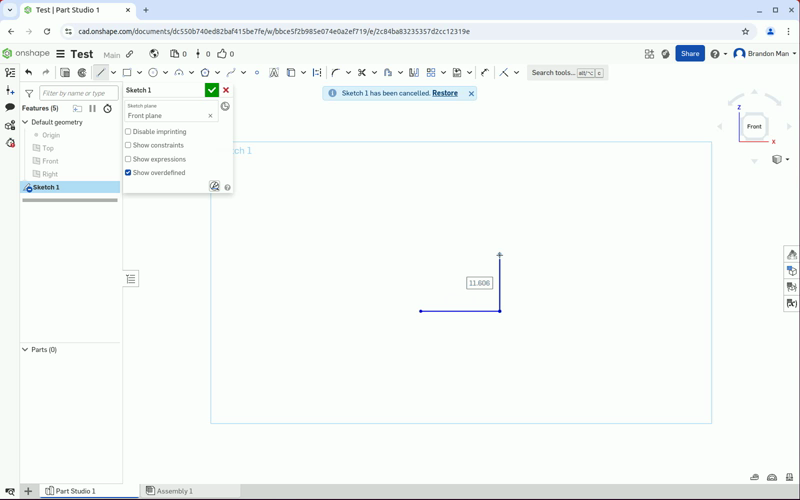
mouse_move(420, 254)
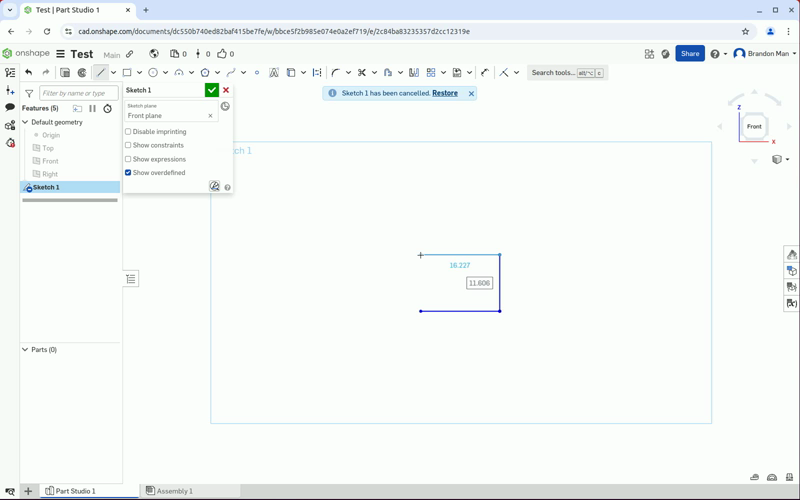
click(420, 254)
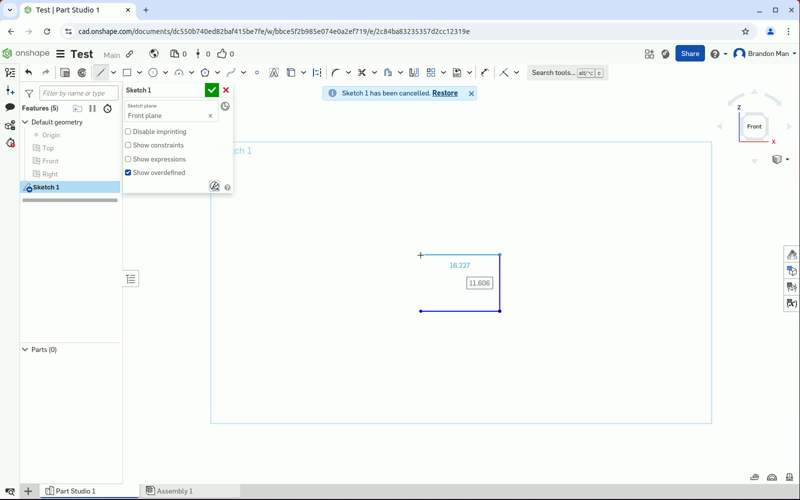
key_up(shift)
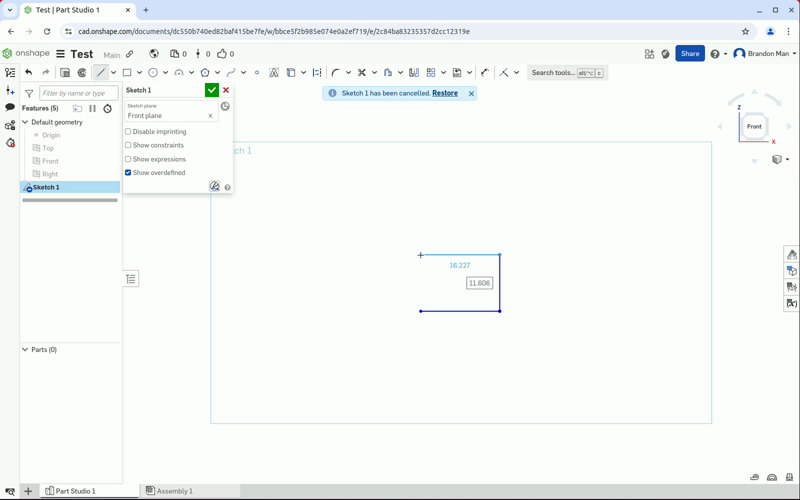
mouse_move(450, 254)
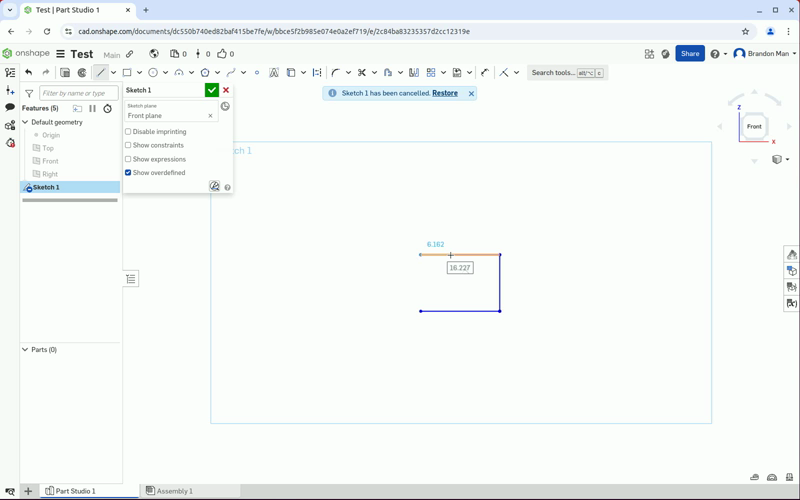
key_down(shift)
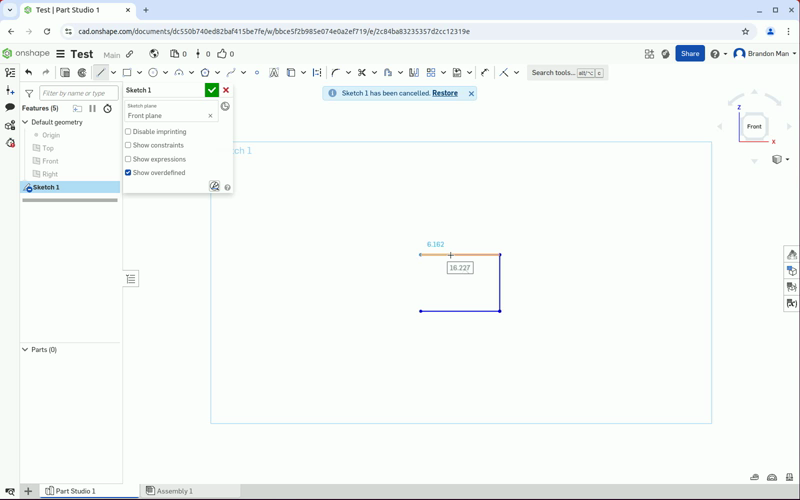
mouse_move(420, 311)
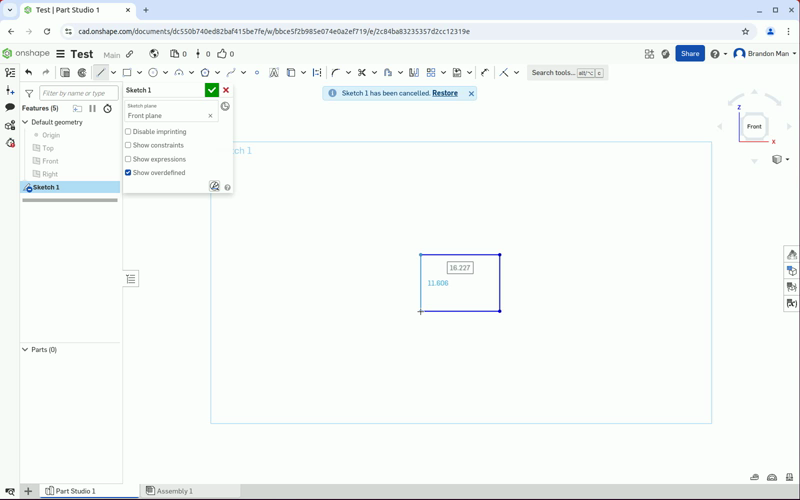
key_up(shift)
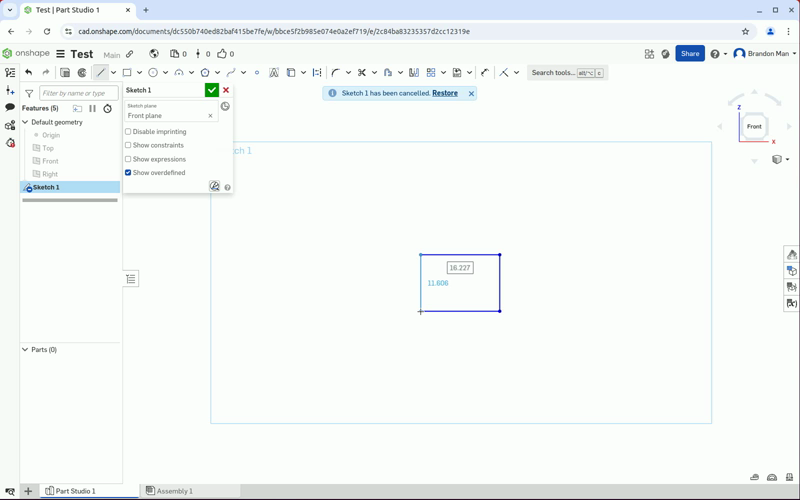
click(420, 311)
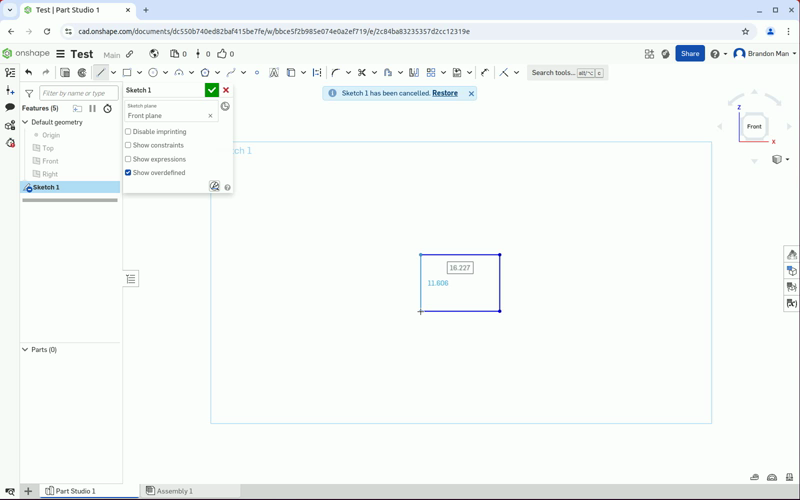
key(esc)
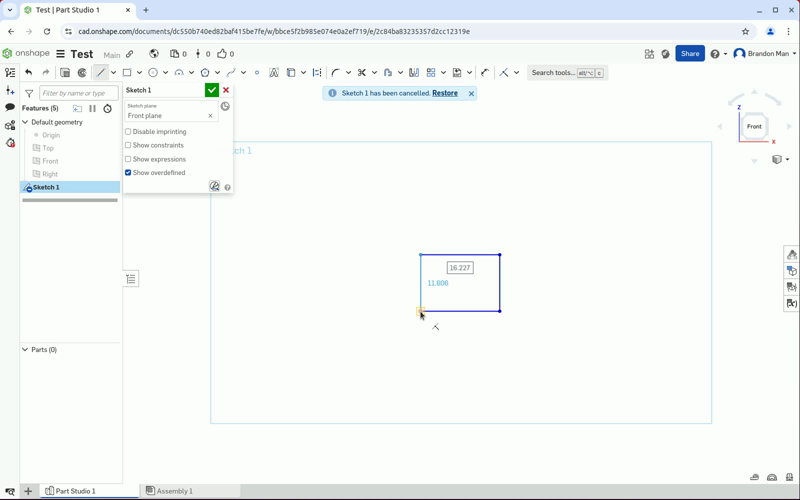
mouse_move(433, 294)
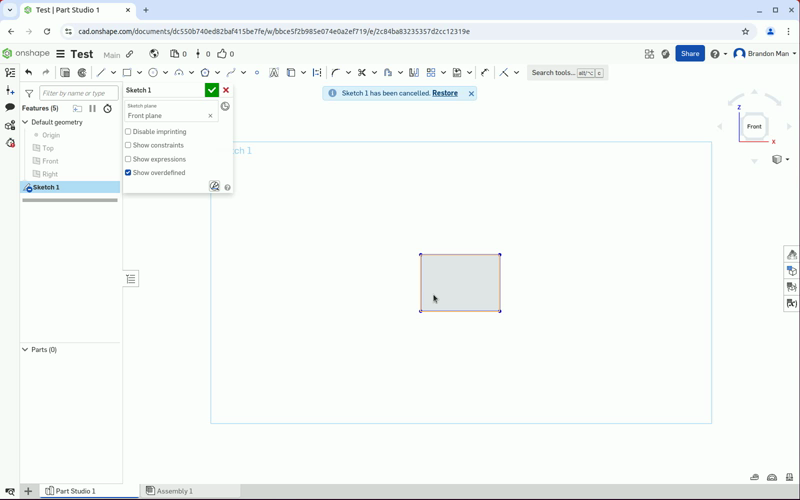
click(433, 294)
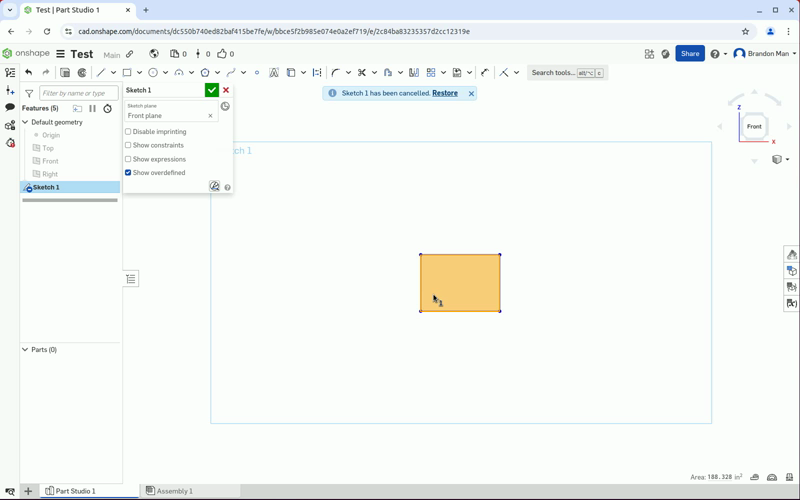
mouse_move(73, 352)
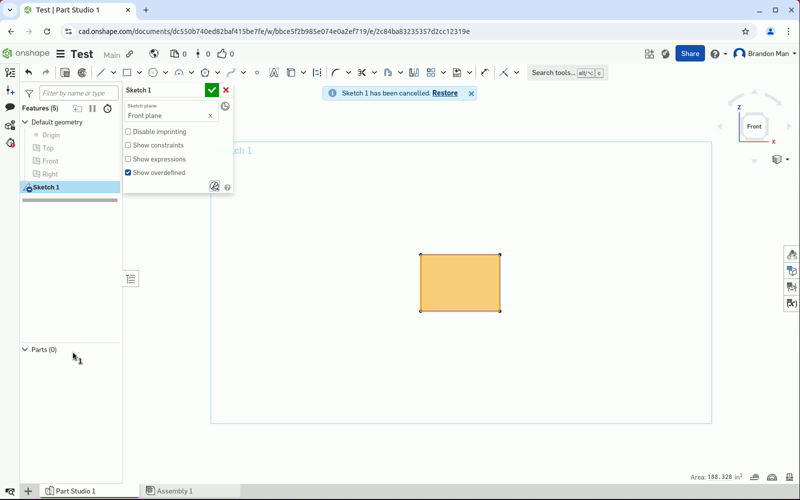
key(shift+y)
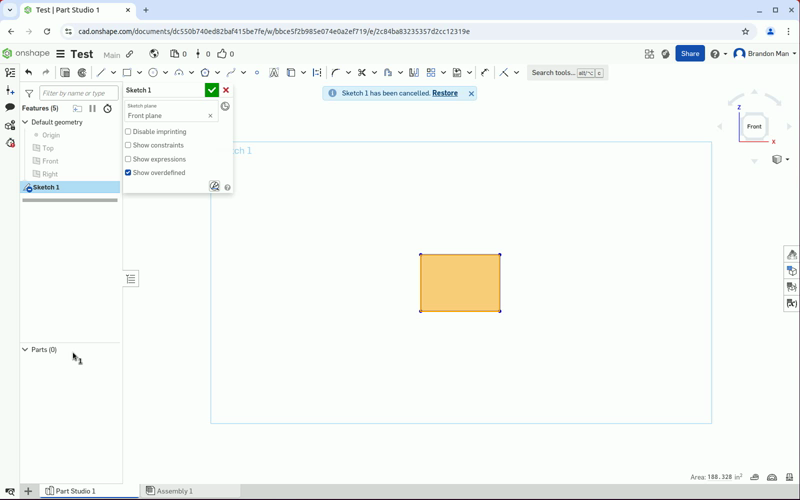
key(shift+e)
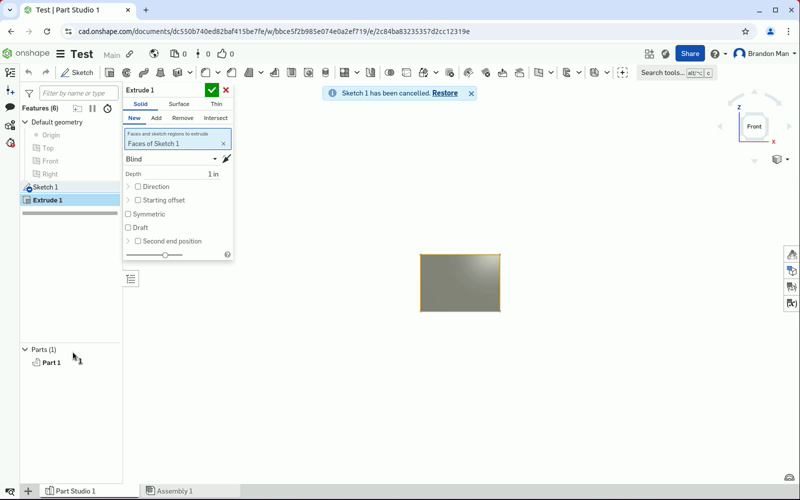
mouse_move(143, 106)
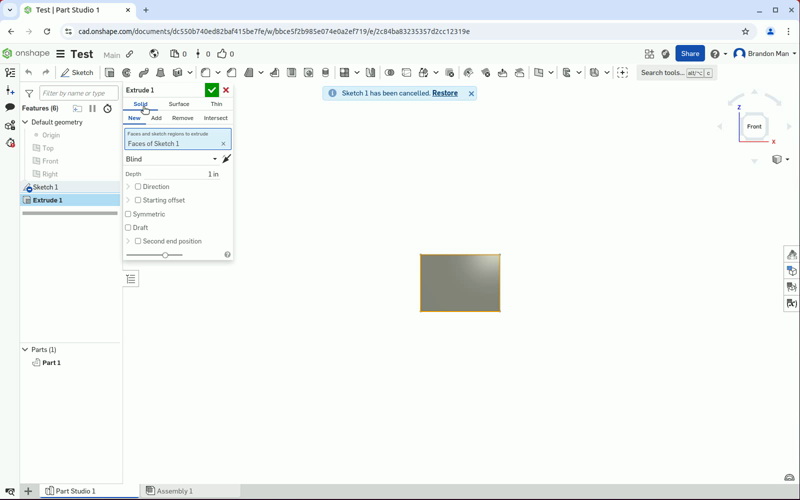
click(143, 106)
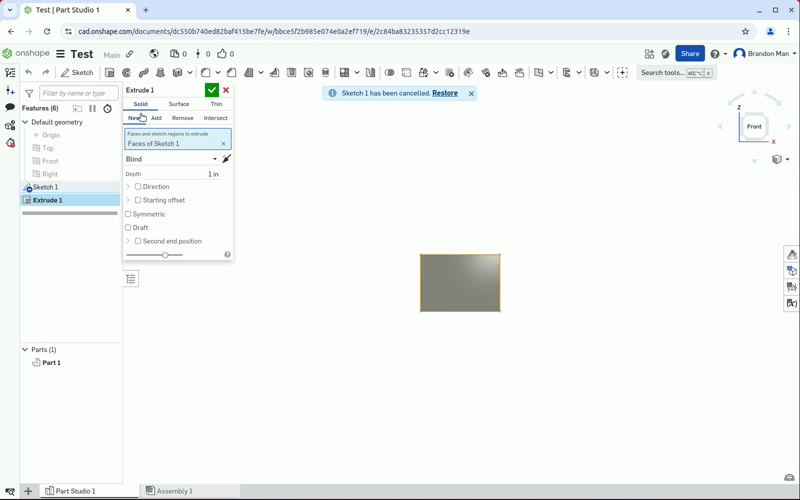
mouse_move(137, 120)
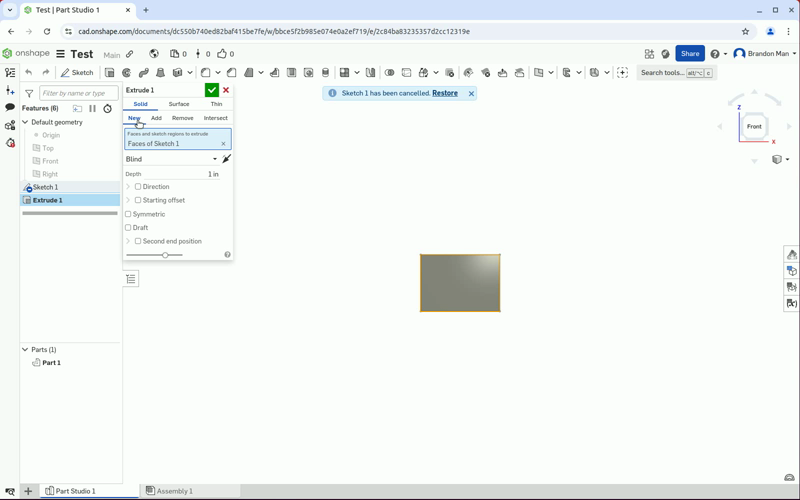
click(137, 120)
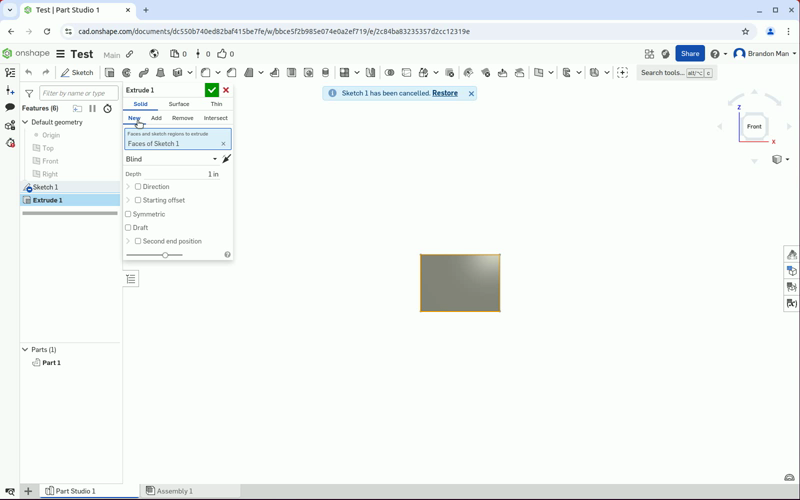
key(tab, 4)
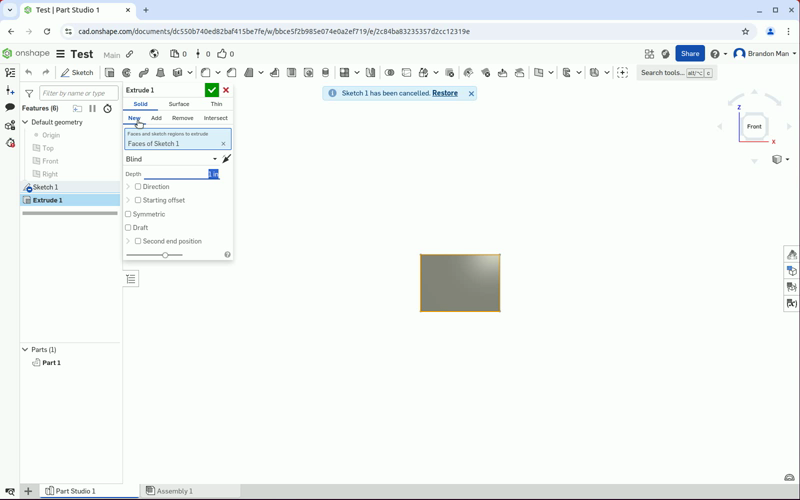
text(11.554)
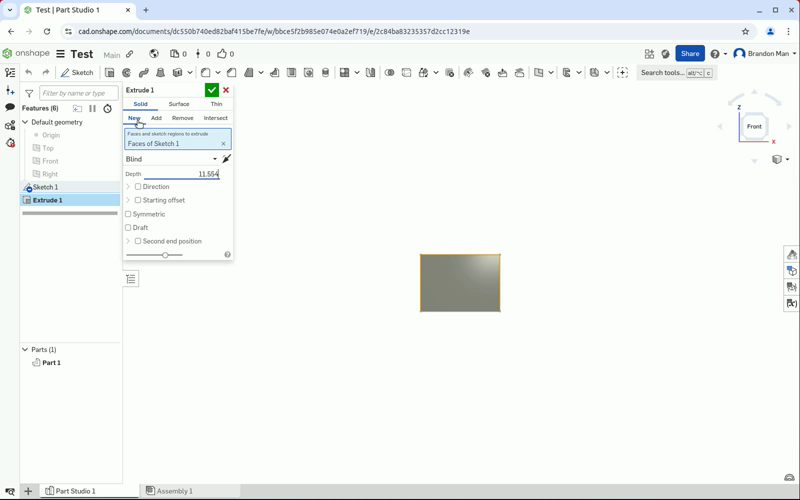
key(enter)
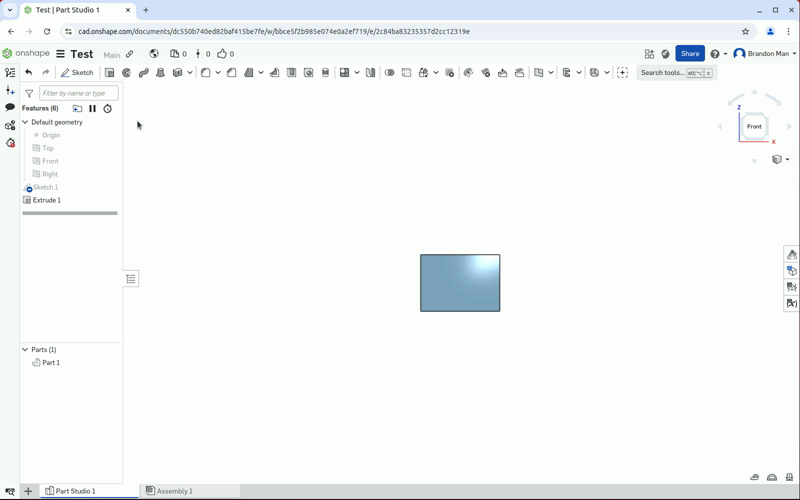
key(shift+h)
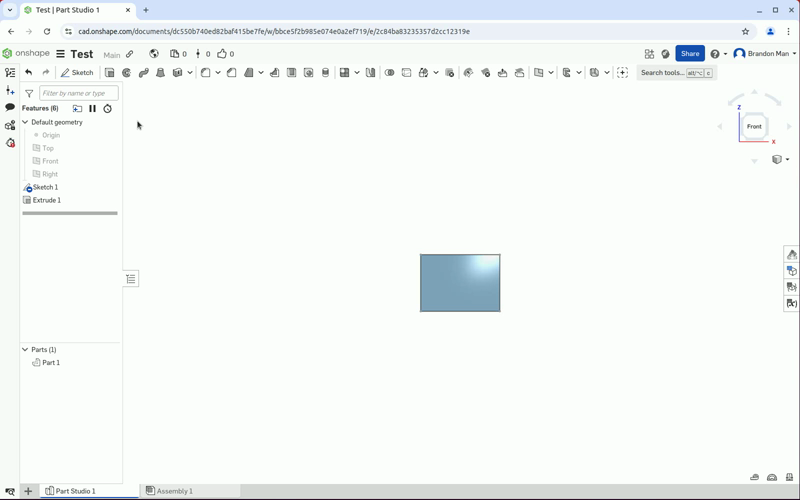
key(shift+h)
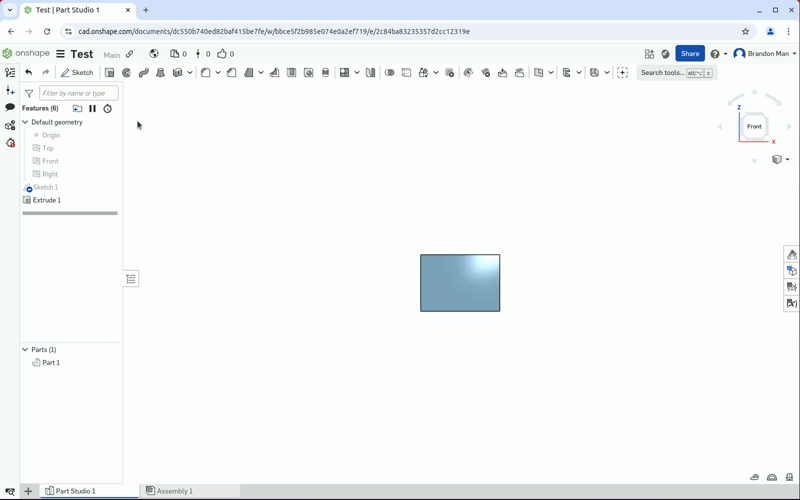
mouse_move(73, 189)
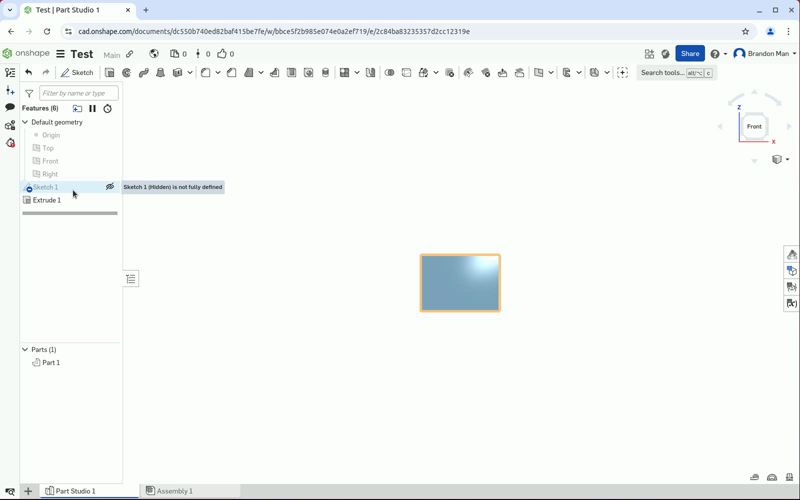
click(73, 189)
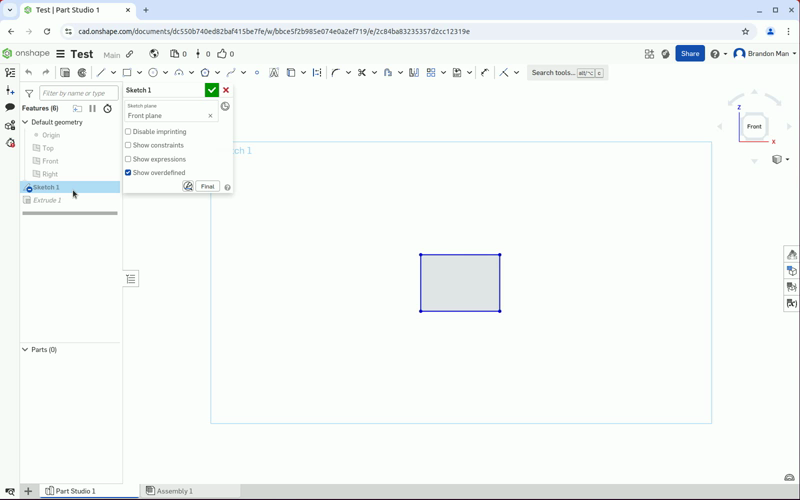
mouse_move(229, 92)
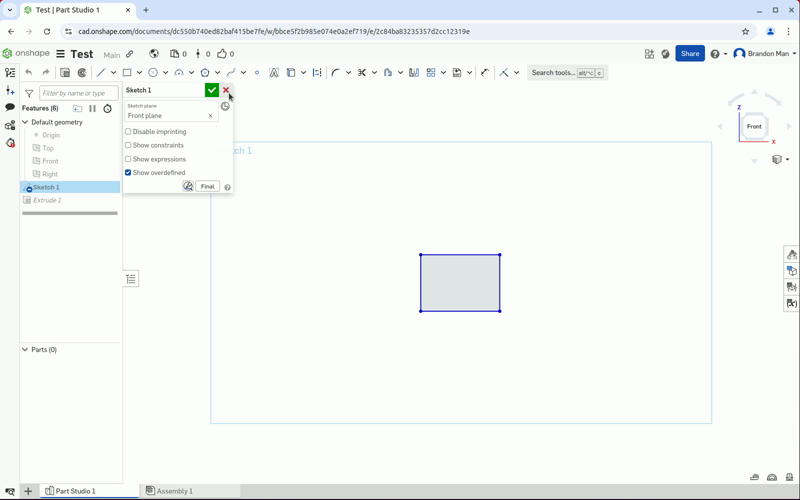
click(229, 92)
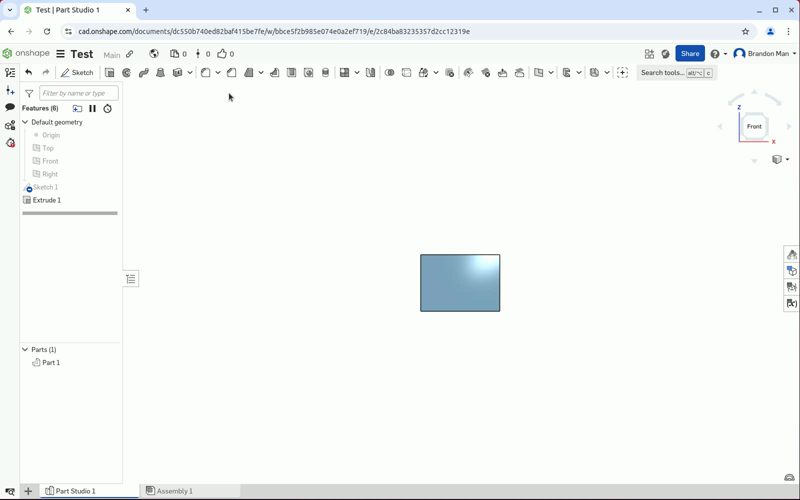
mouse_move(73, 352)
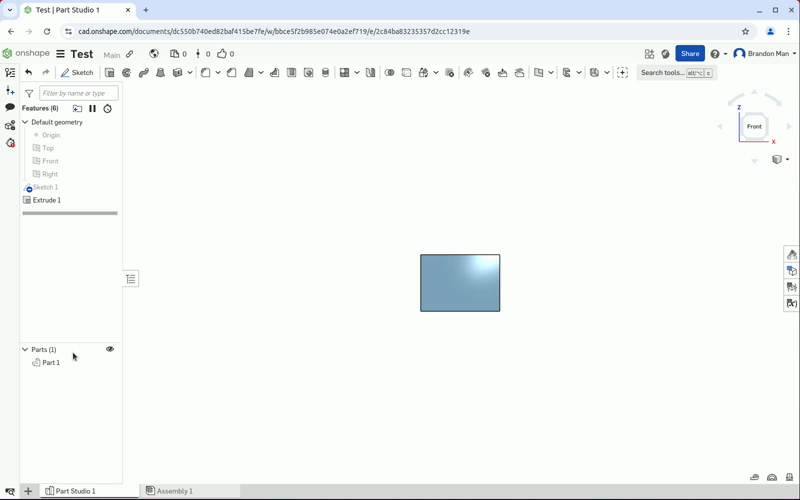
key(y)
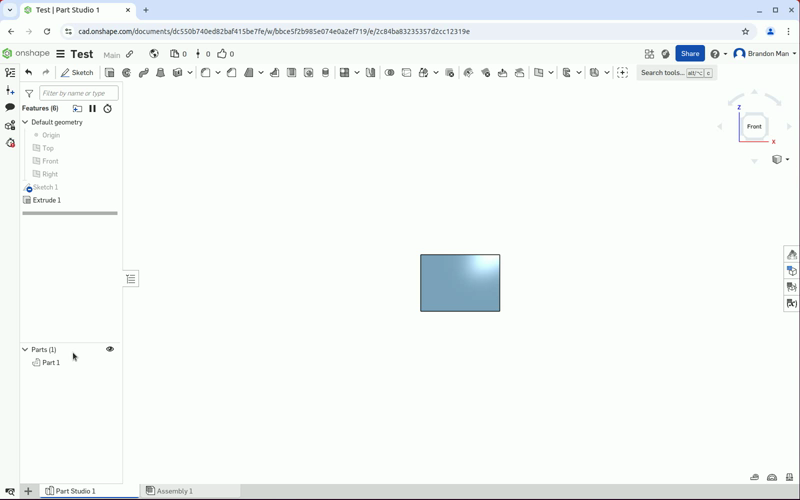
key(shift+p)
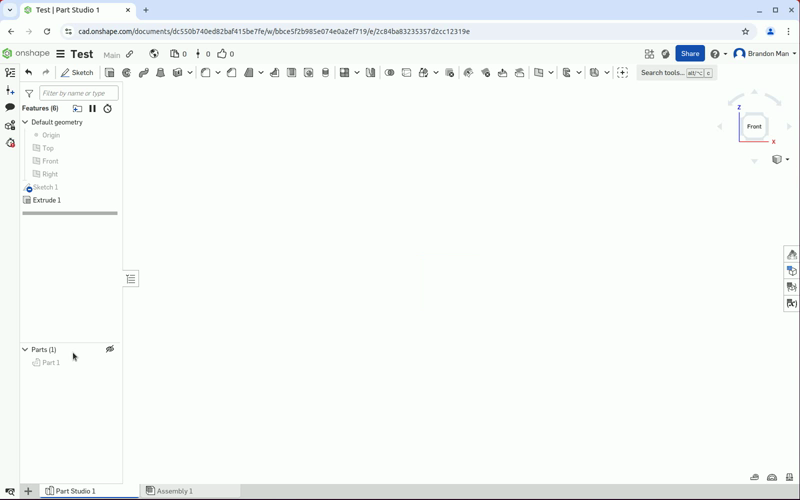
key(space)
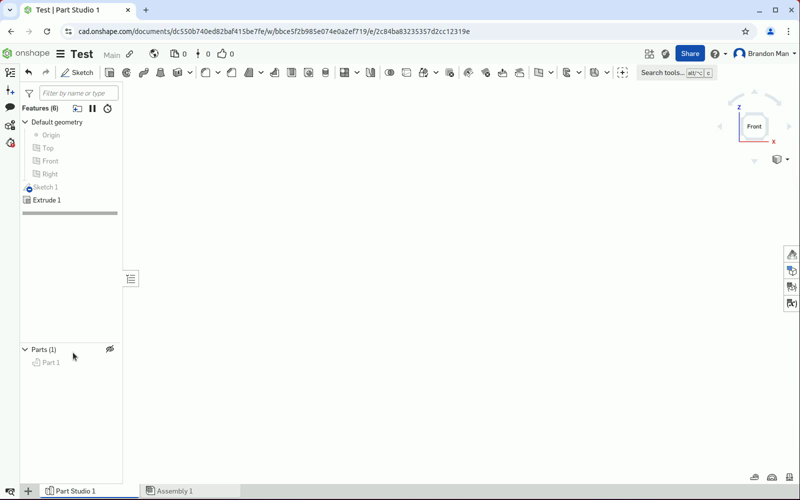
key_down(shift)
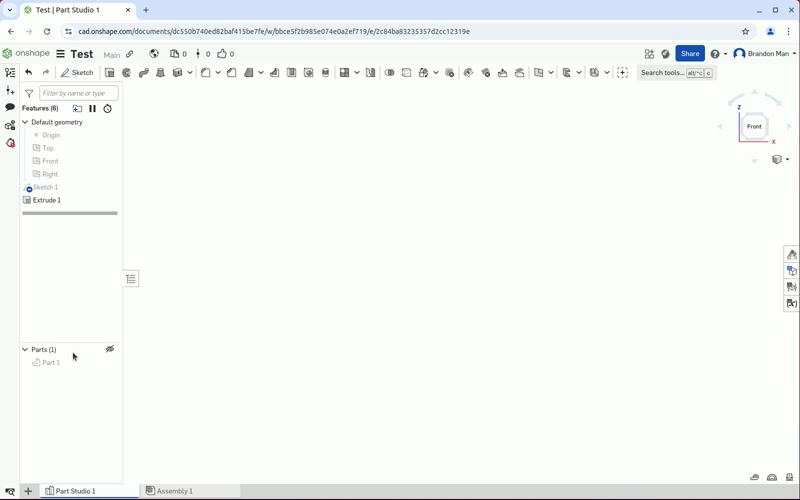
key(left)
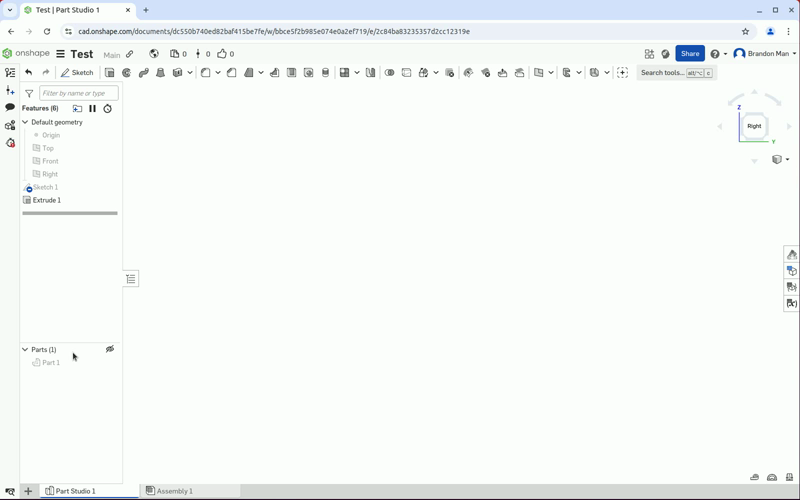
key_up(shift)
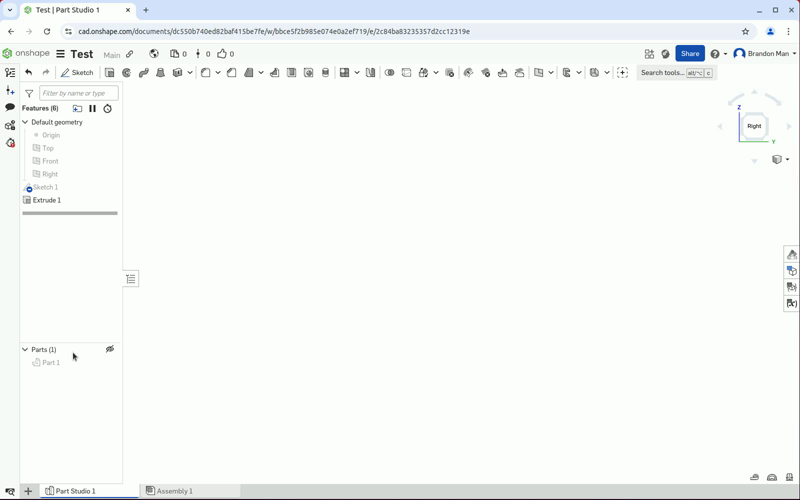
mouse_move(73, 352)
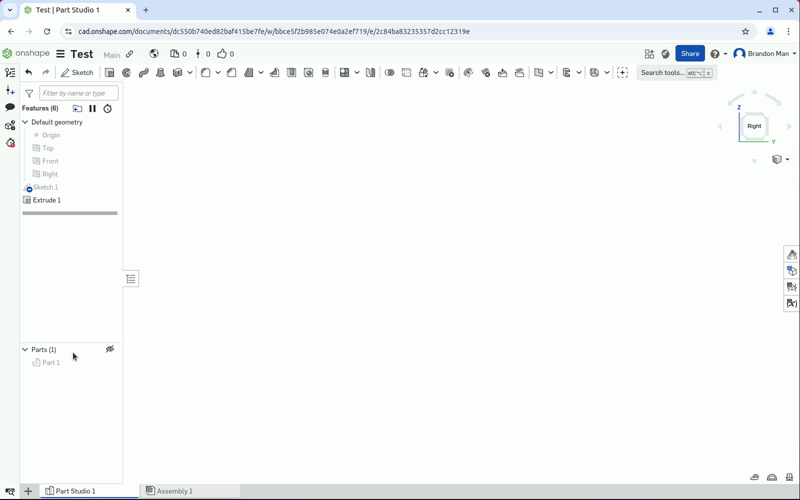
key(shift+y)
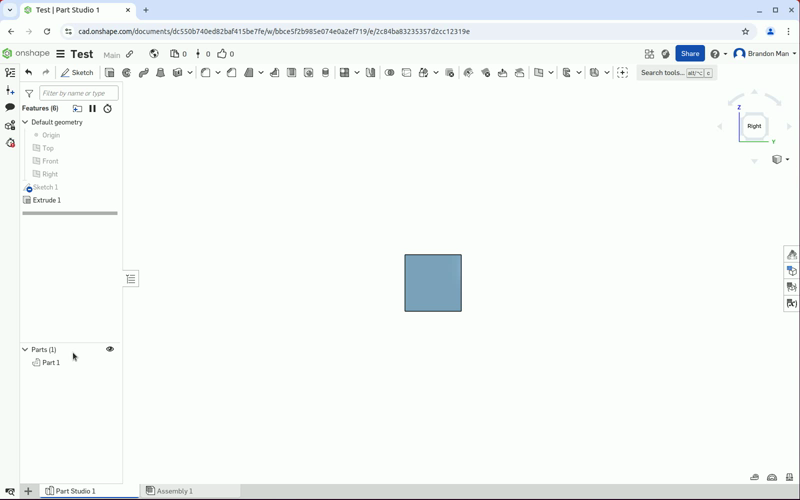
mouse_move(541, 75)
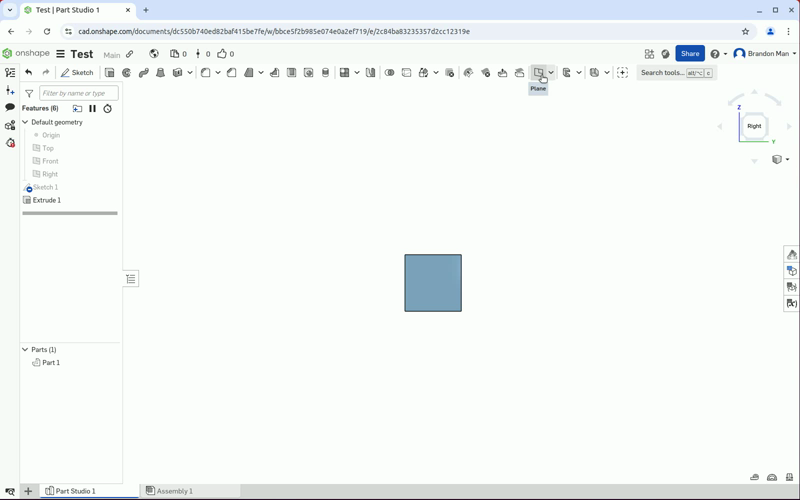
click(541, 75)
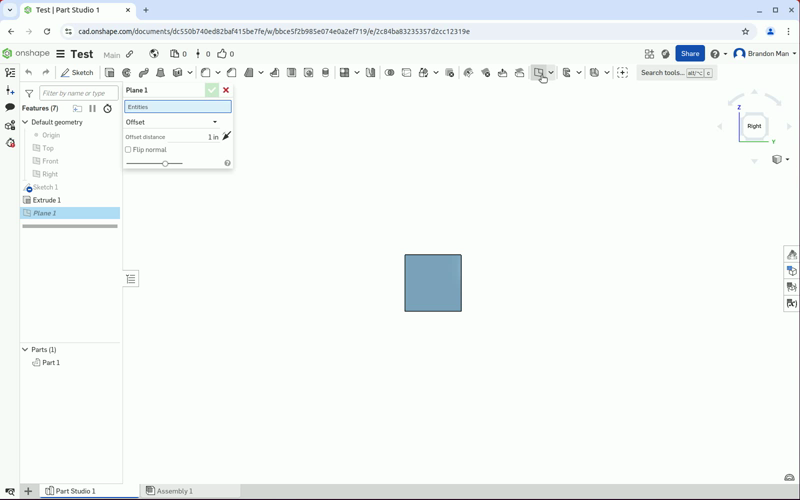
mouse_move(73, 176)
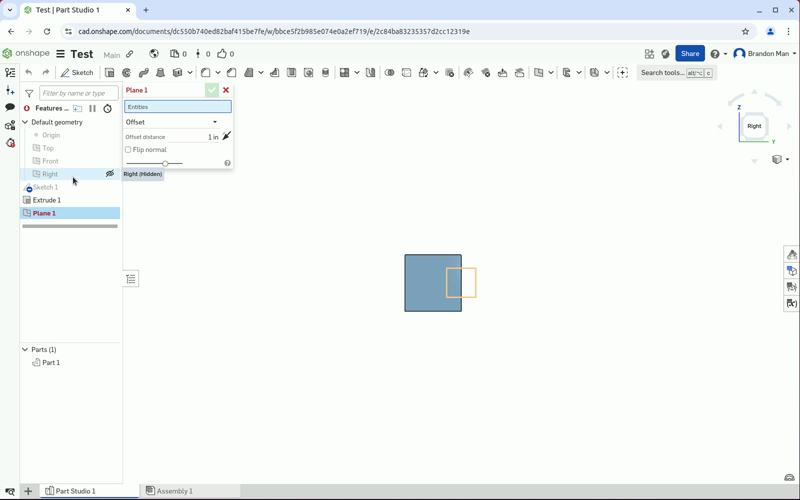
click(73, 176)
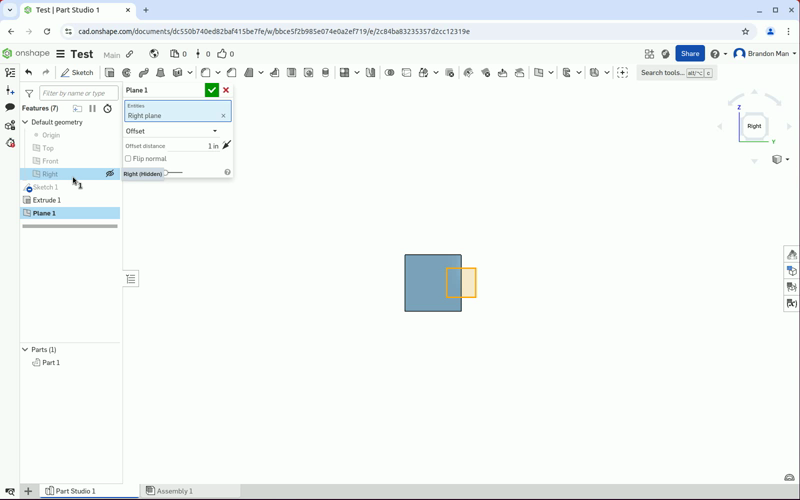
key(tab, 2)
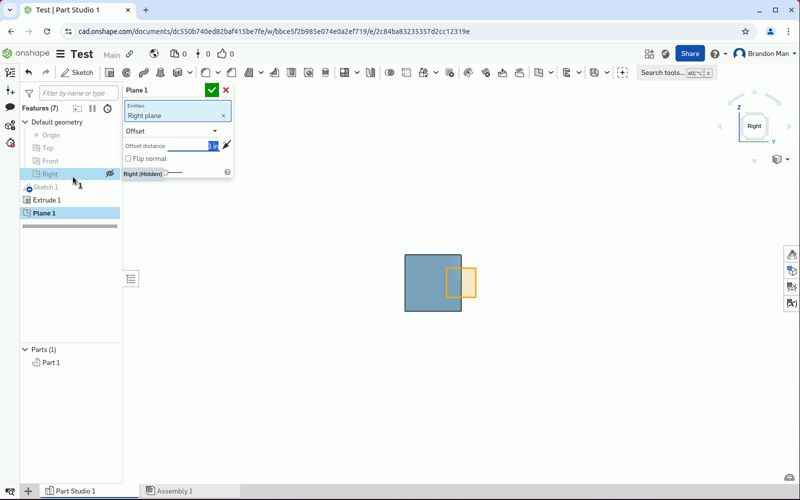
text(8.196)
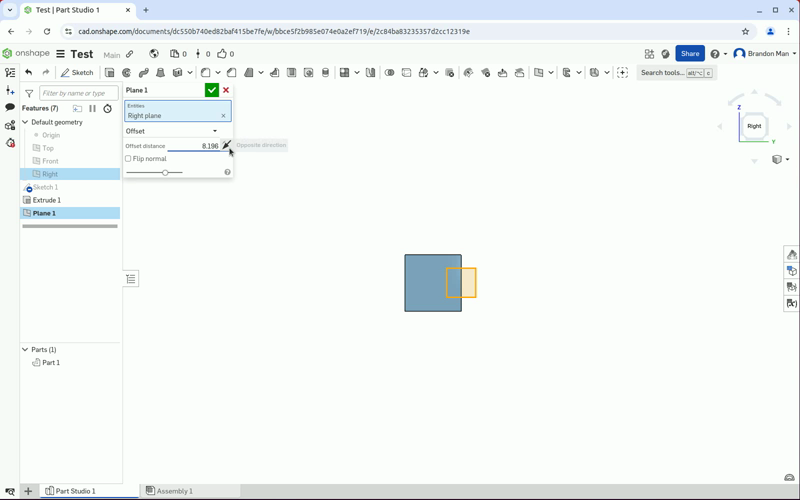
mouse_move(229, 147)
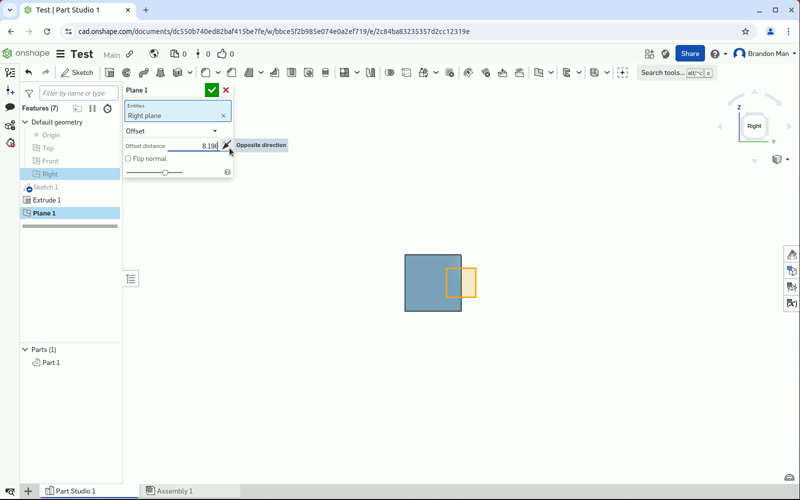
click(229, 147)
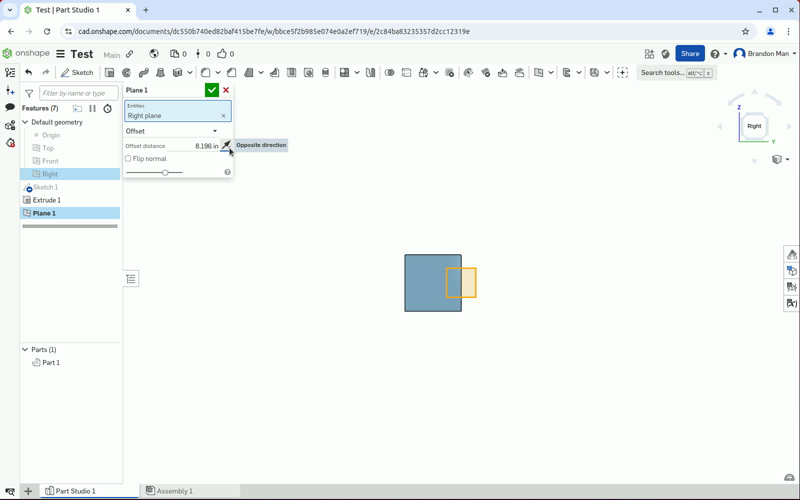
key(enter, 2)
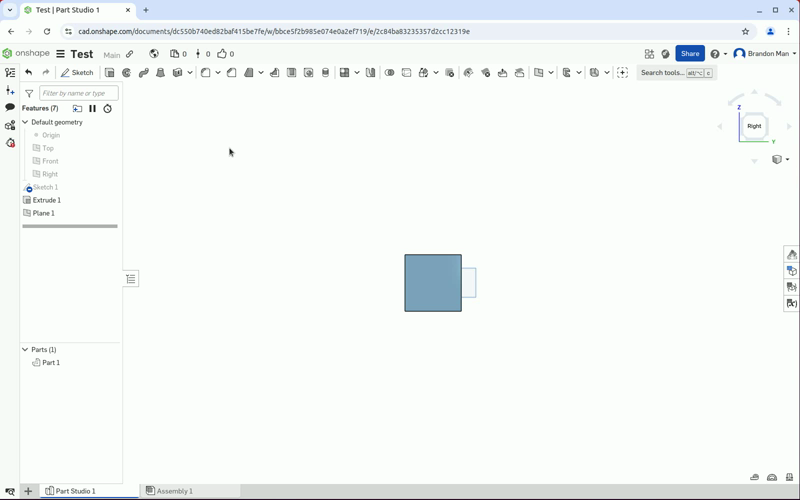
key(shift+s)
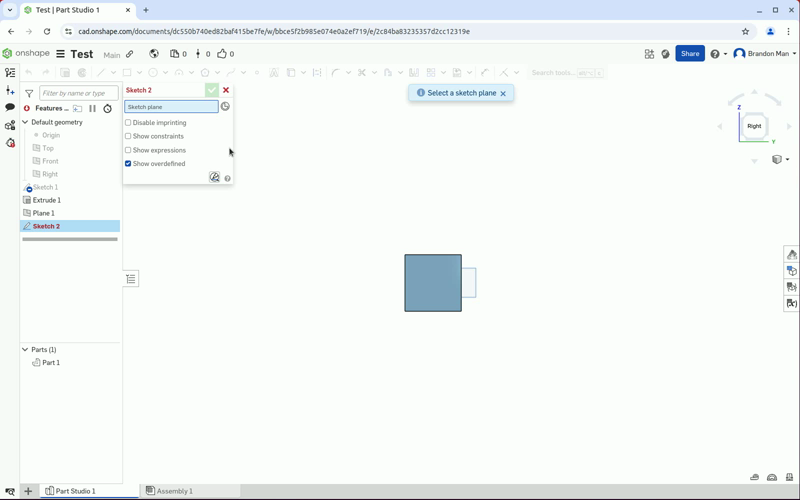
mouse_move(73, 215)
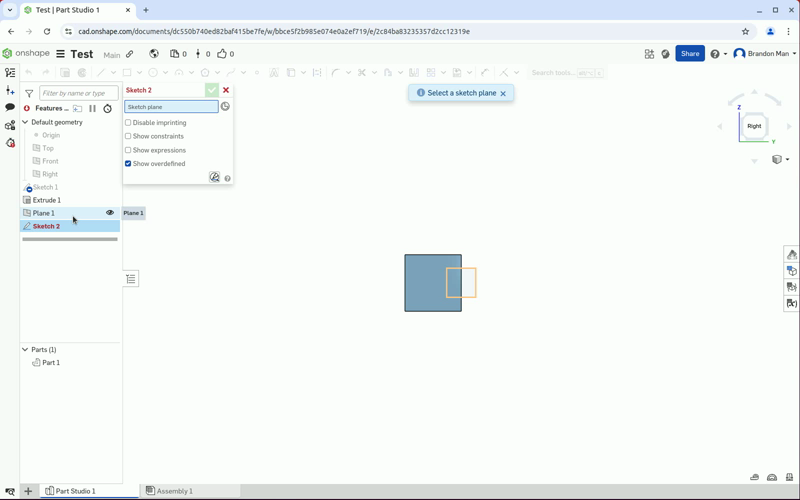
click(73, 215)
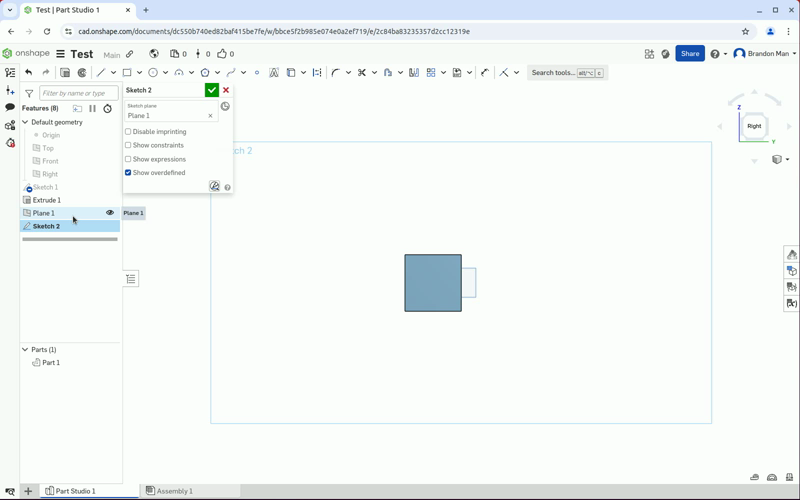
mouse_move(73, 352)
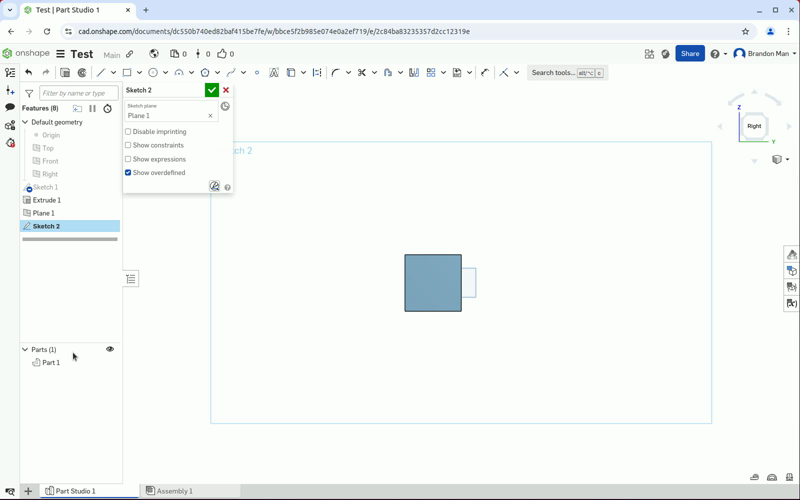
key(y)
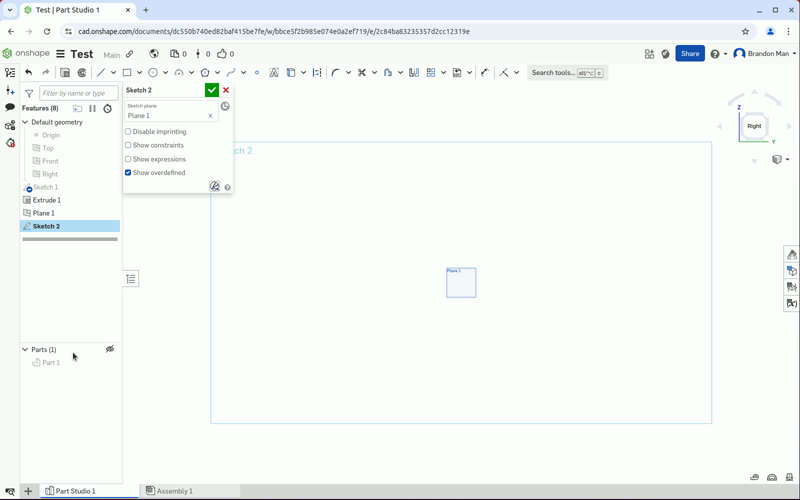
key(l)
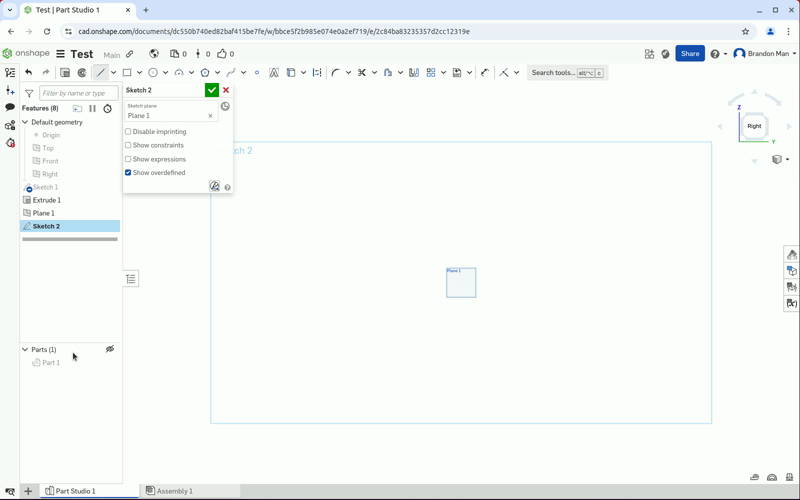
key_down(shift)
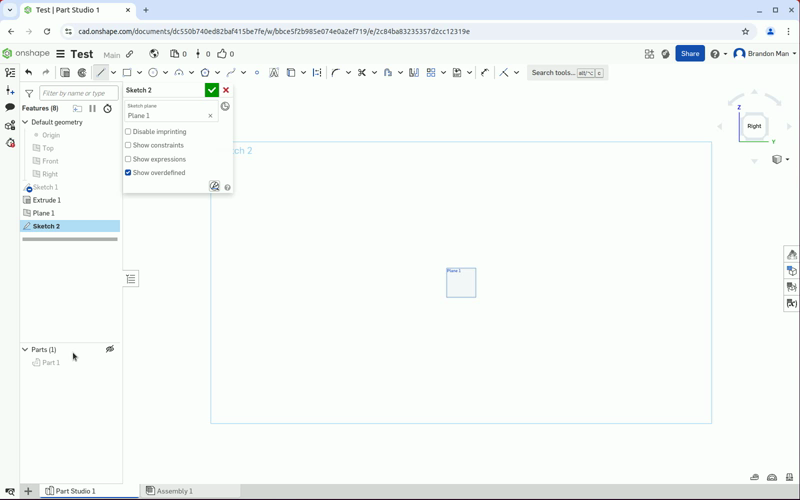
mouse_move(409, 305)
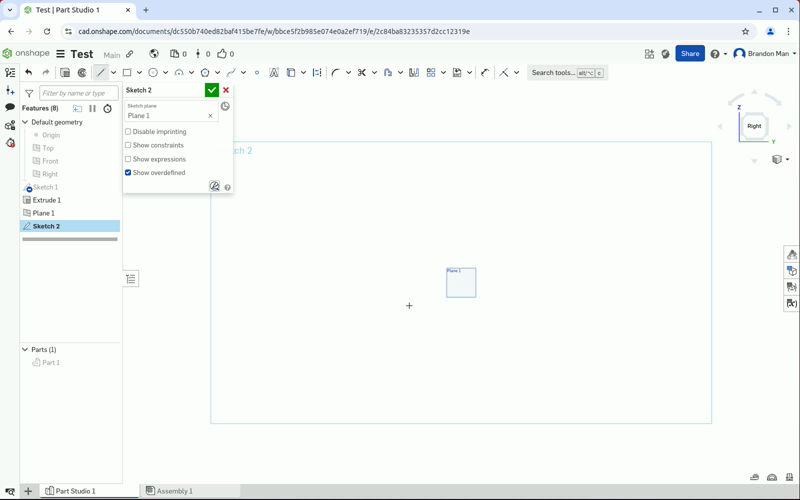
click(409, 305)
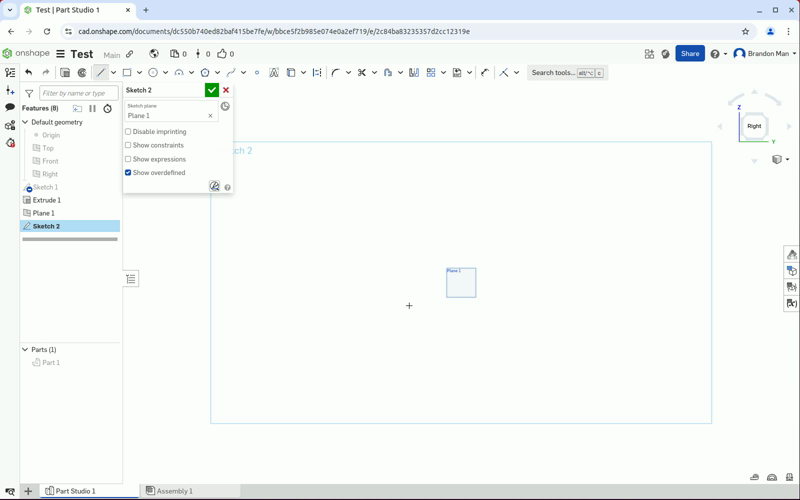
key_up(shift)
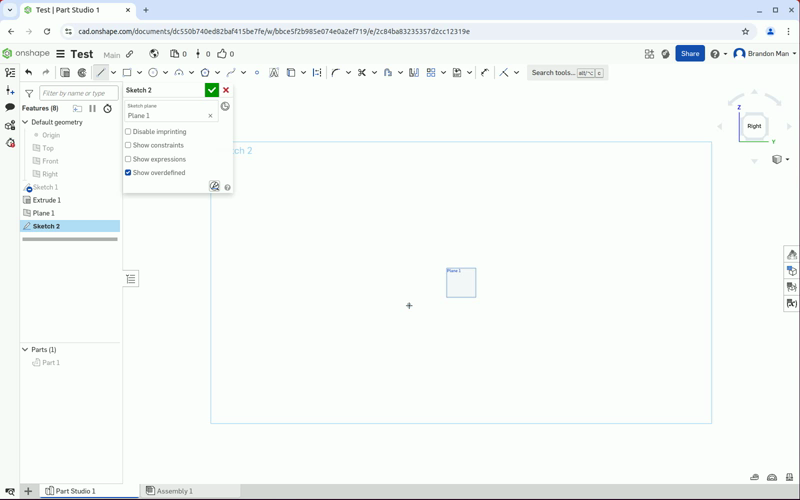
key_down(shift)
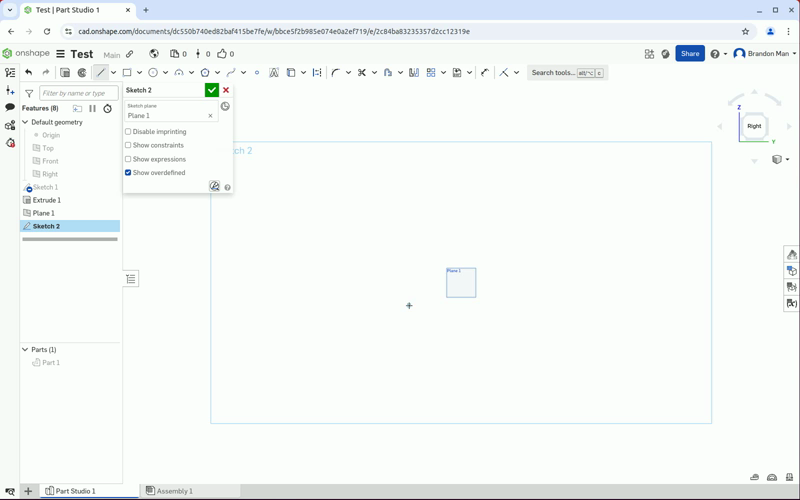
mouse_move(439, 305)
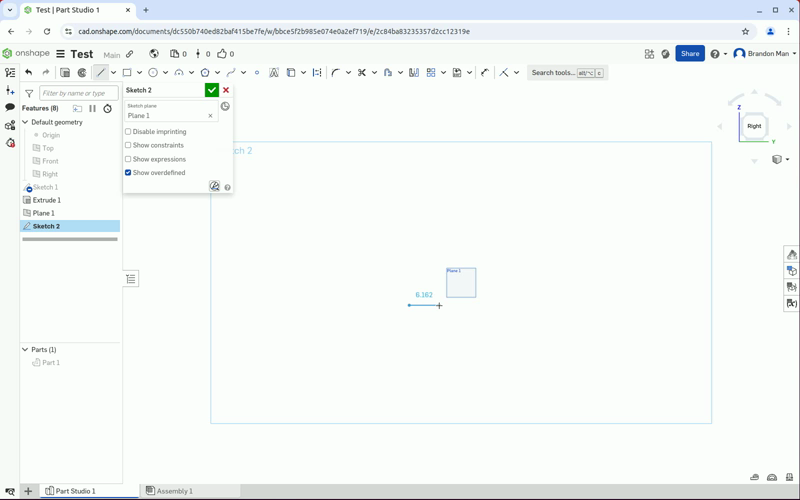
mouse_move(455, 305)
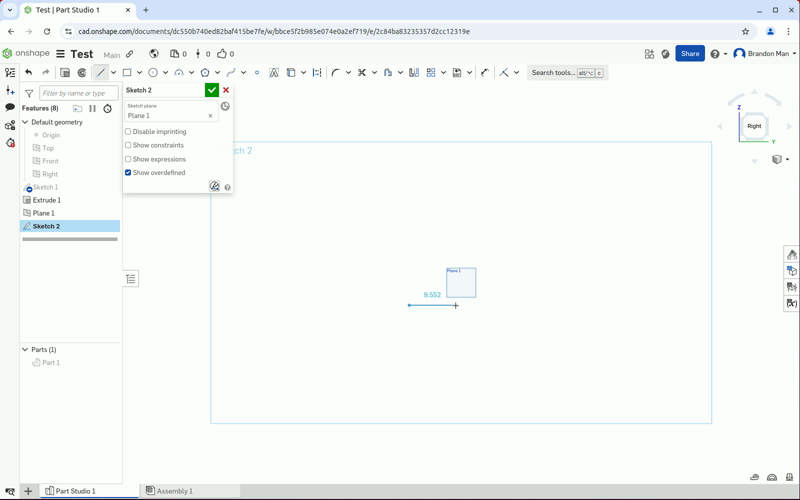
click(455, 305)
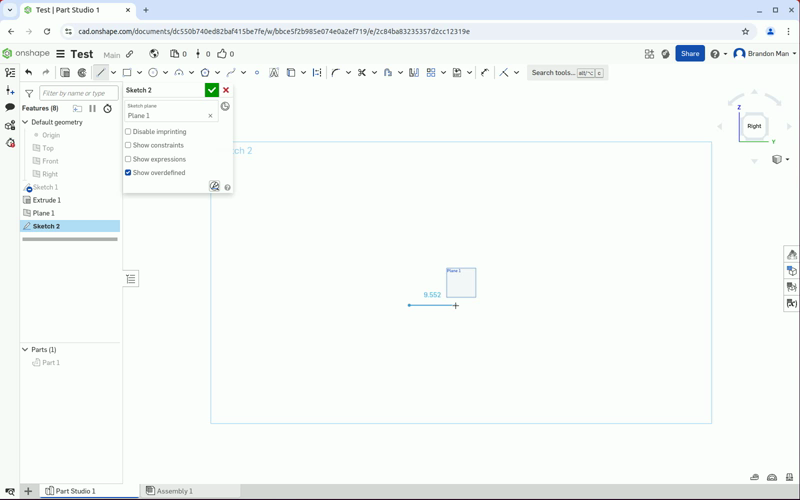
key_up(shift)
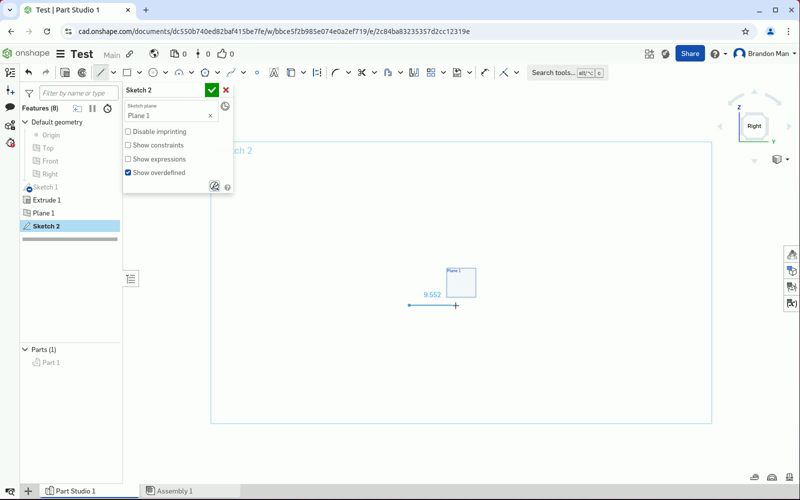
key_down(shift)
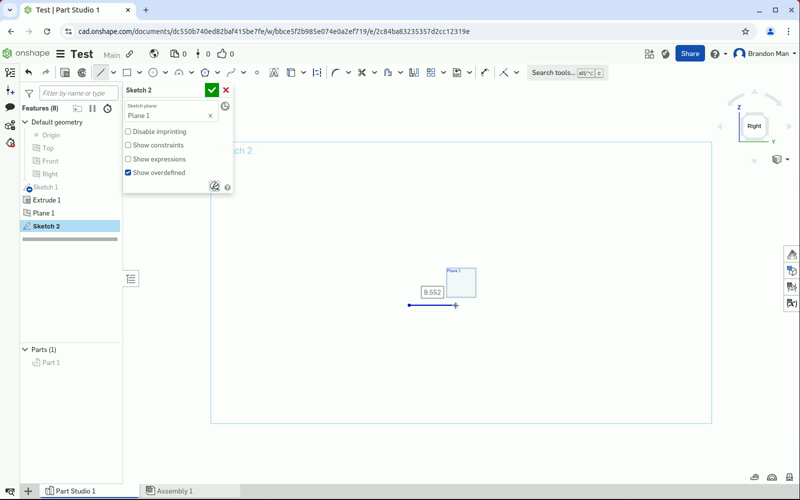
mouse_move(485, 305)
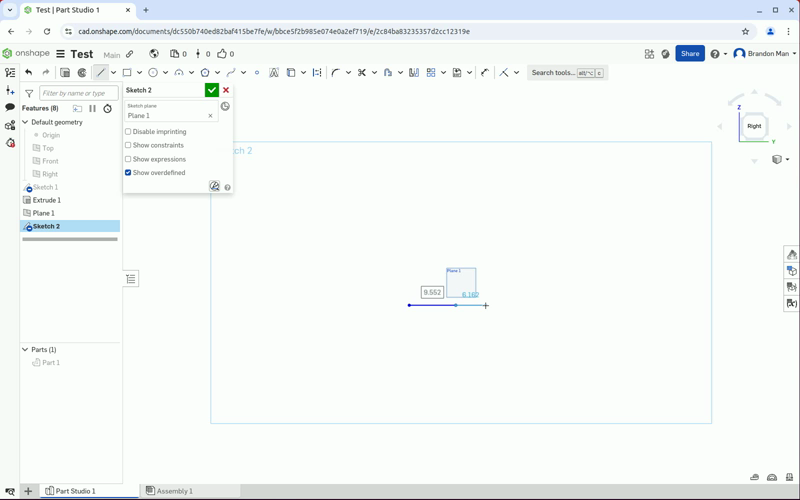
mouse_move(455, 258)
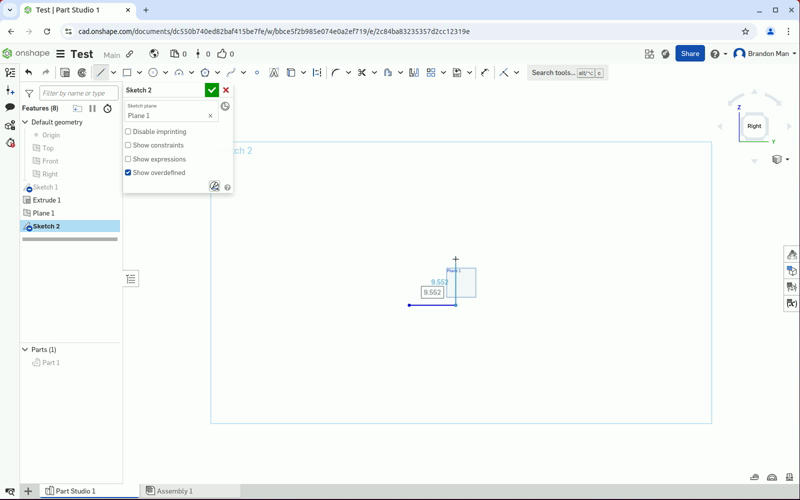
click(455, 258)
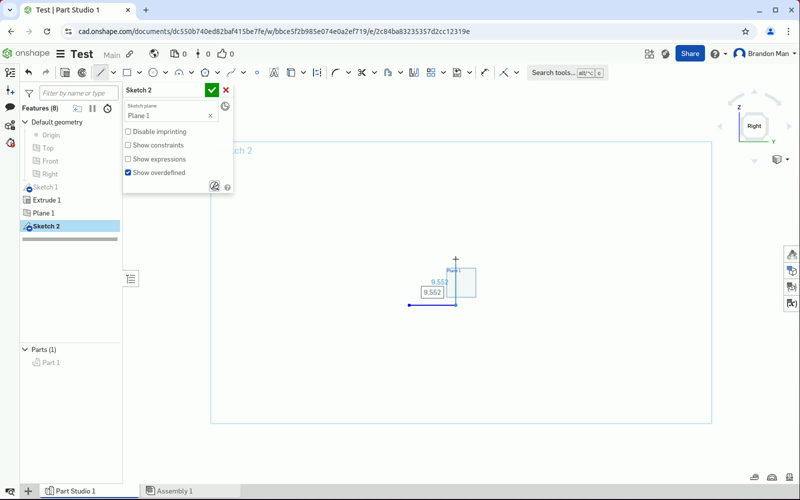
key_up(shift)
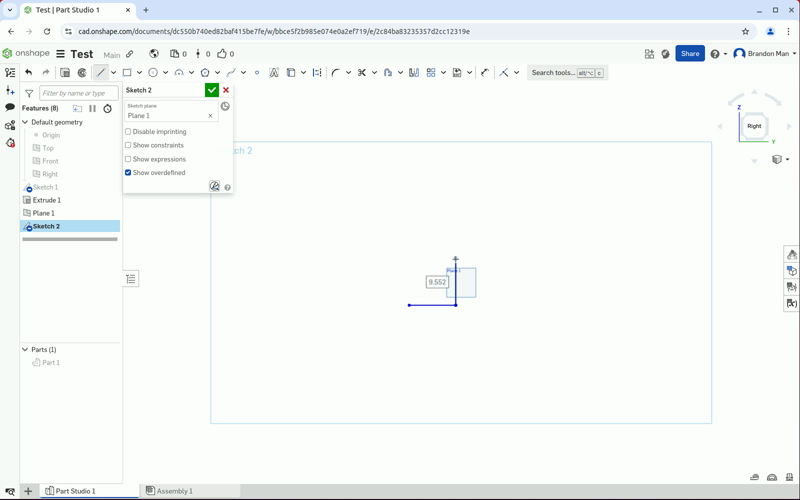
key_down(shift)
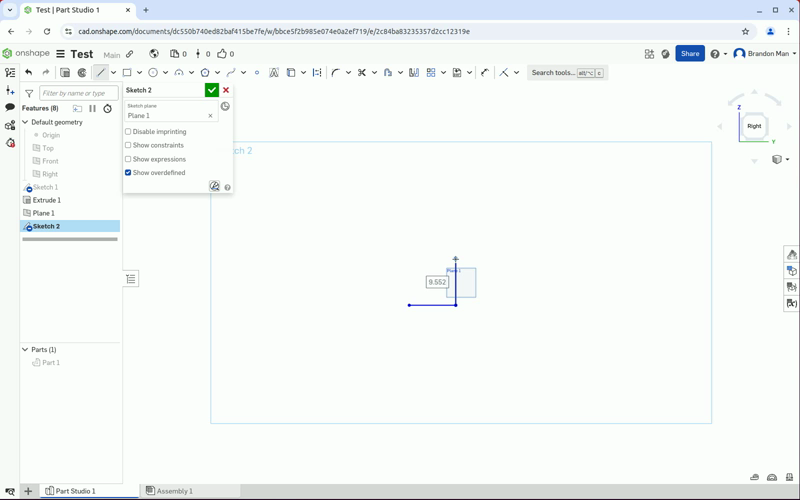
mouse_move(485, 258)
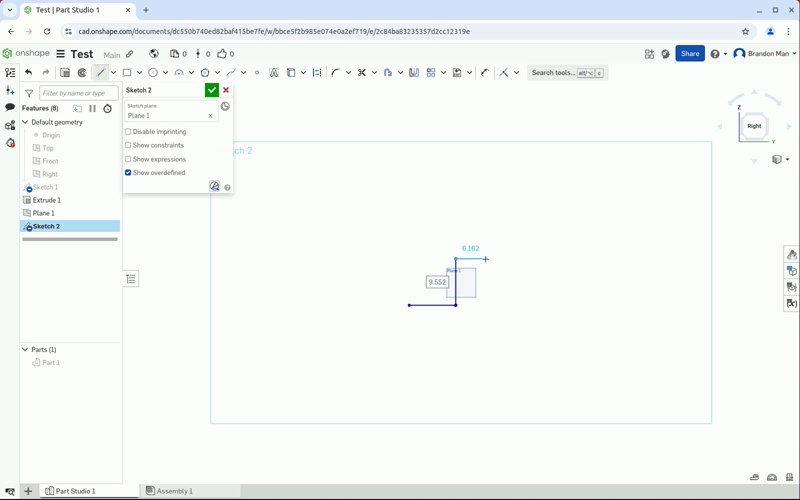
mouse_move(409, 258)
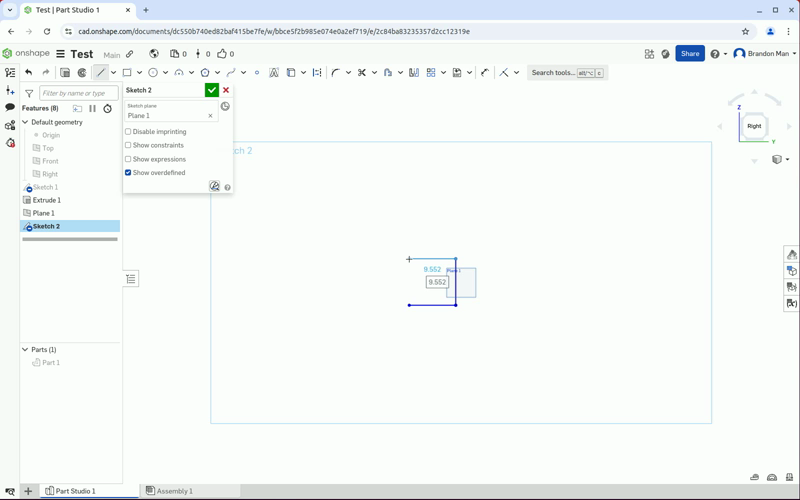
click(409, 258)
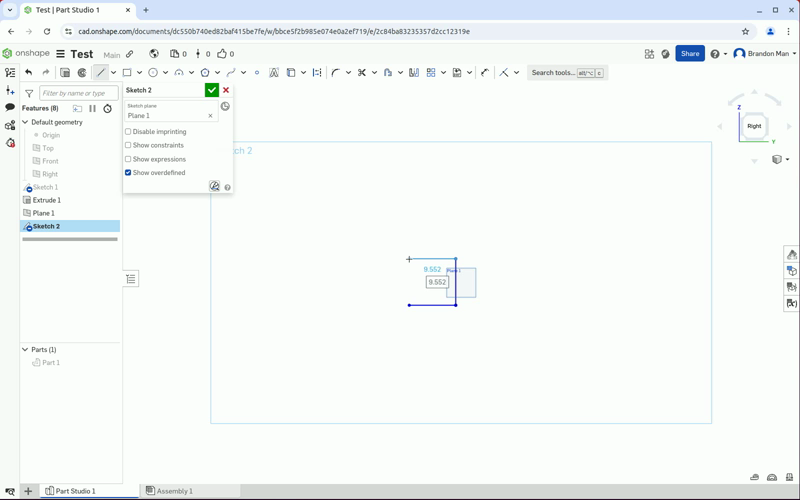
key_up(shift)
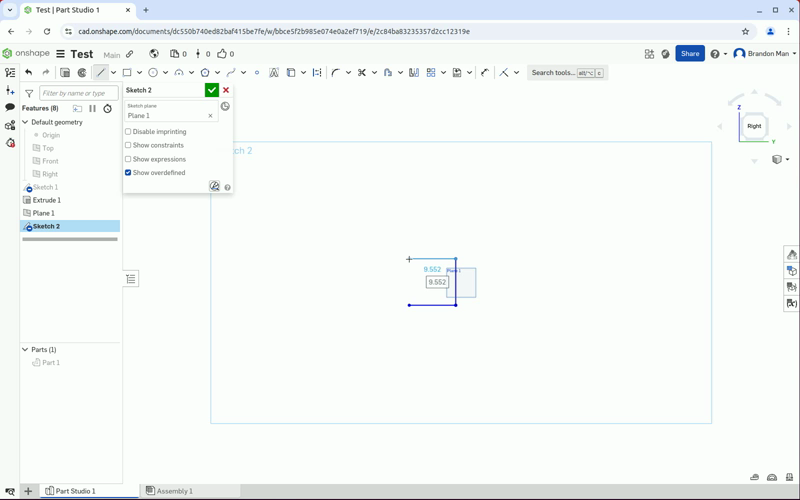
mouse_move(439, 258)
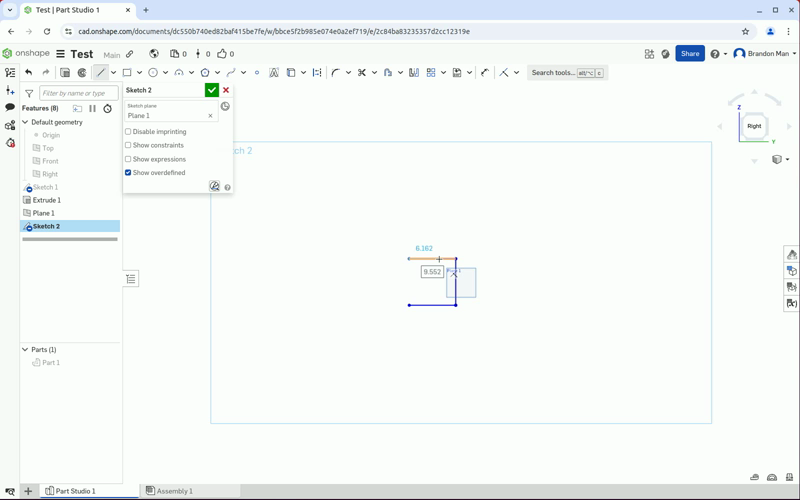
key_down(shift)
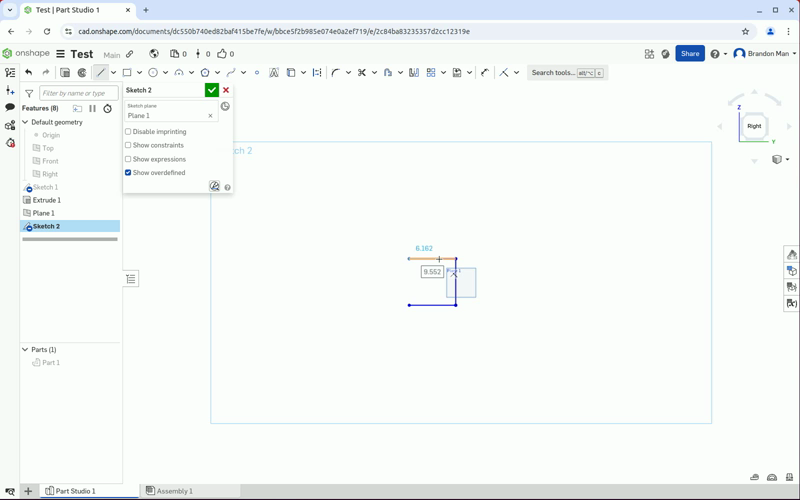
mouse_move(409, 305)
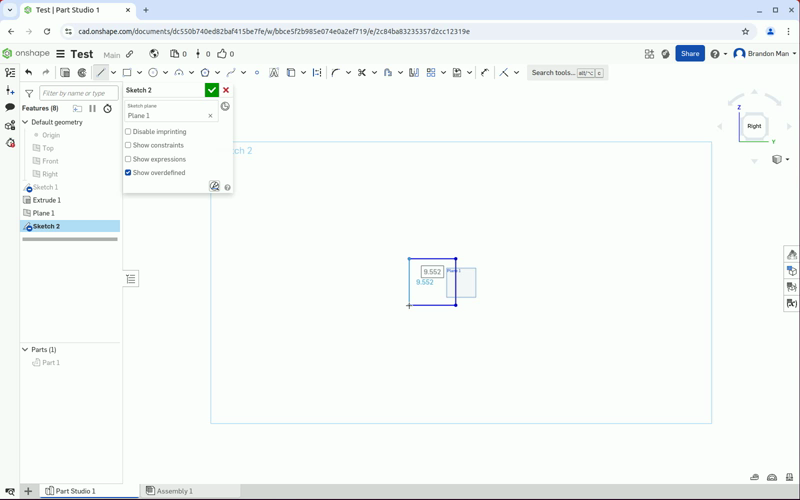
key_up(shift)
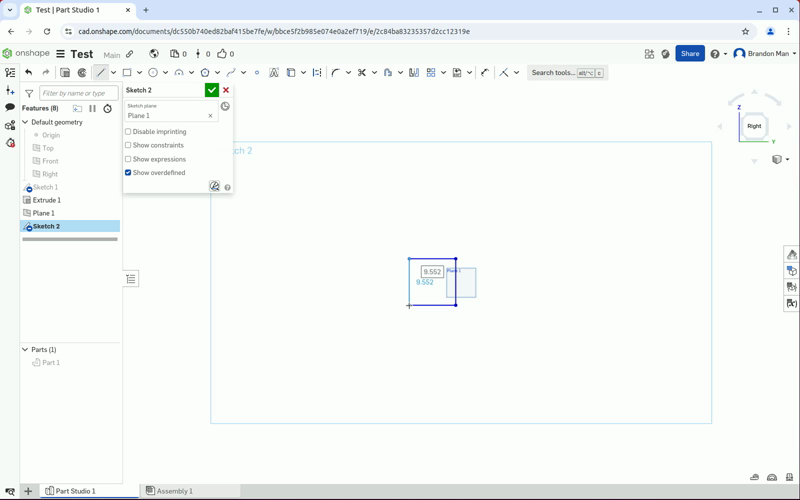
click(409, 305)
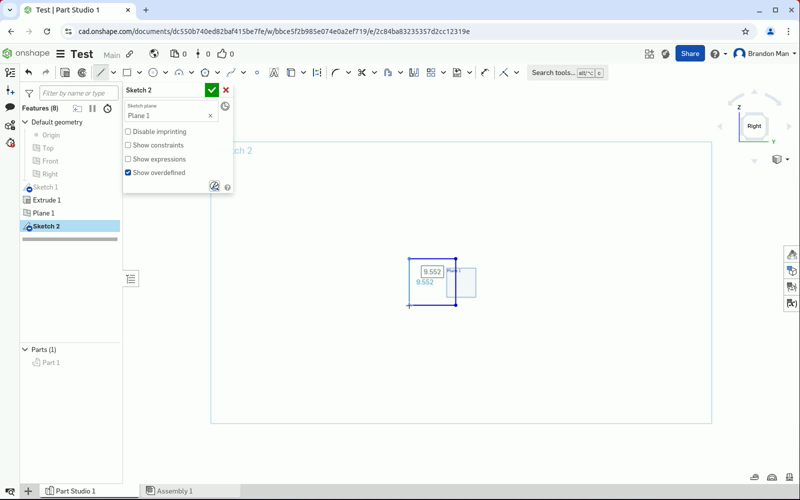
key(esc)
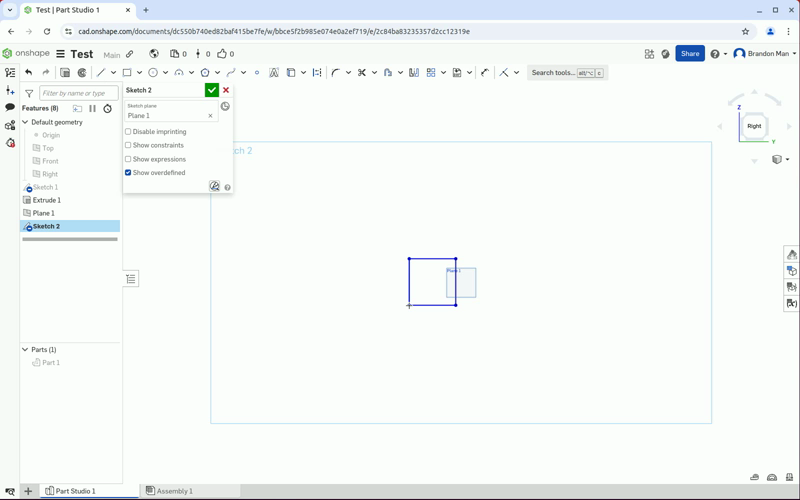
mouse_move(449, 299)
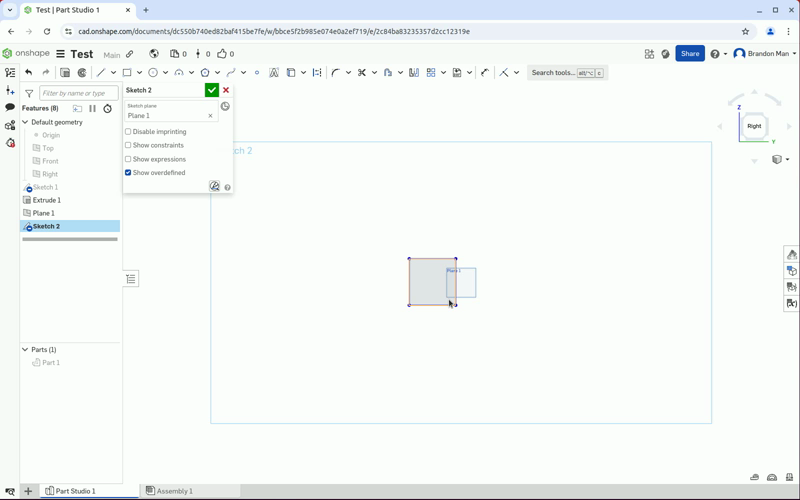
click(449, 299)
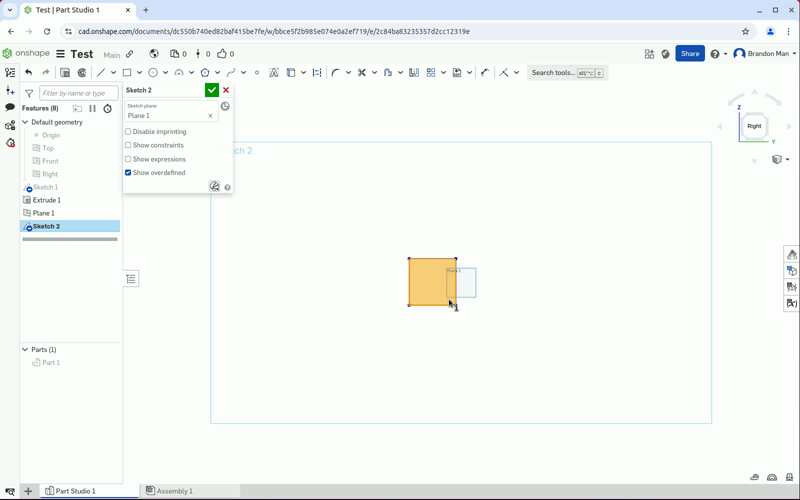
mouse_move(73, 352)
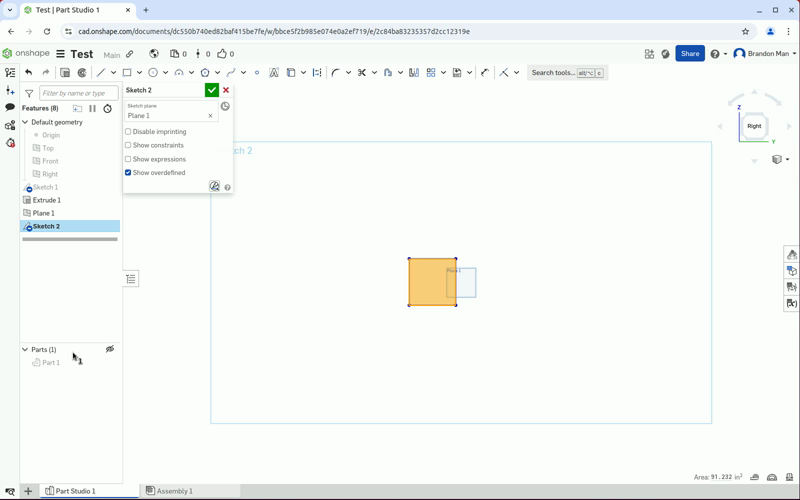
key(shift+y)
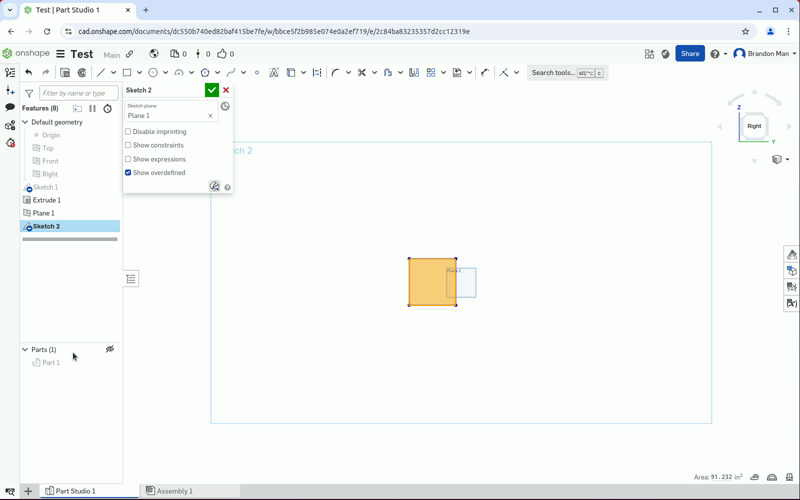
key(shift+e)
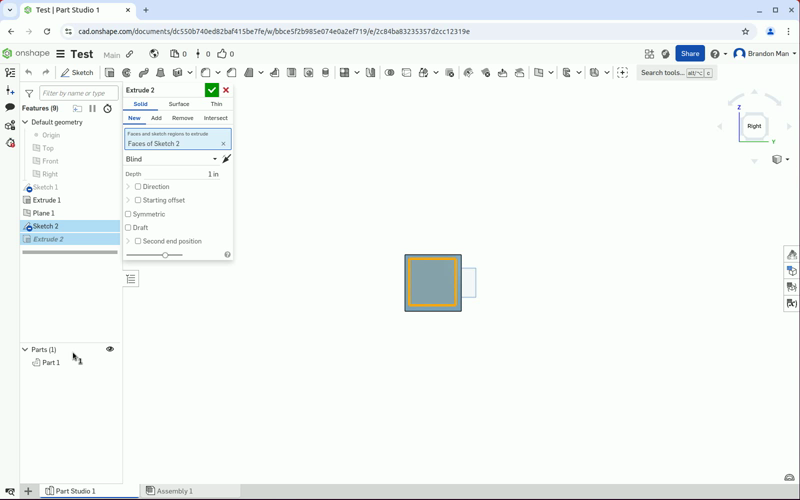
mouse_move(143, 106)
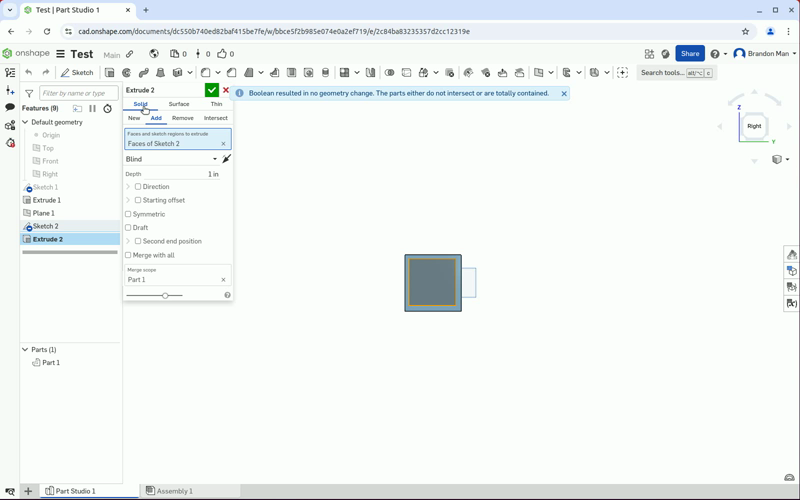
click(143, 106)
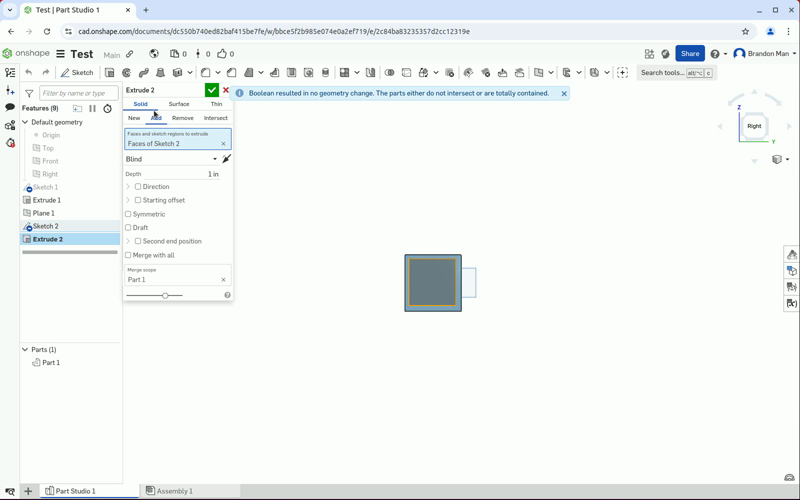
mouse_move(186, 120)
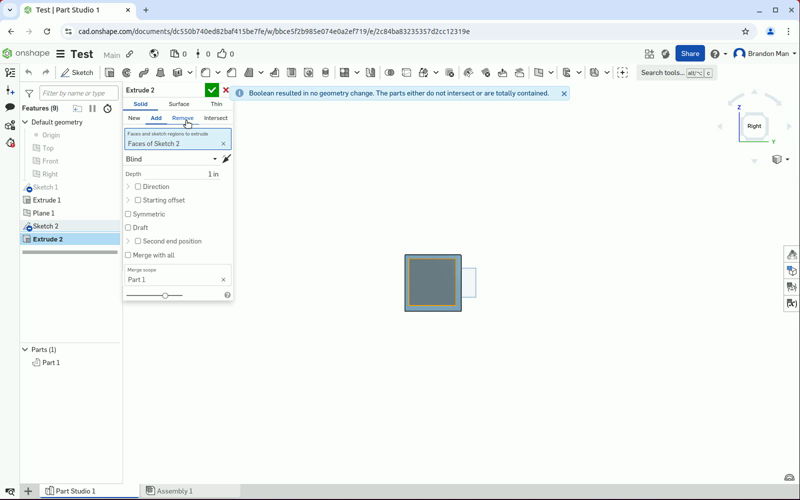
click(186, 120)
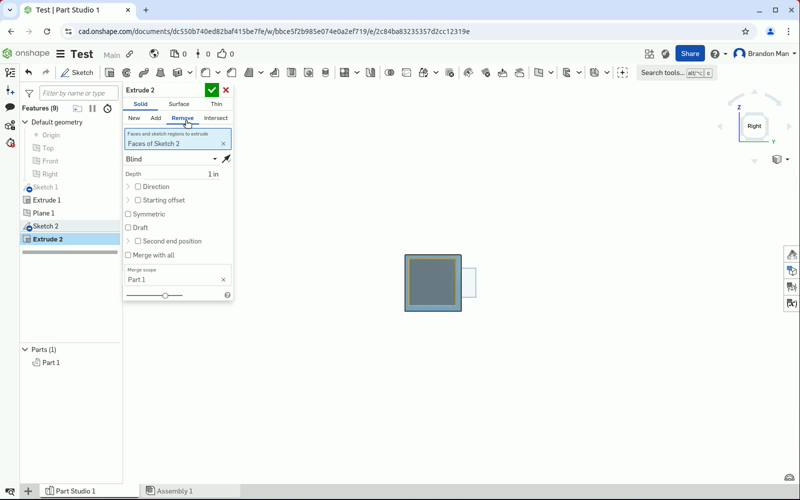
key(tab, 4)
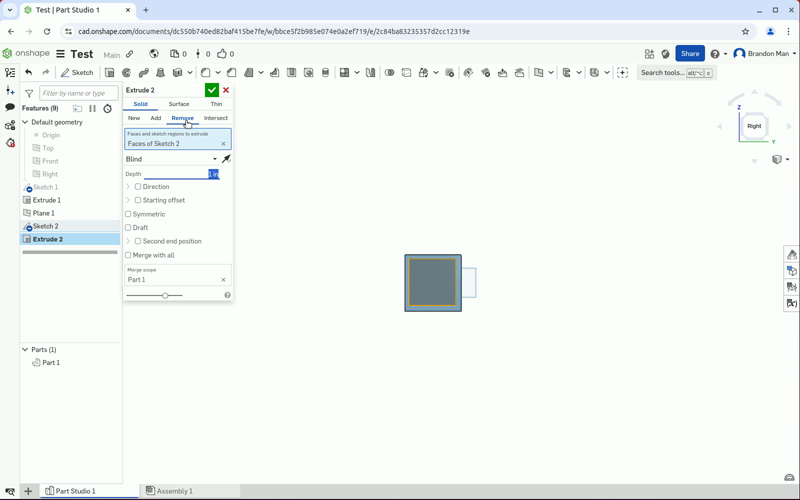
text(16.128)
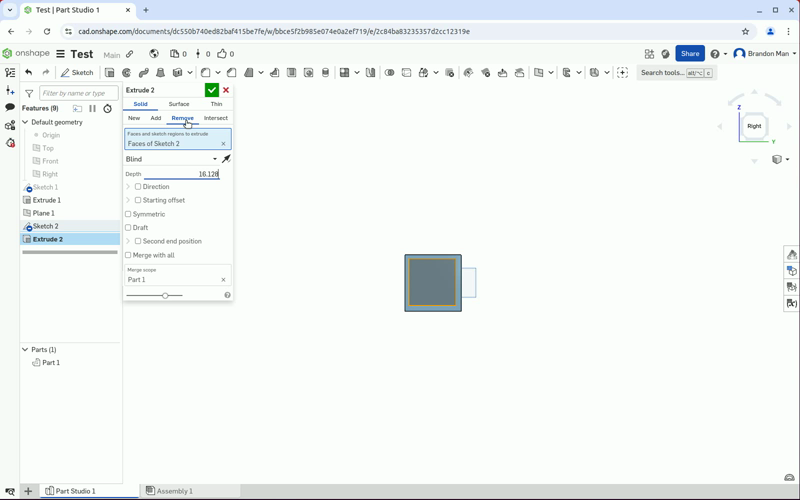
key(tab, 6)
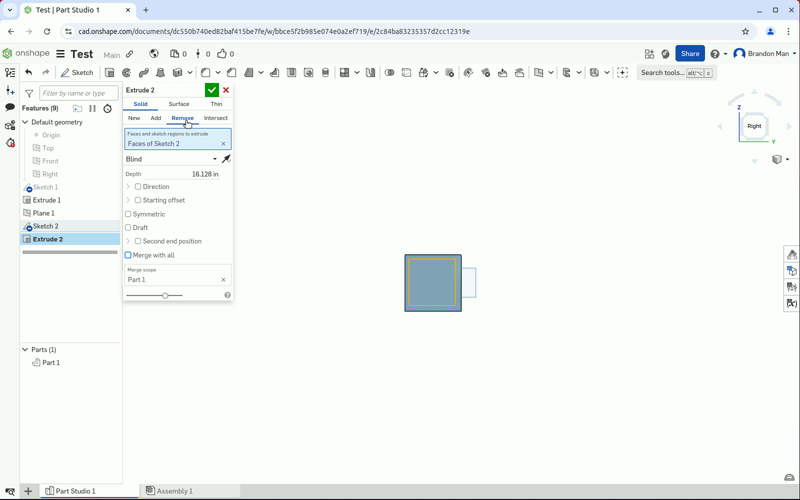
key(space)
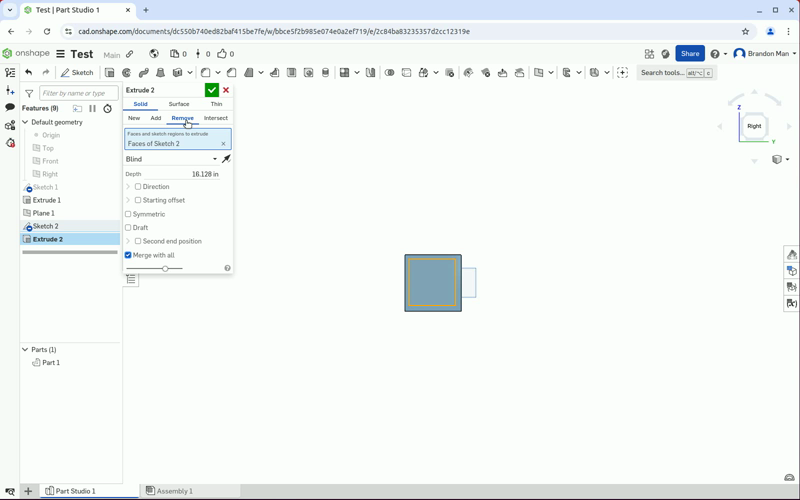
key(enter)
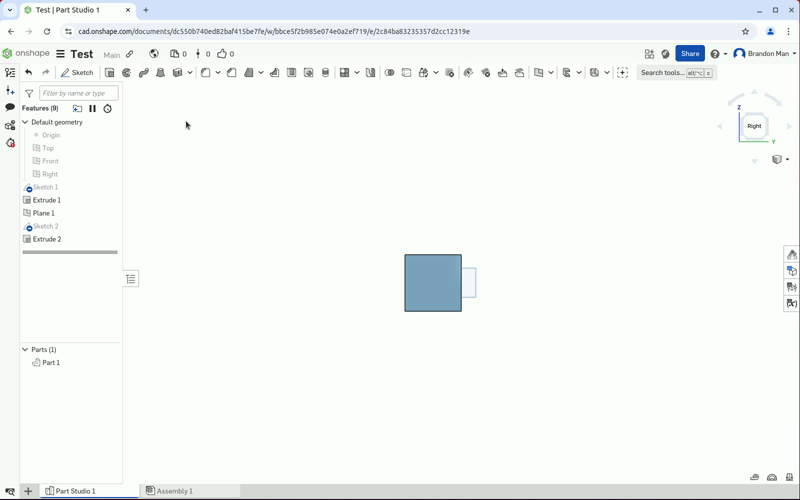
key(shift+h)
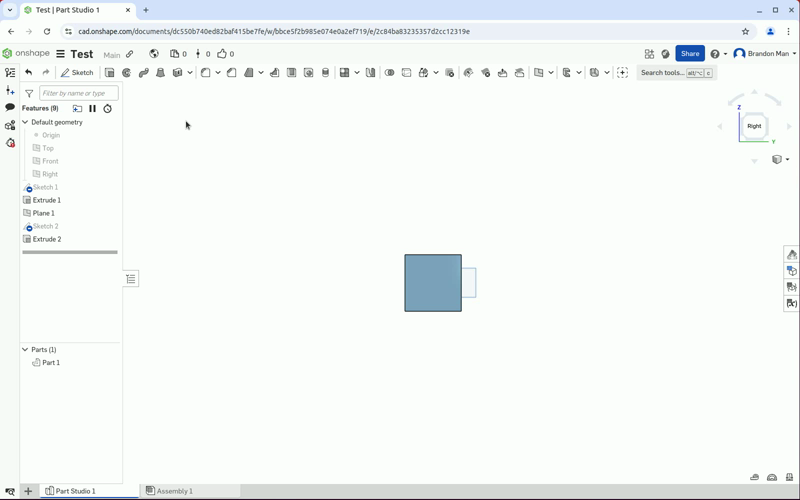
key(shift+h)
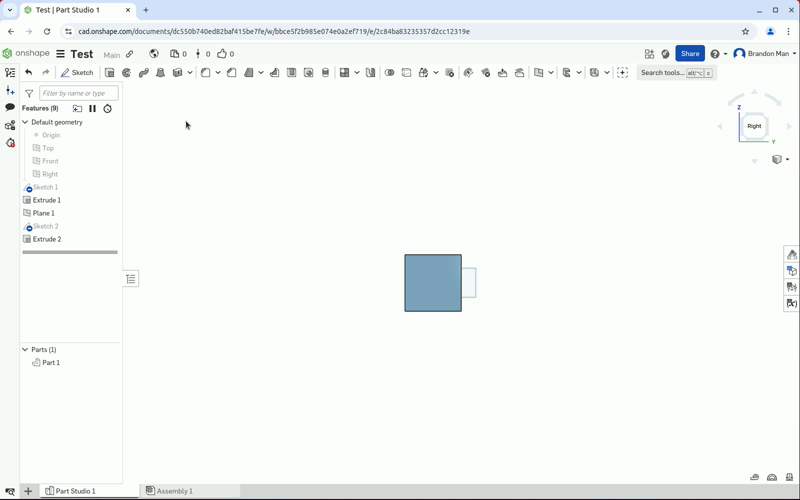
mouse_move(73, 189)
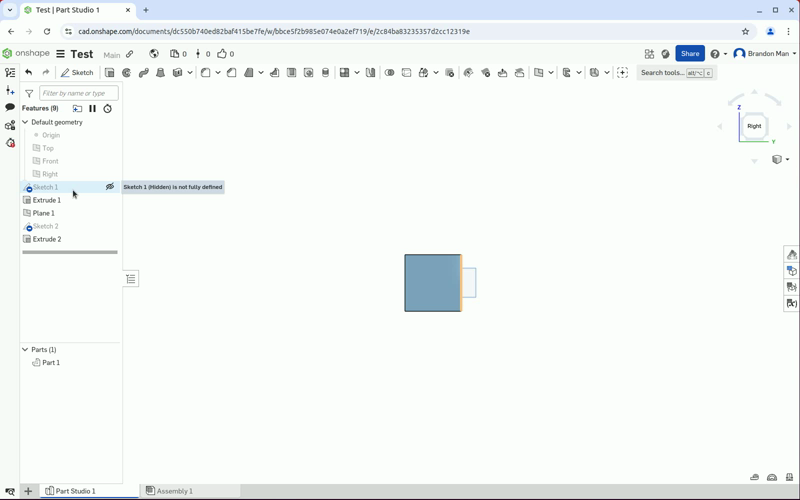
click(73, 189)
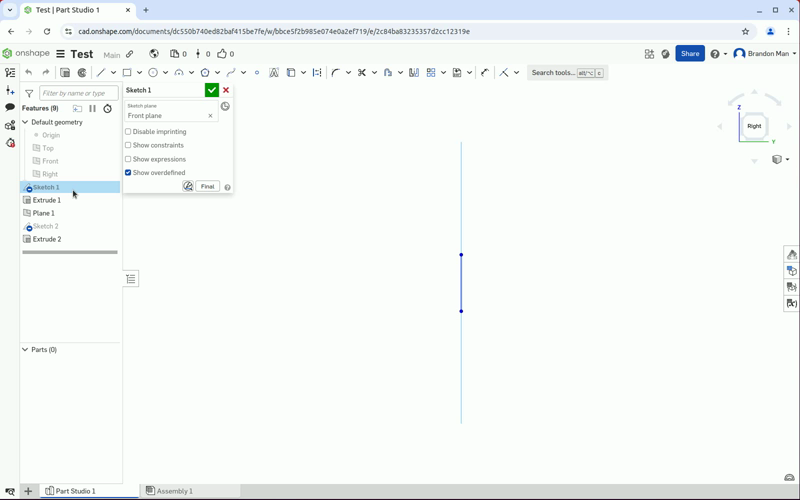
mouse_move(229, 92)
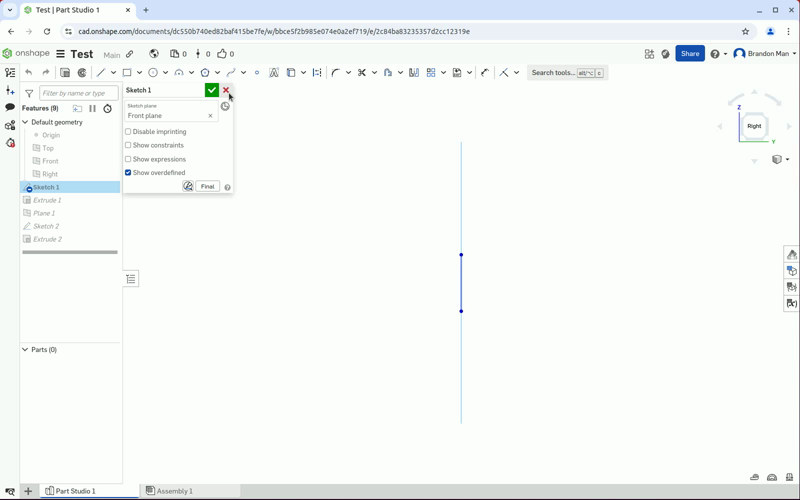
click(229, 92)
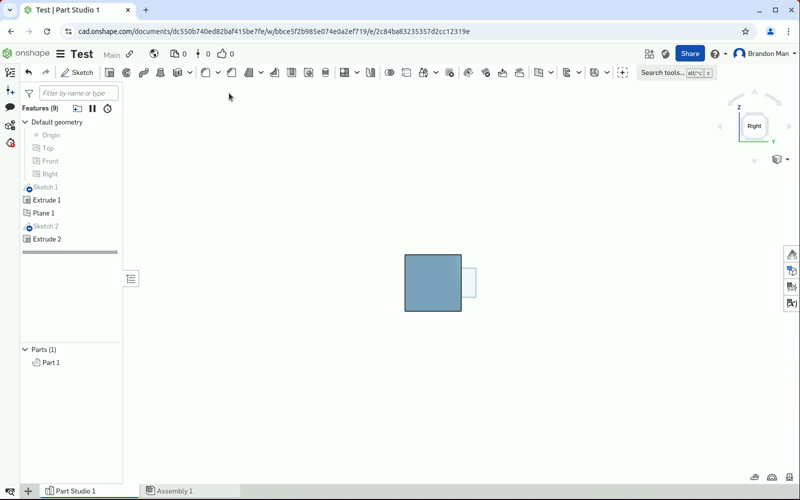
mouse_move(73, 352)
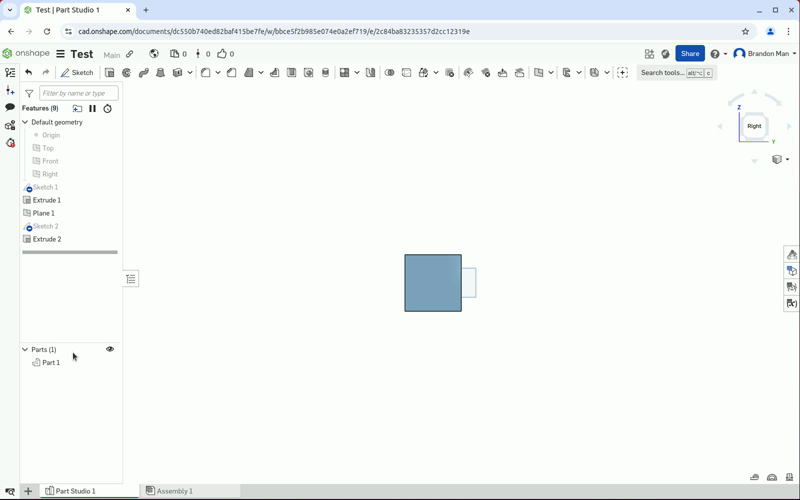
key(y)
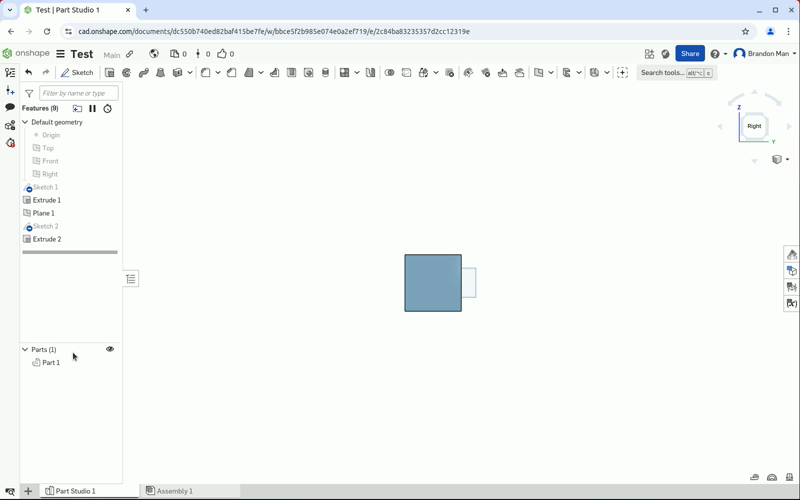
key(shift+p)
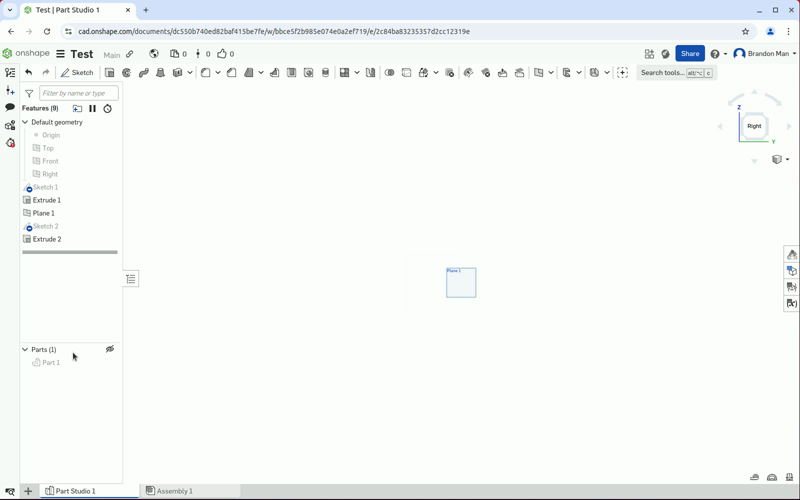
key(space)
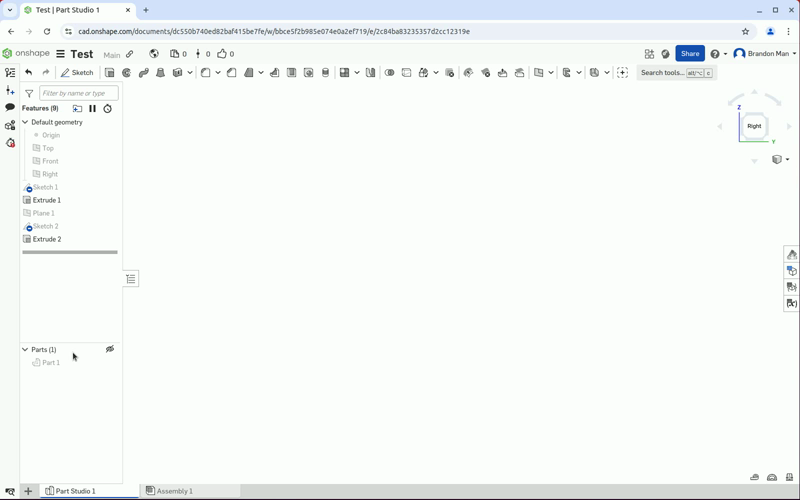
key_down(shift)
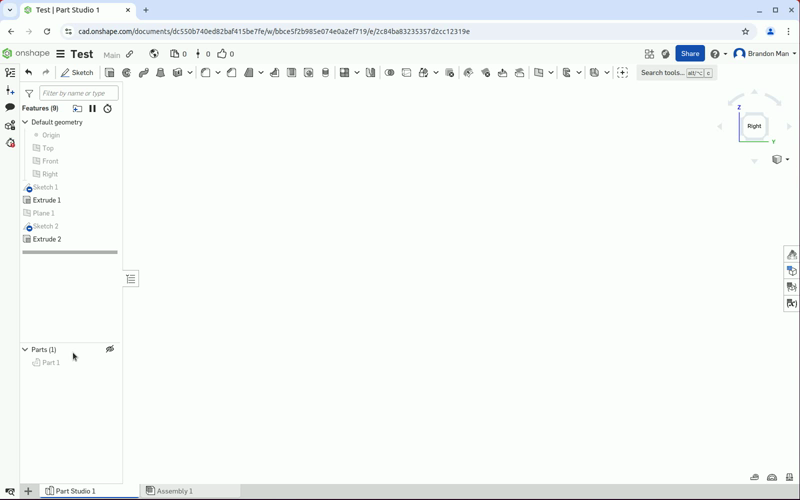
key(right)
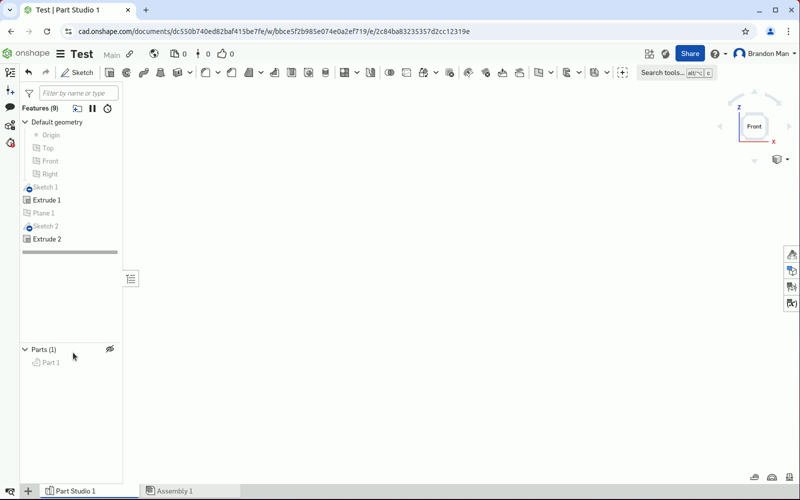
key_up(shift)
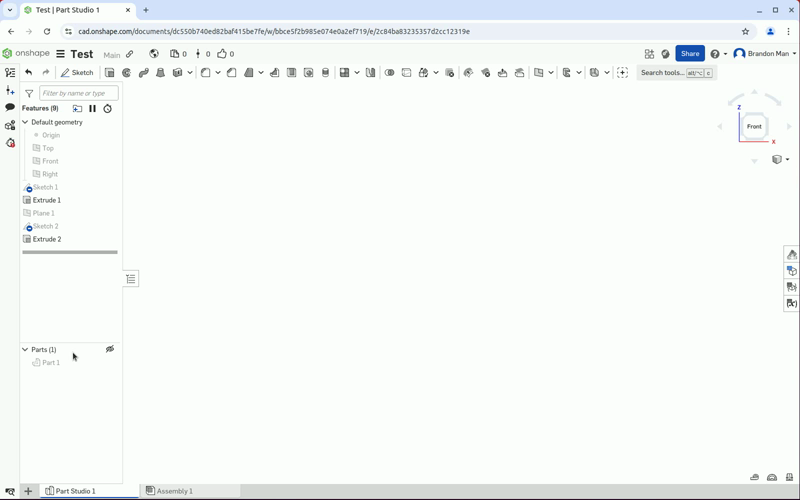
mouse_move(73, 352)
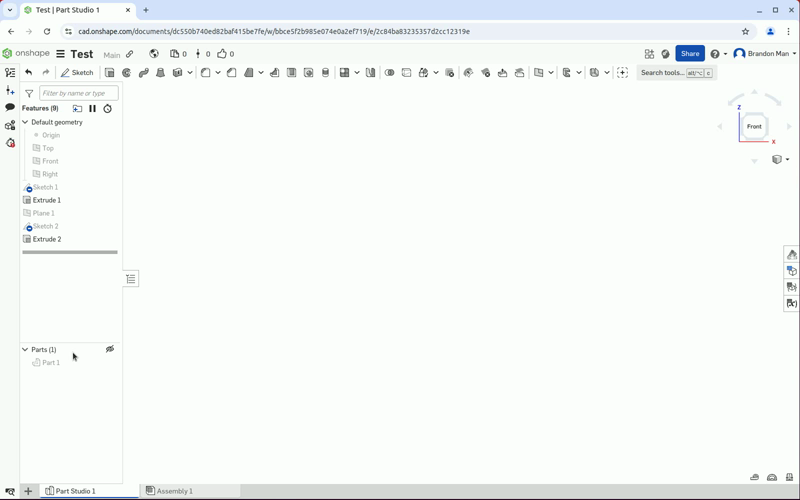
key(shift+y)
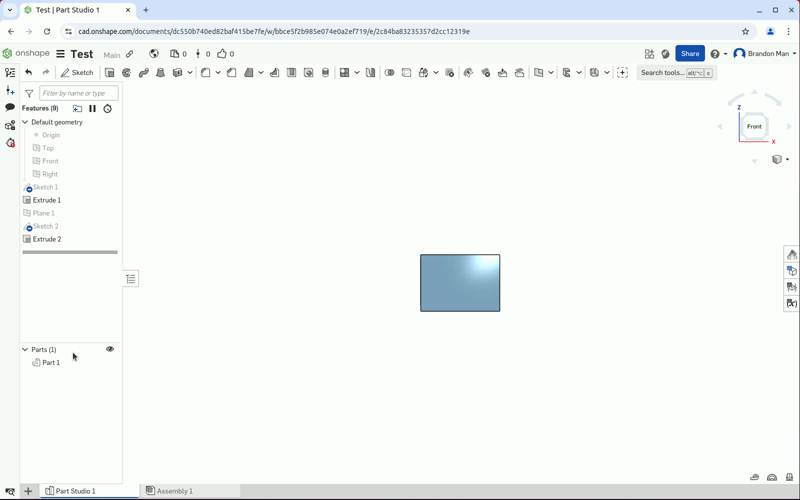
mouse_move(541, 75)
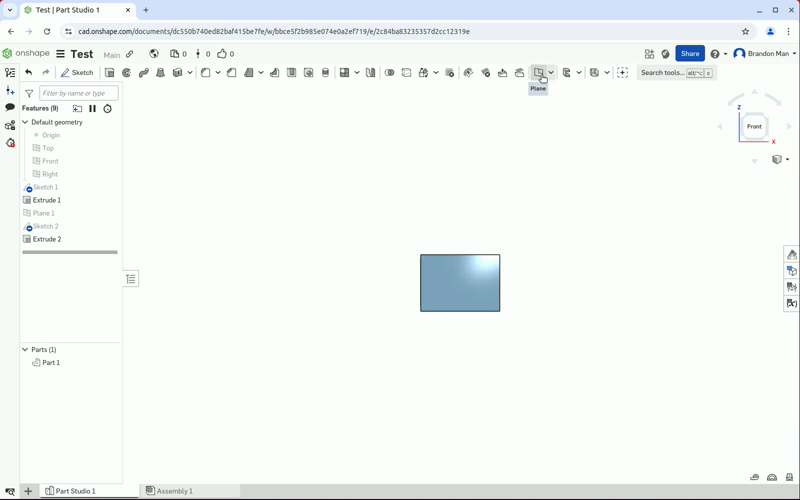
click(541, 75)
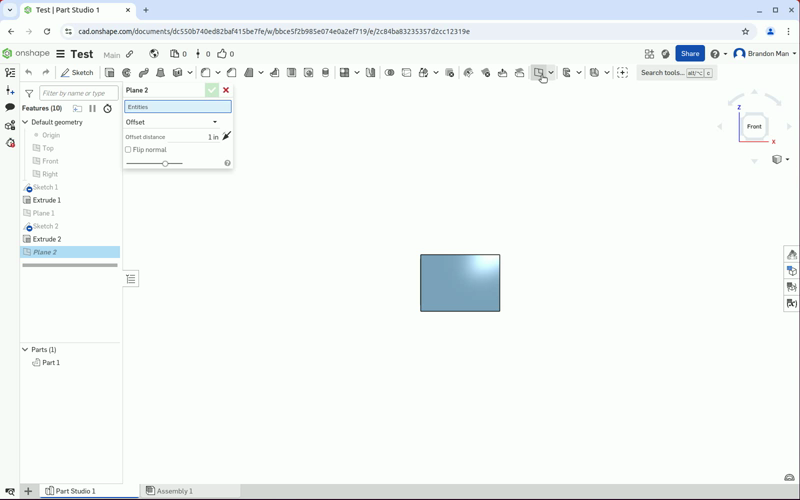
mouse_move(73, 163)
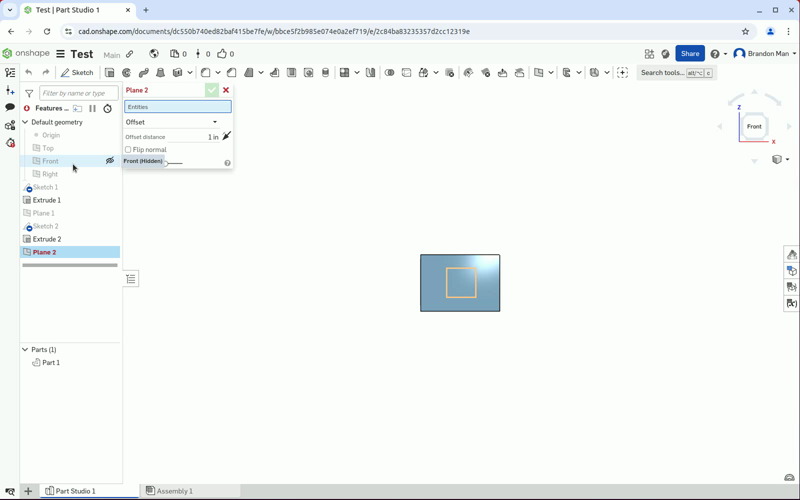
click(73, 163)
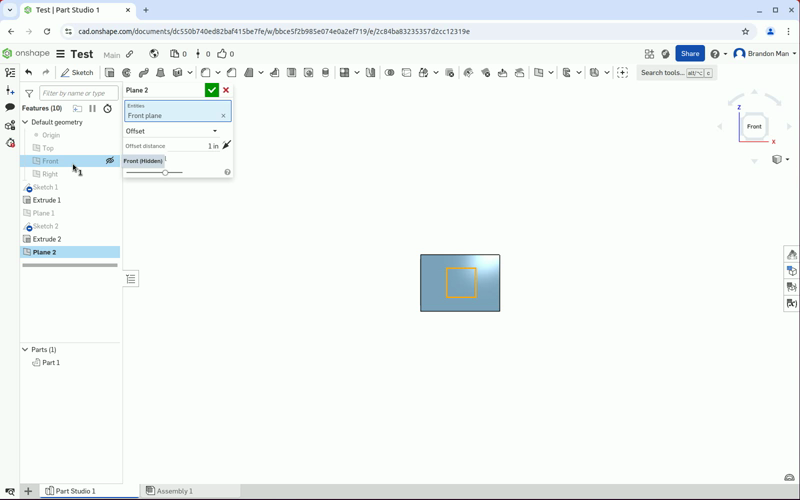
key(tab, 2)
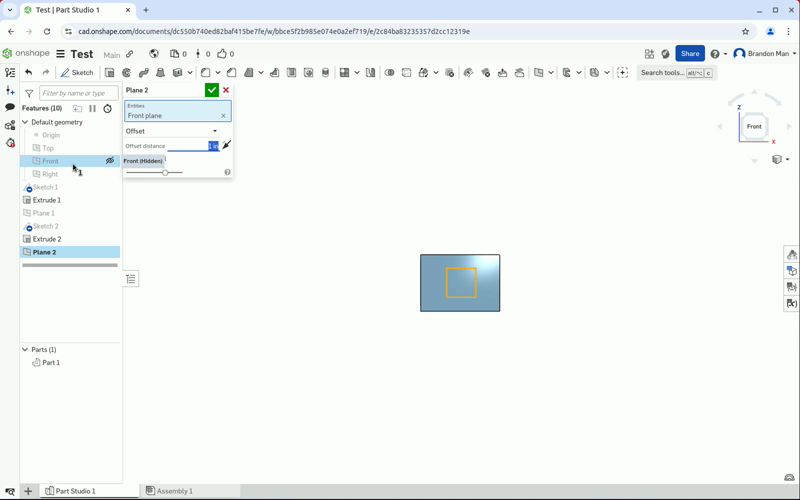
text(11.554)
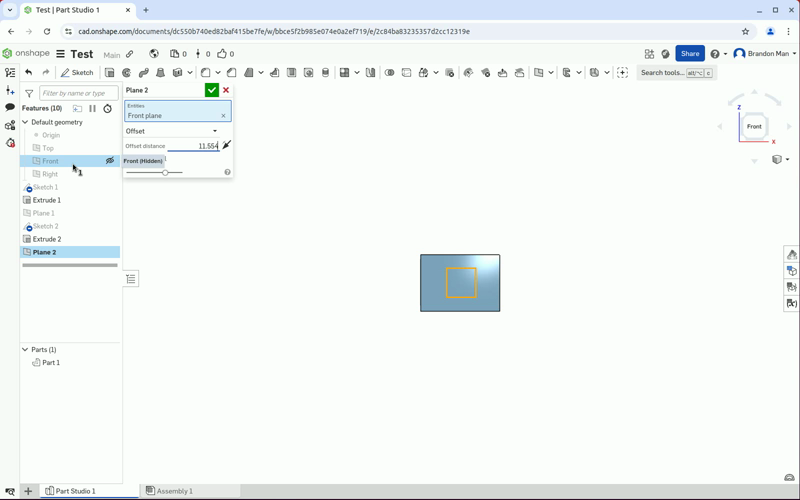
key(enter, 2)
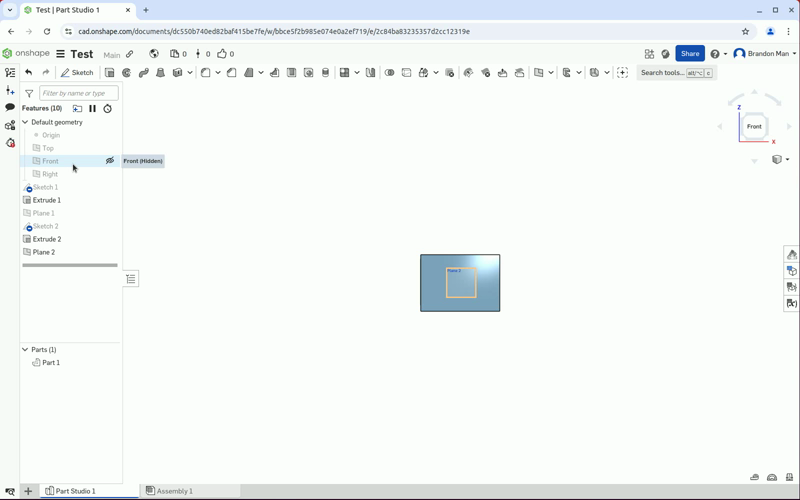
key(shift+s)
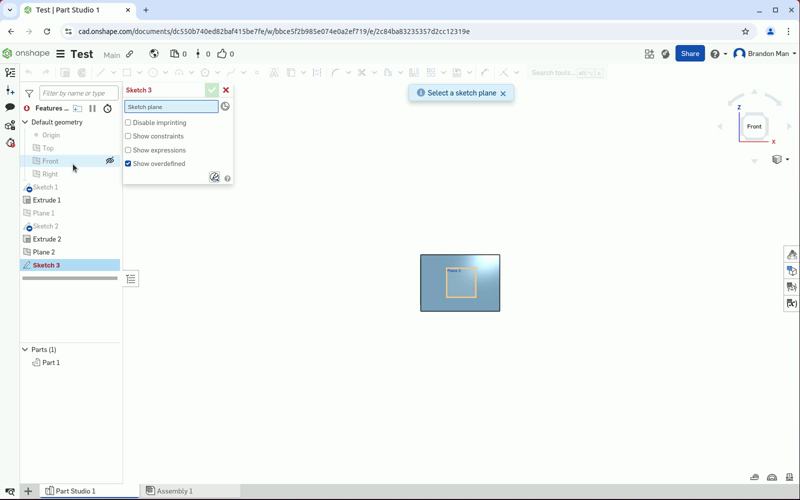
mouse_move(73, 254)
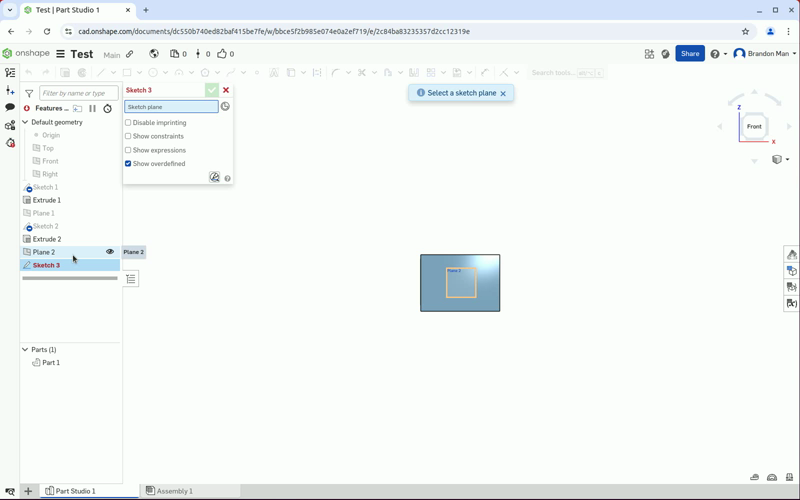
click(73, 254)
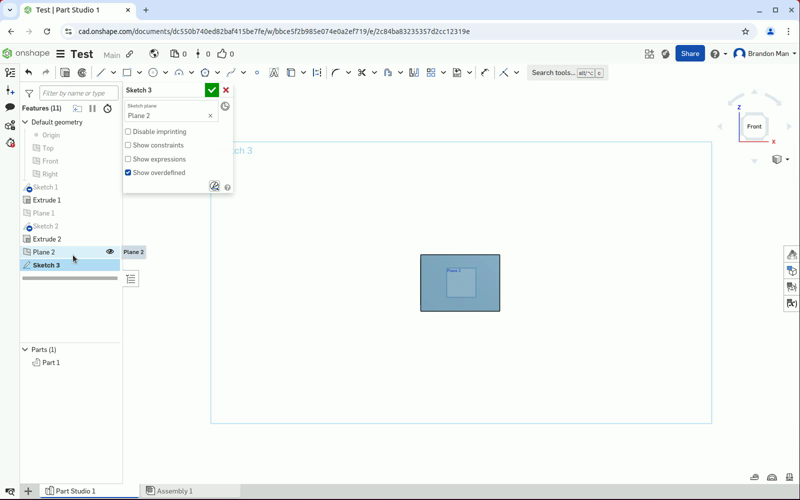
mouse_move(73, 352)
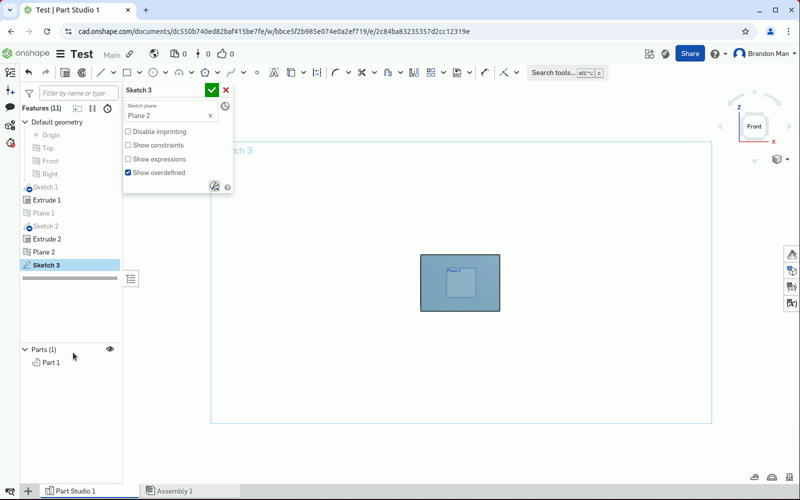
key(y)
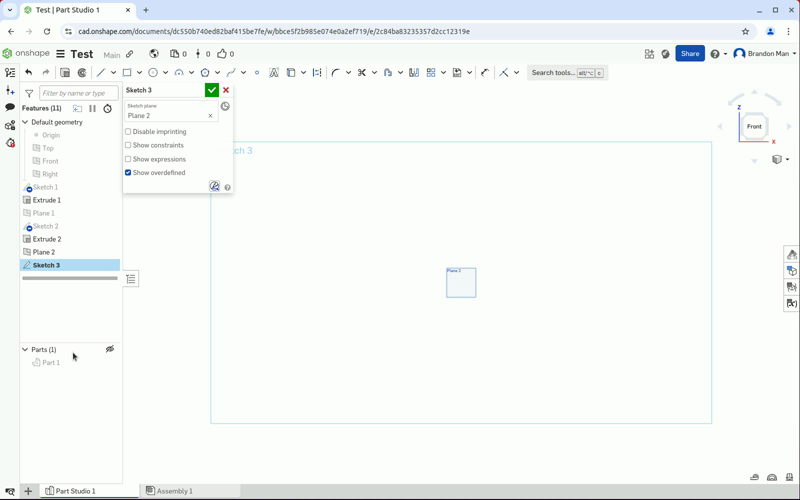
key(l)
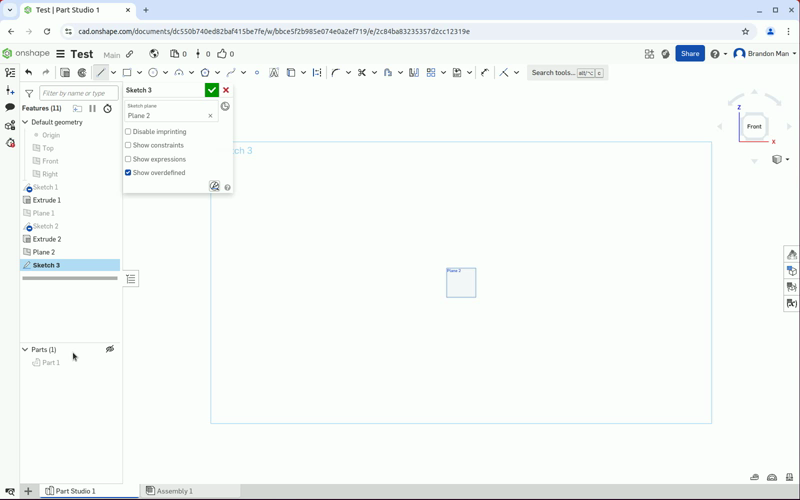
key_down(shift)
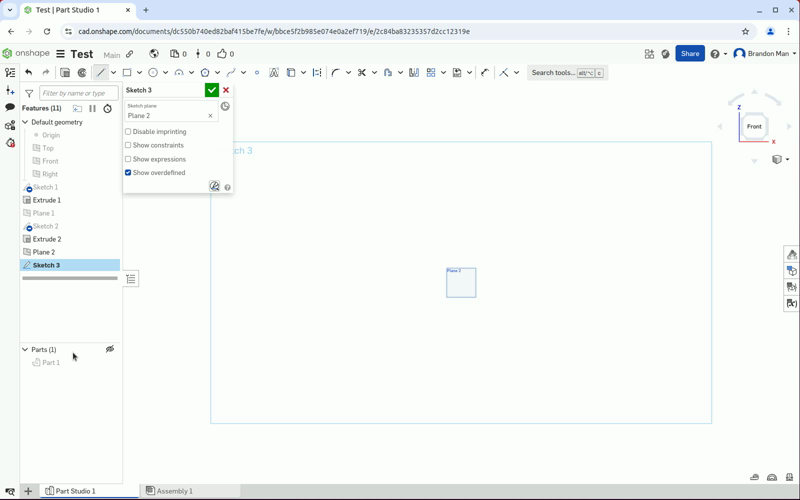
mouse_move(432, 311)
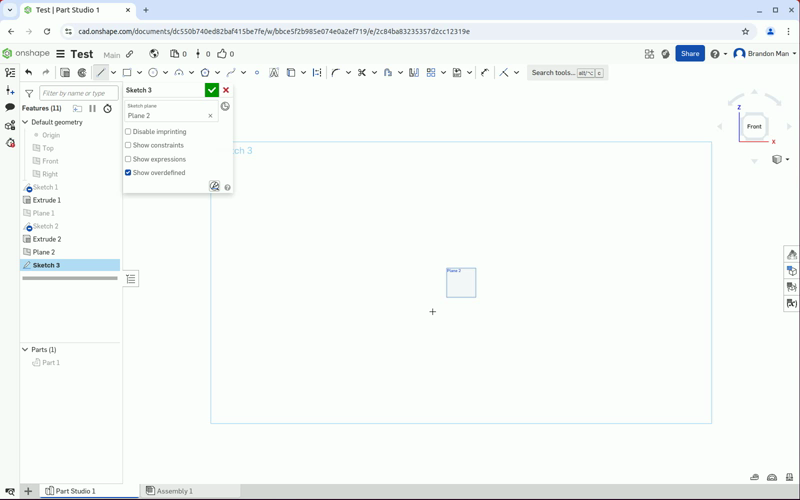
click(432, 311)
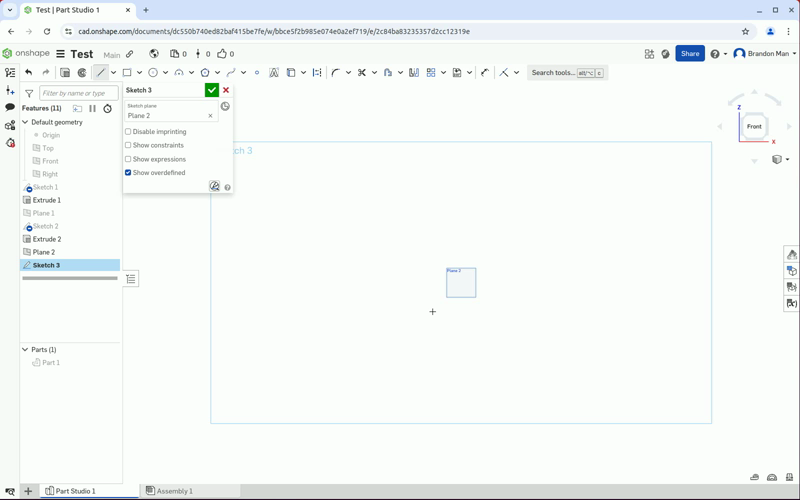
key_up(shift)
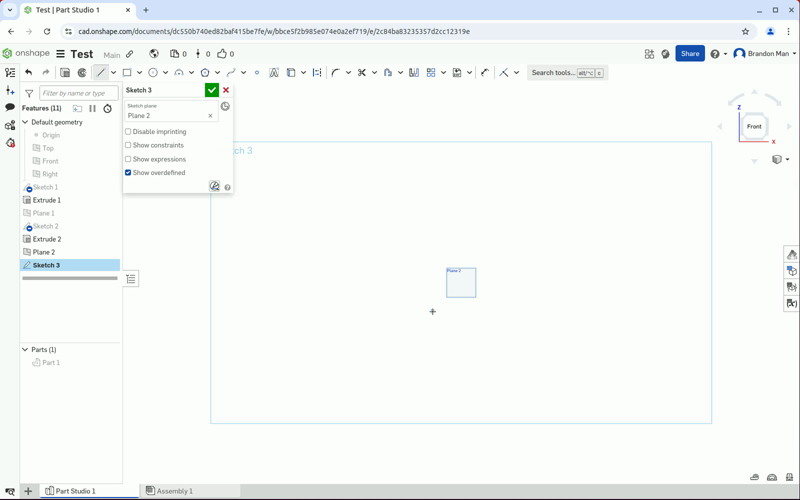
key_down(shift)
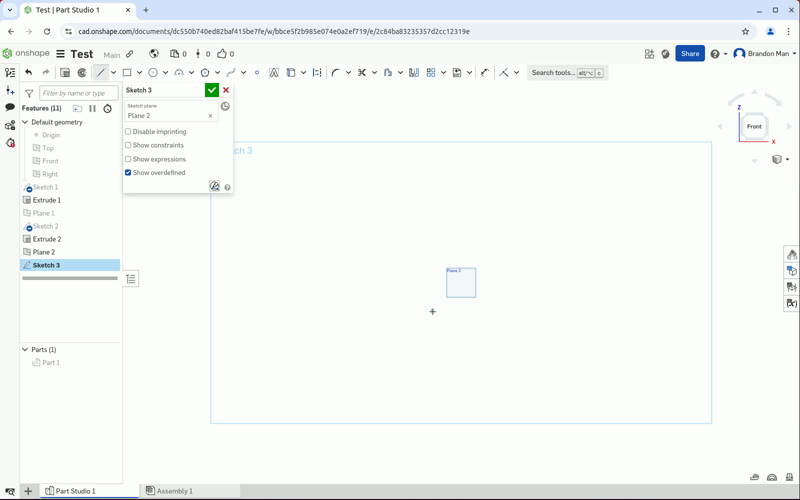
mouse_move(462, 311)
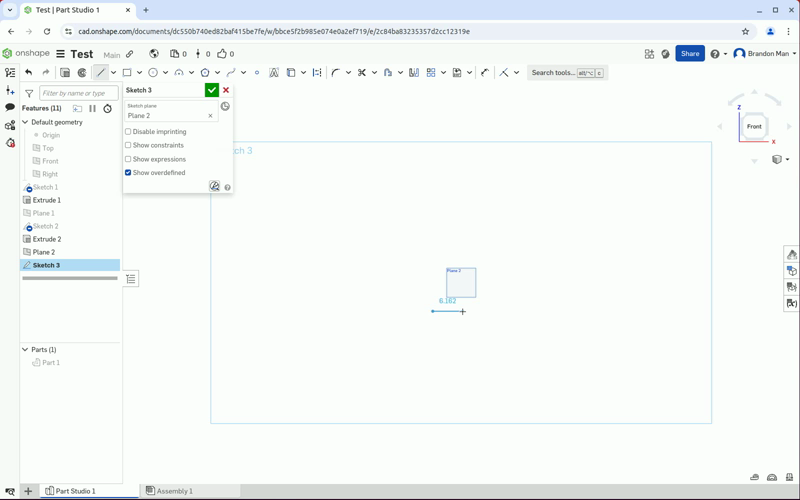
mouse_move(489, 311)
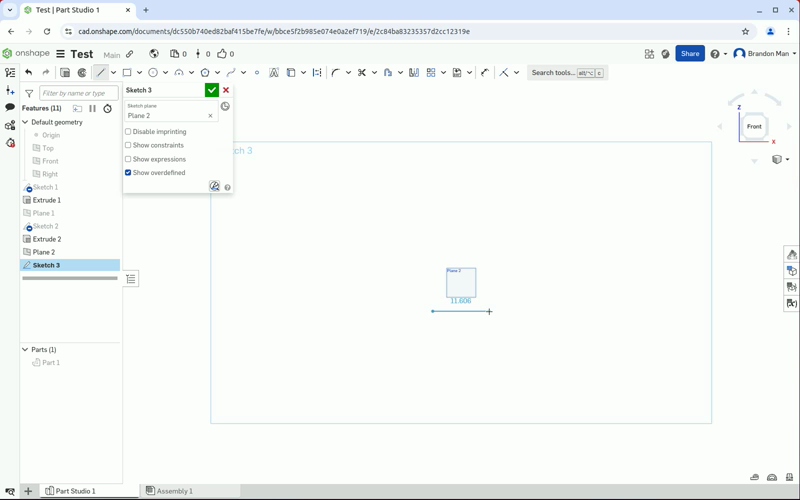
click(489, 311)
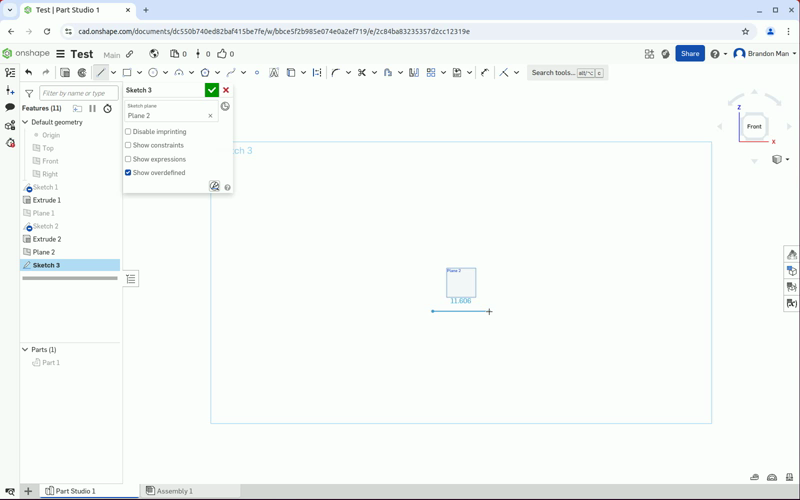
key_up(shift)
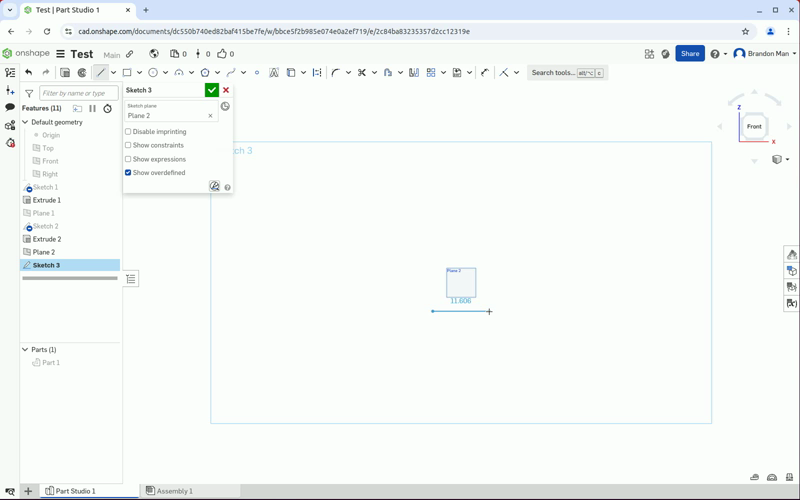
key_down(shift)
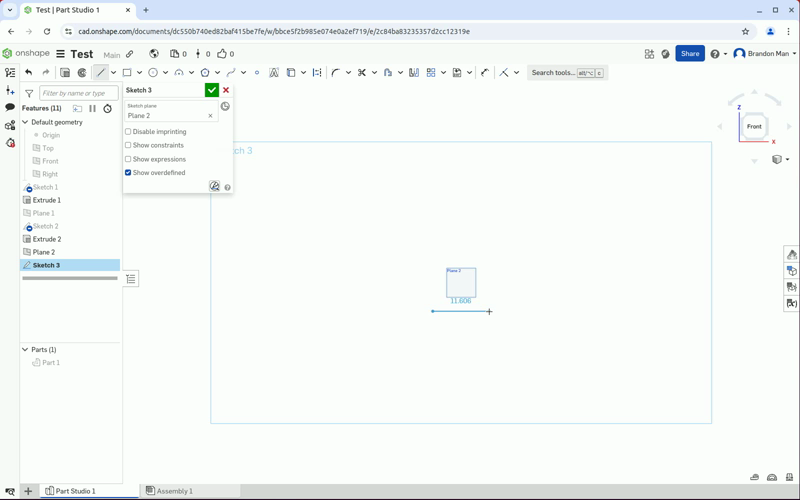
mouse_move(519, 311)
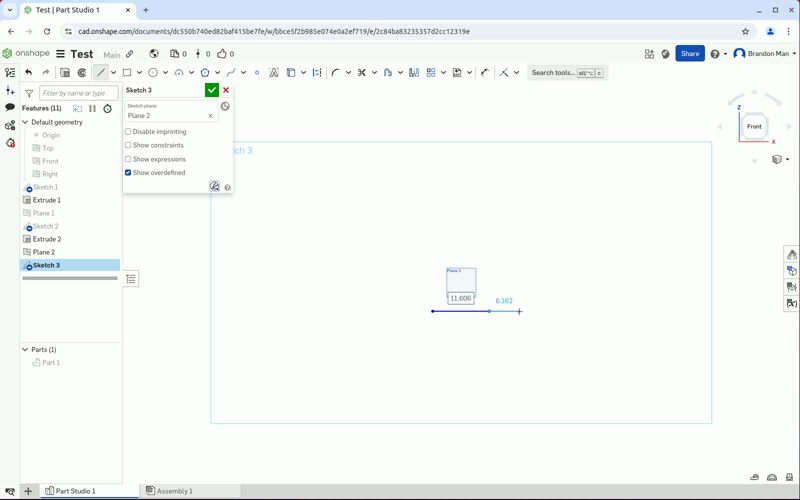
mouse_move(489, 254)
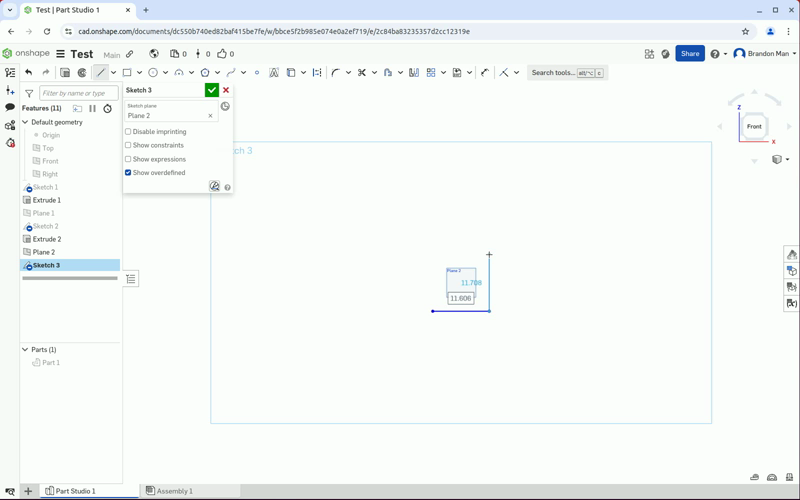
click(489, 254)
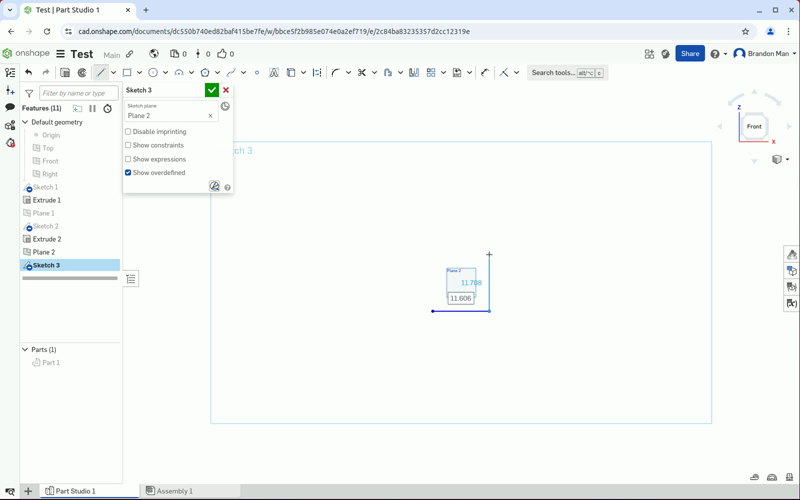
key_up(shift)
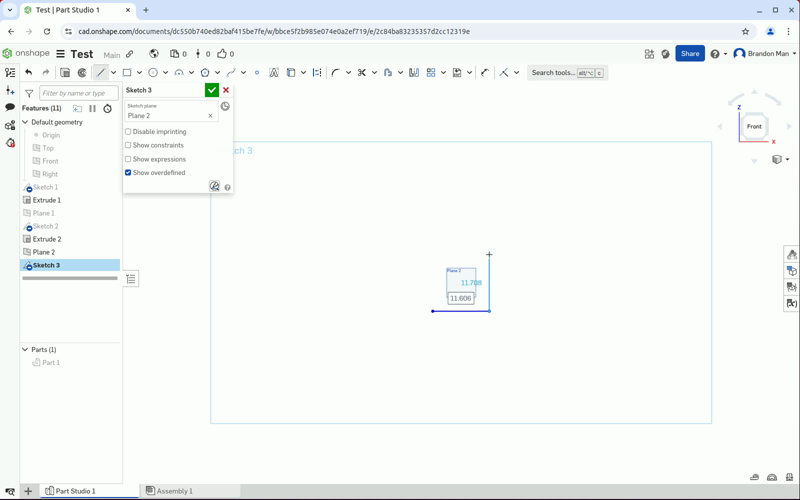
key_down(shift)
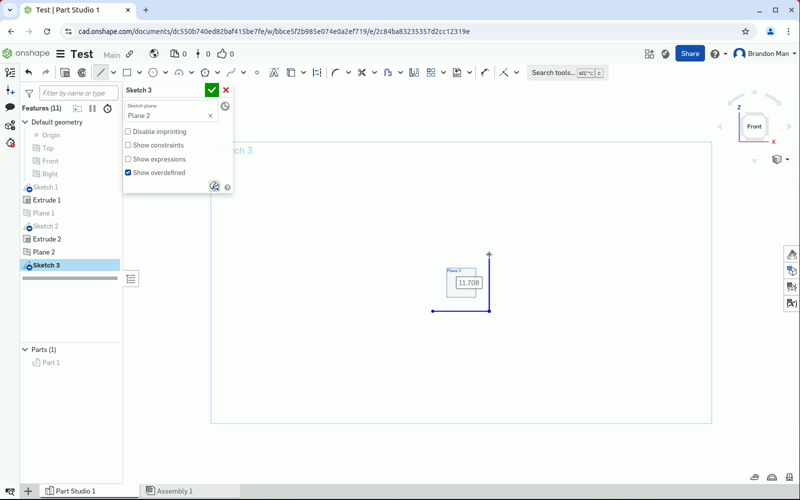
mouse_move(519, 254)
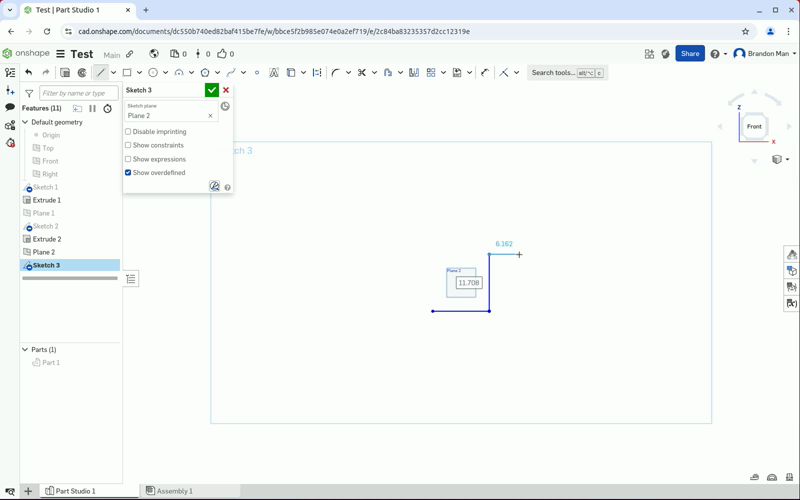
mouse_move(432, 254)
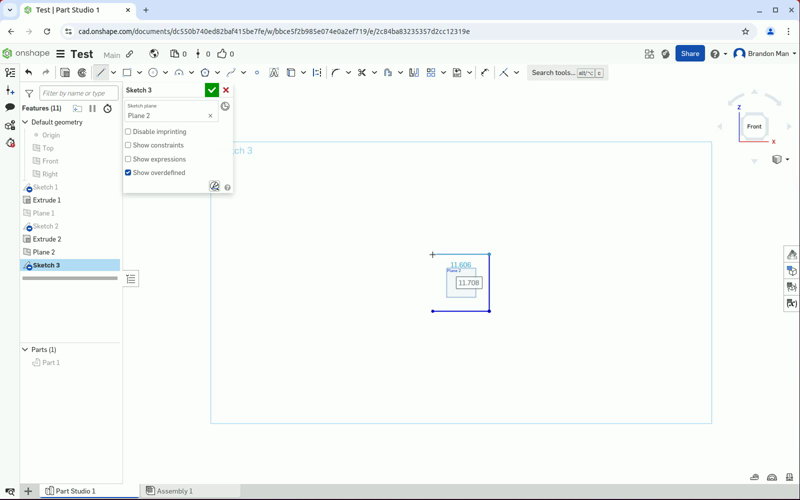
click(432, 254)
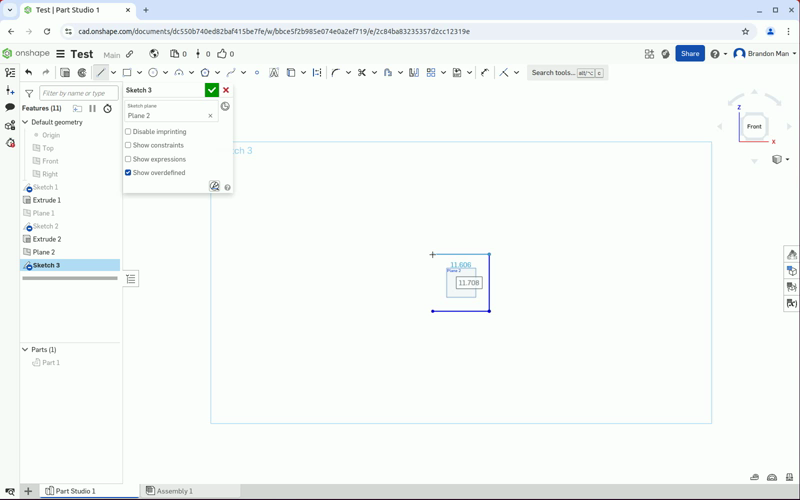
key_up(shift)
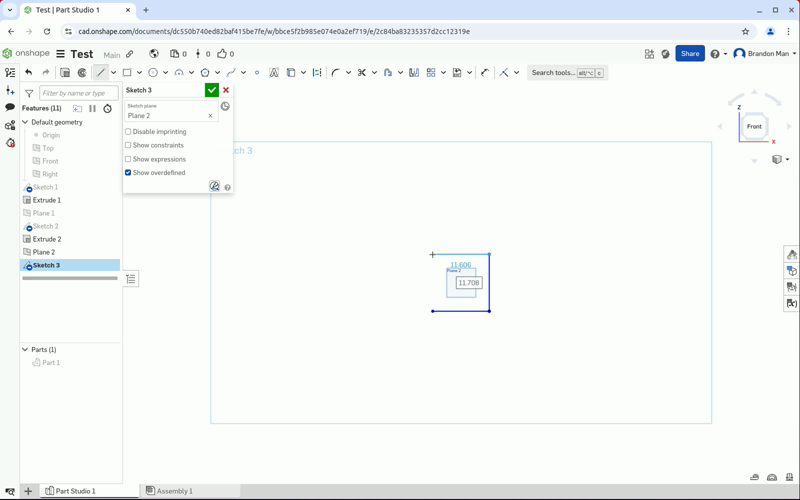
mouse_move(462, 254)
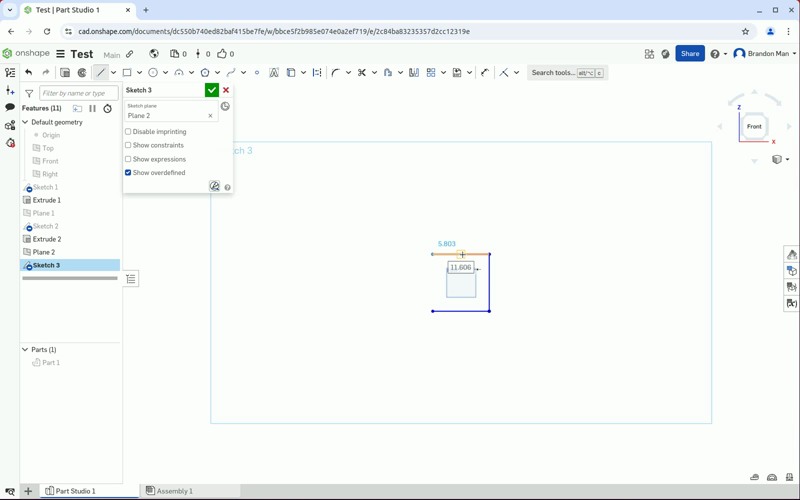
key_down(shift)
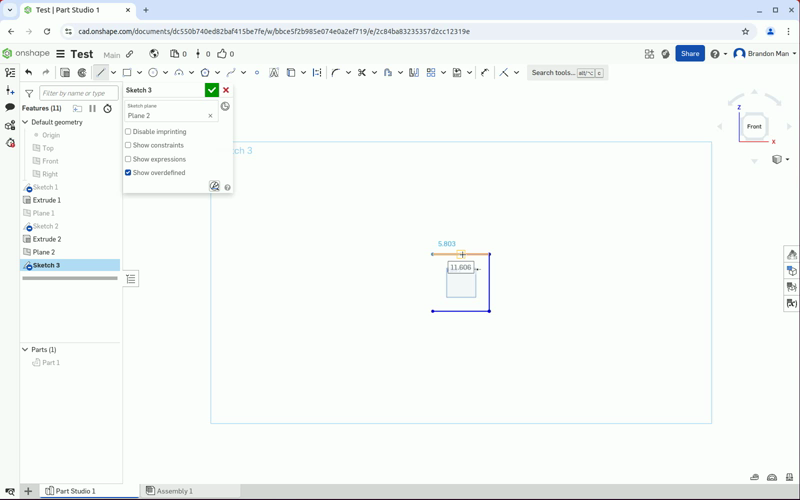
mouse_move(432, 311)
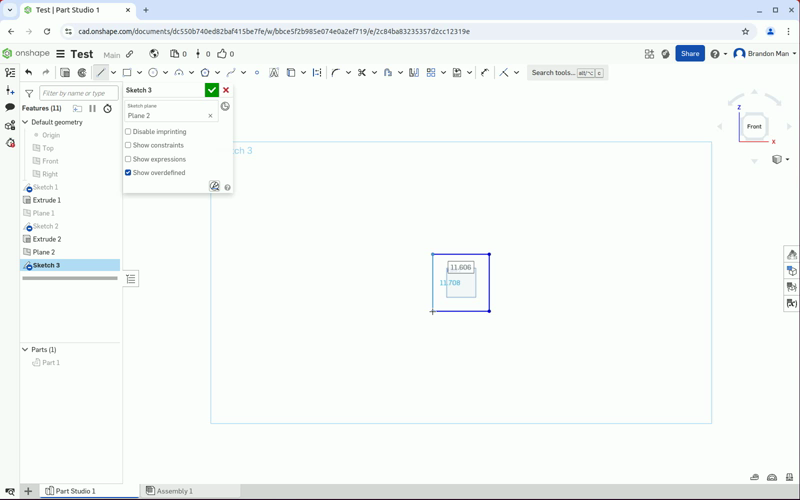
key_up(shift)
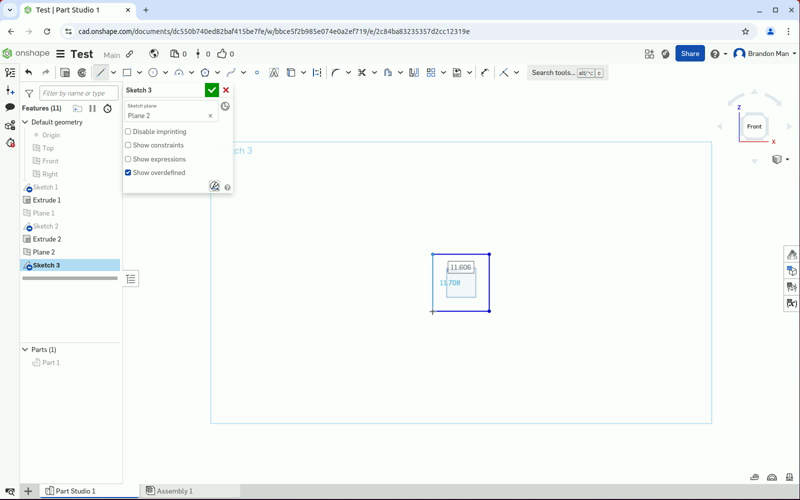
click(432, 311)
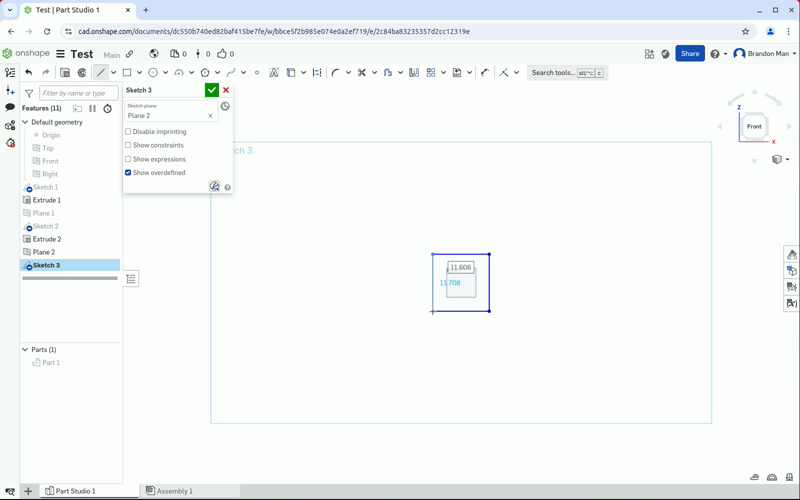
key(esc)
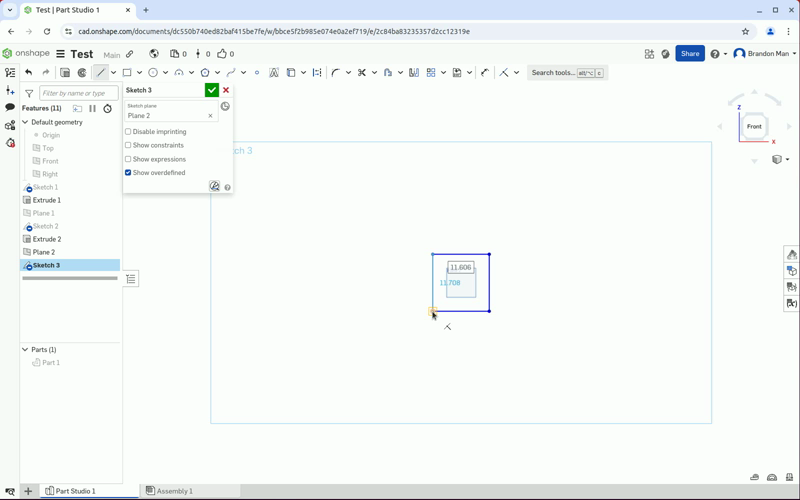
mouse_move(455, 282)
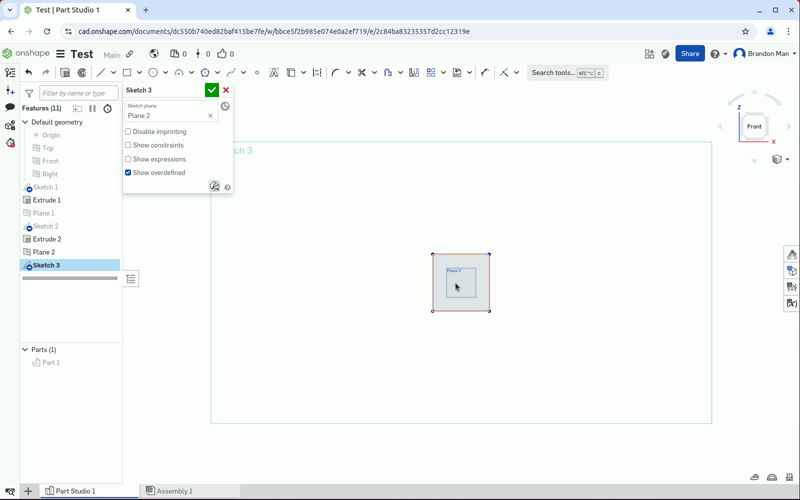
click(455, 282)
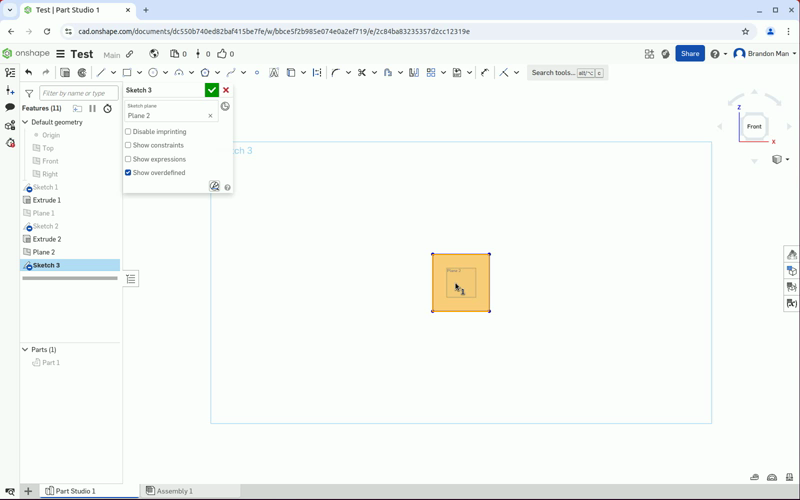
mouse_move(73, 352)
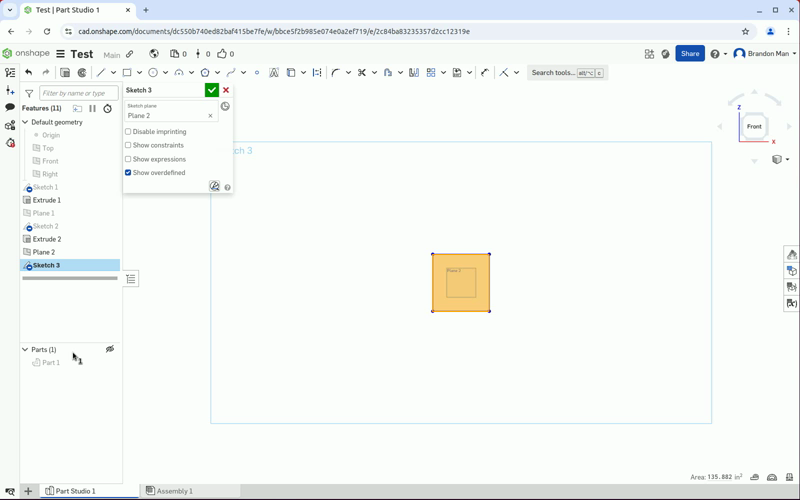
key(shift+y)
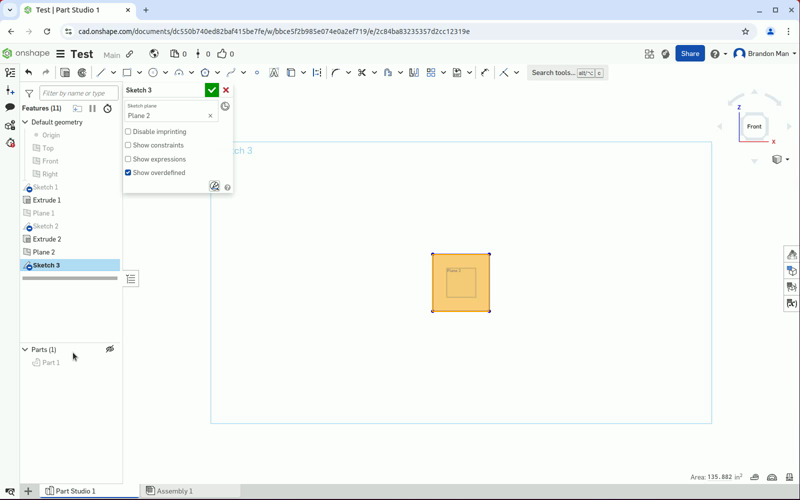
key(shift+e)
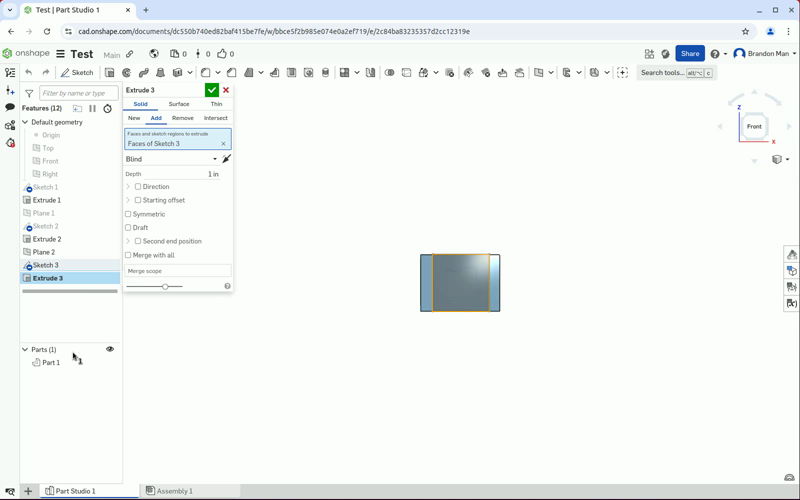
mouse_move(143, 106)
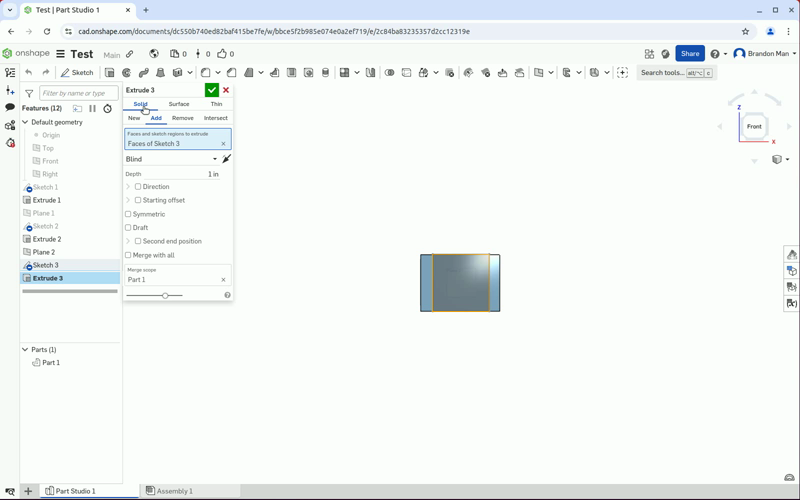
click(143, 106)
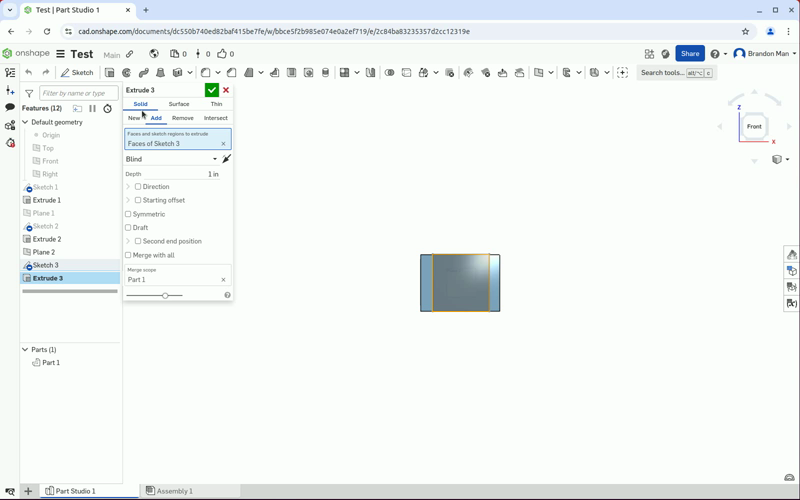
mouse_move(137, 120)
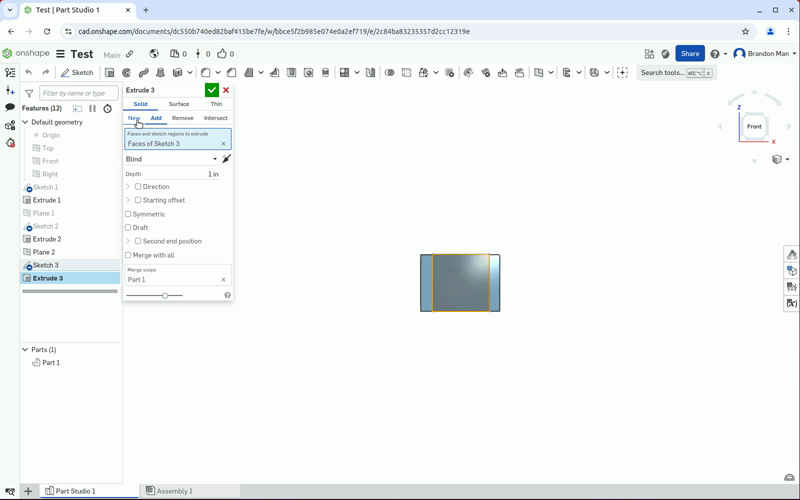
click(137, 120)
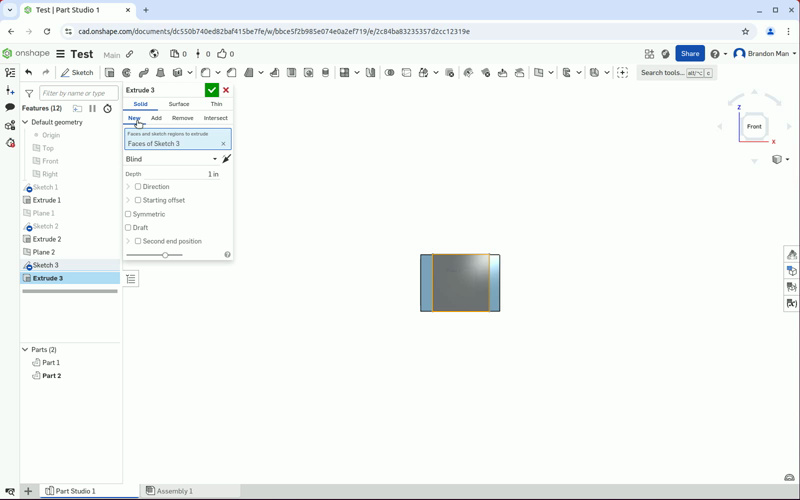
key(tab, 4)
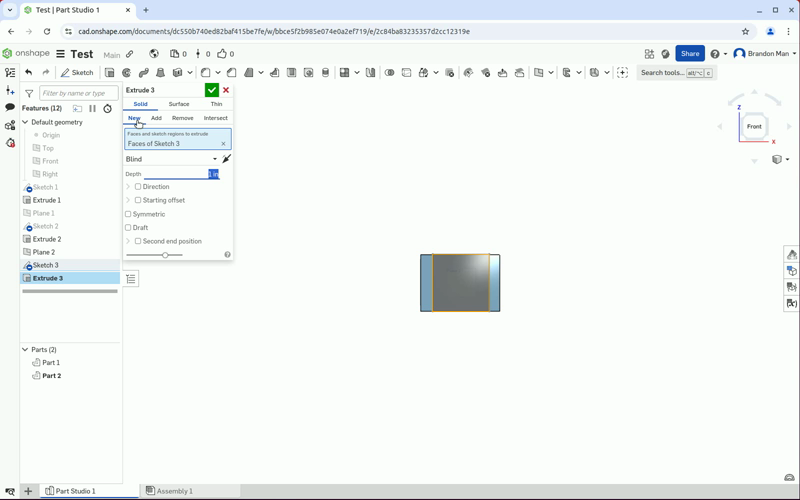
text(11.554)
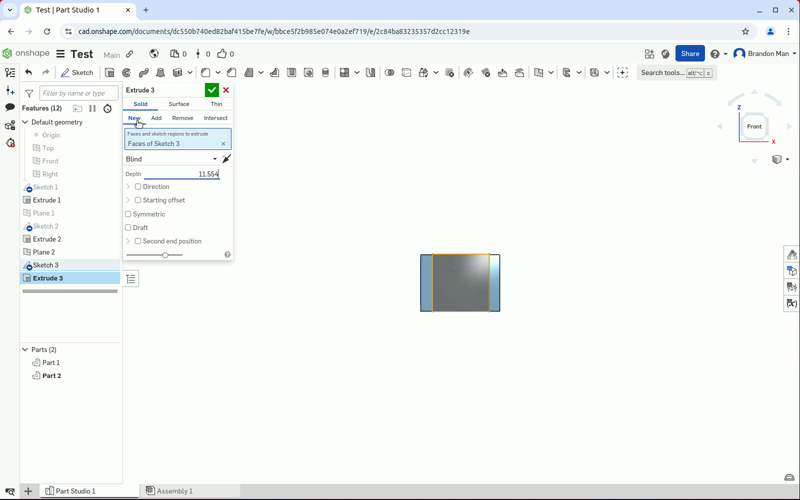
key(enter)
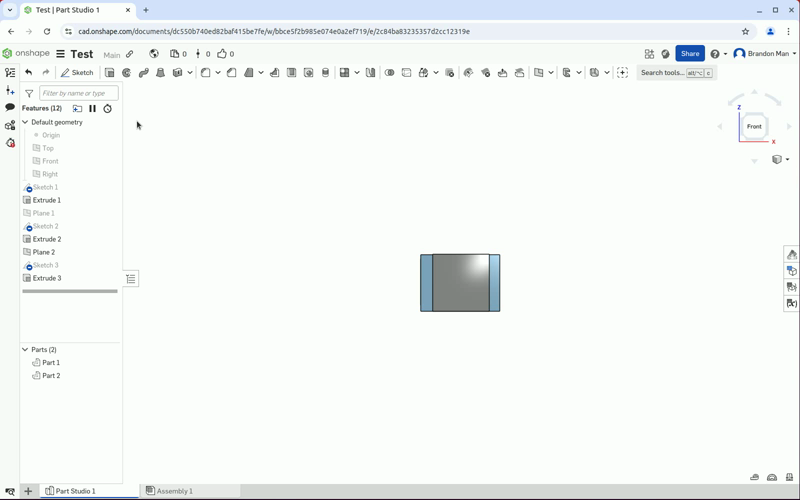
key(shift+h)
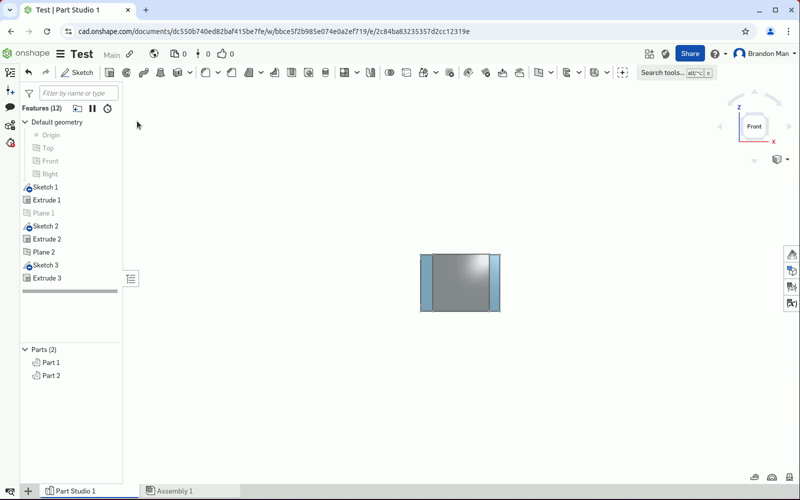
key(shift+h)
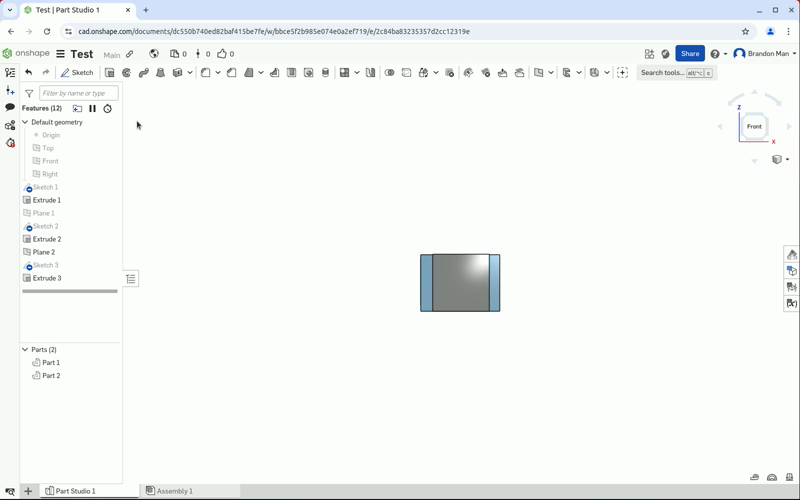
mouse_move(73, 189)
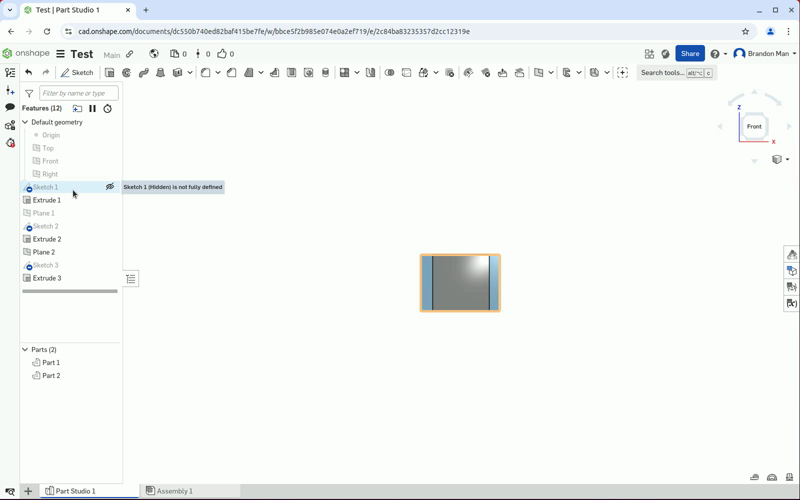
click(73, 189)
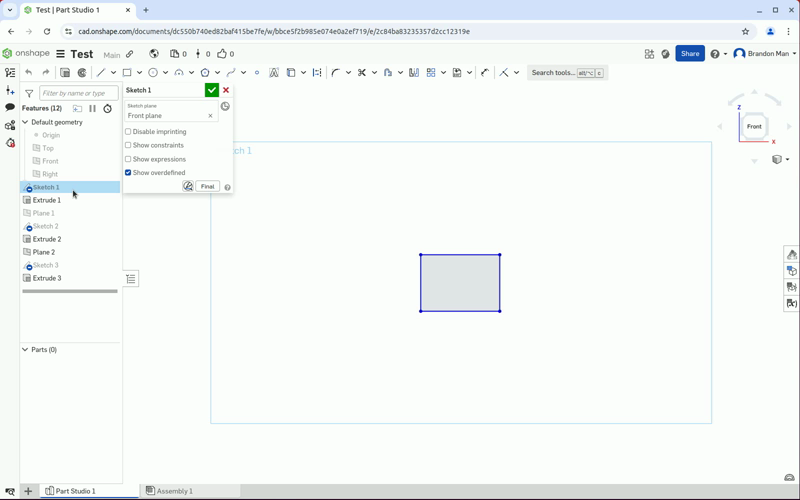
mouse_move(229, 92)
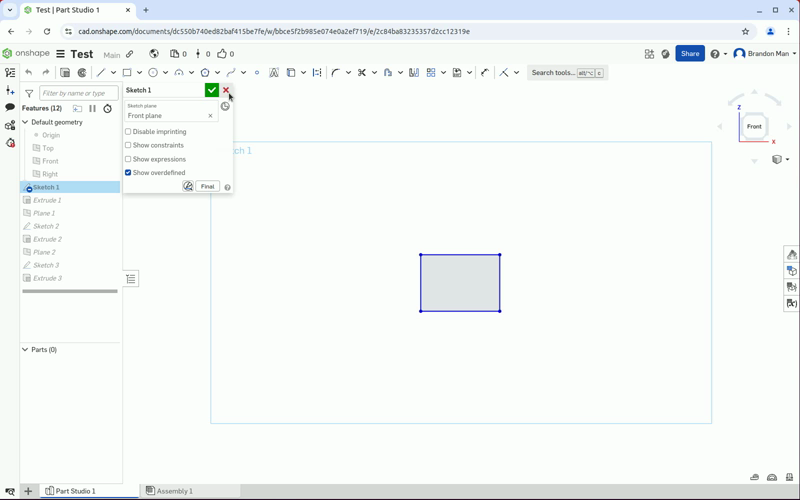
click(229, 92)
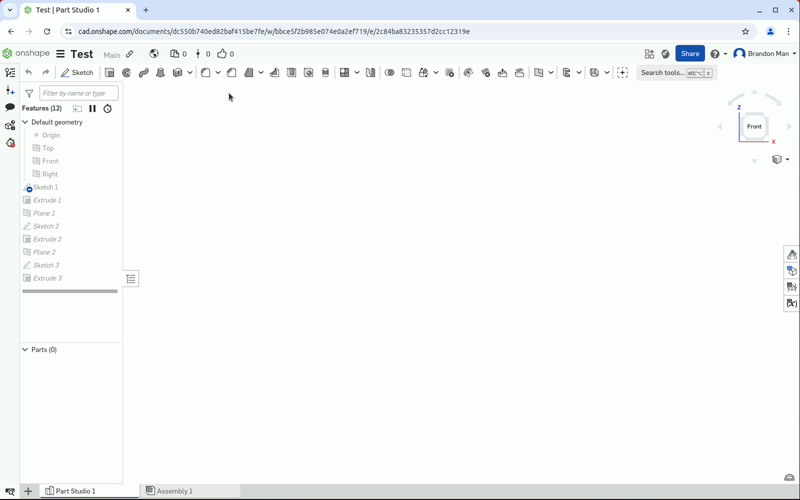
mouse_move(541, 75)
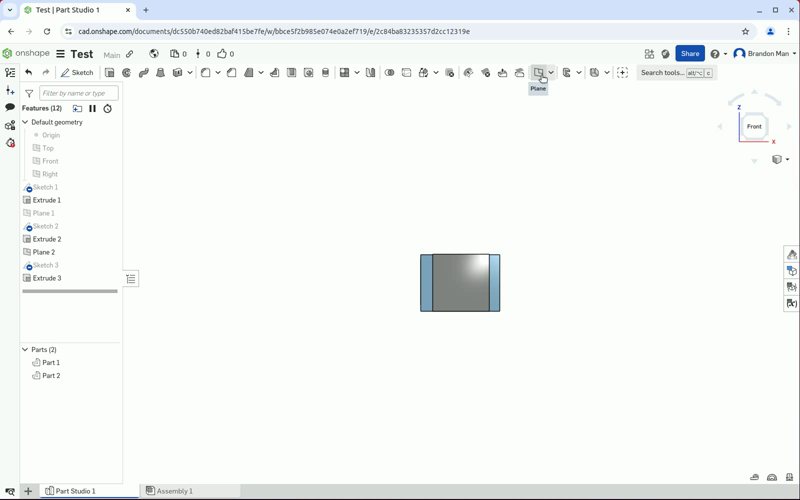
click(541, 75)
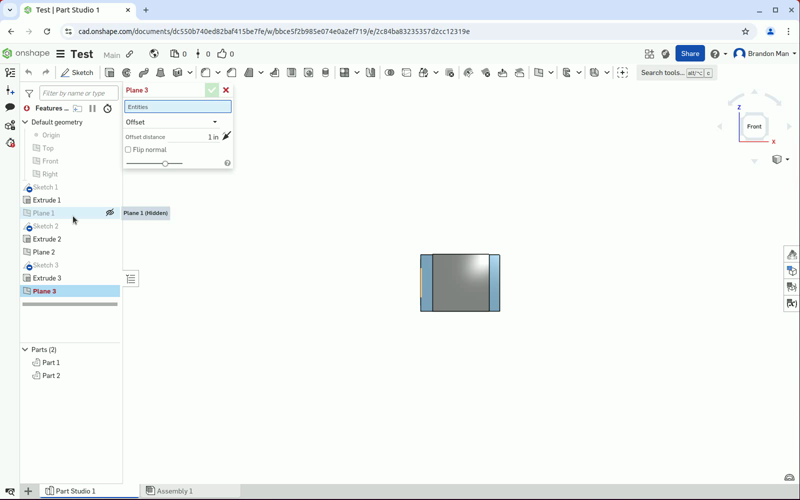
scroll(3)
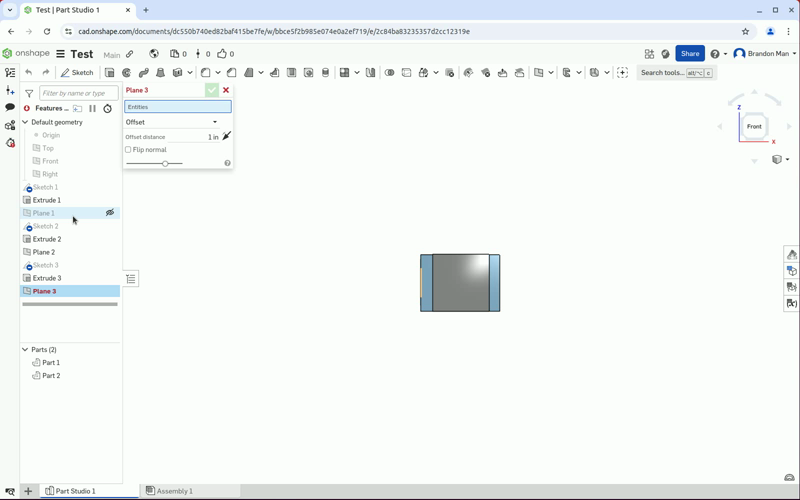
mouse_move(73, 163)
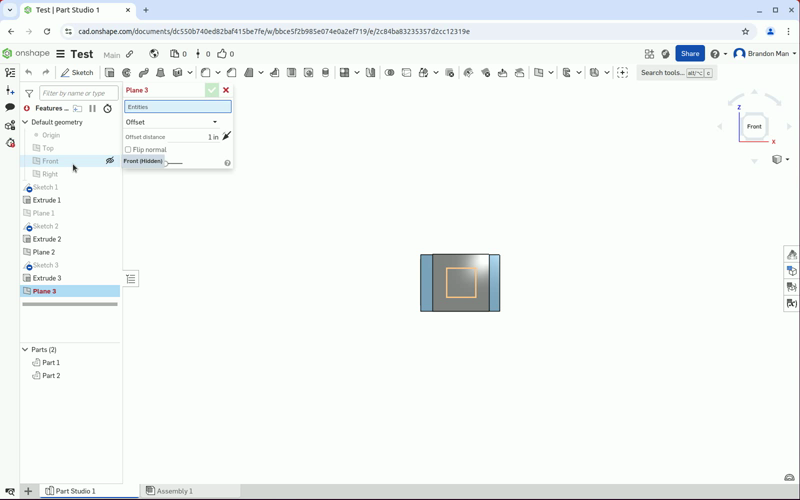
click(73, 163)
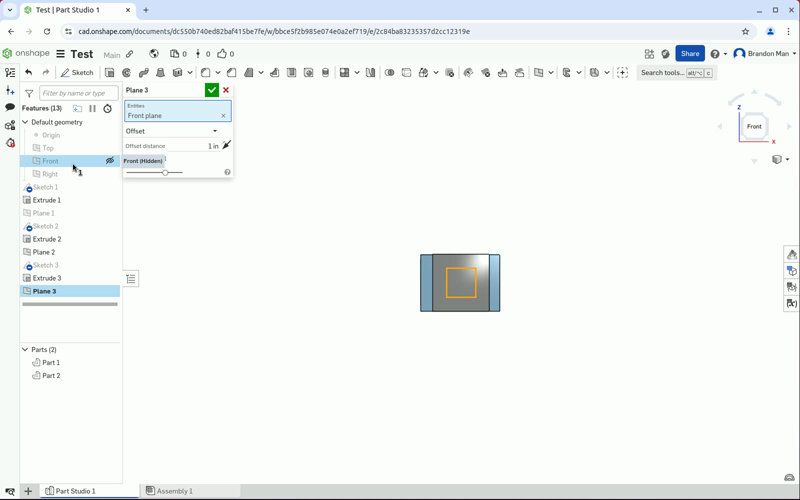
key(tab, 2)
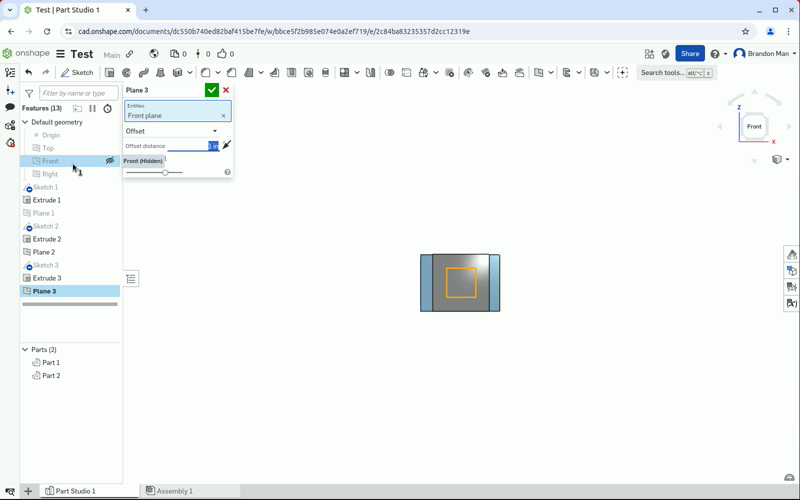
text(23.108)
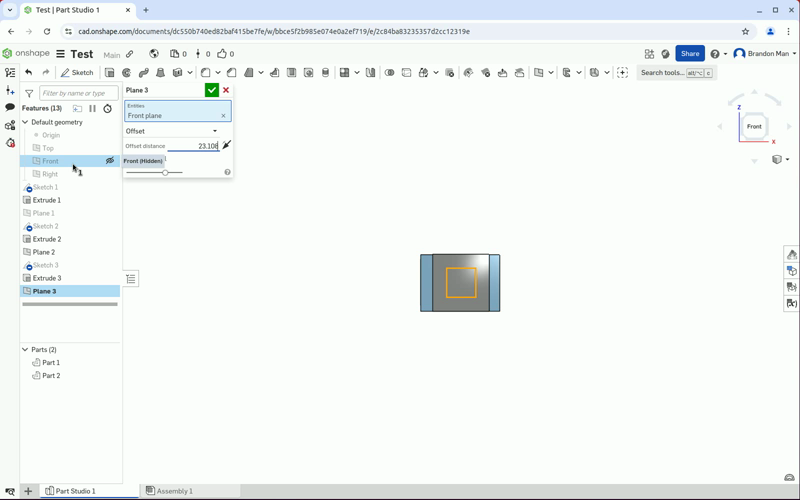
key(enter, 2)
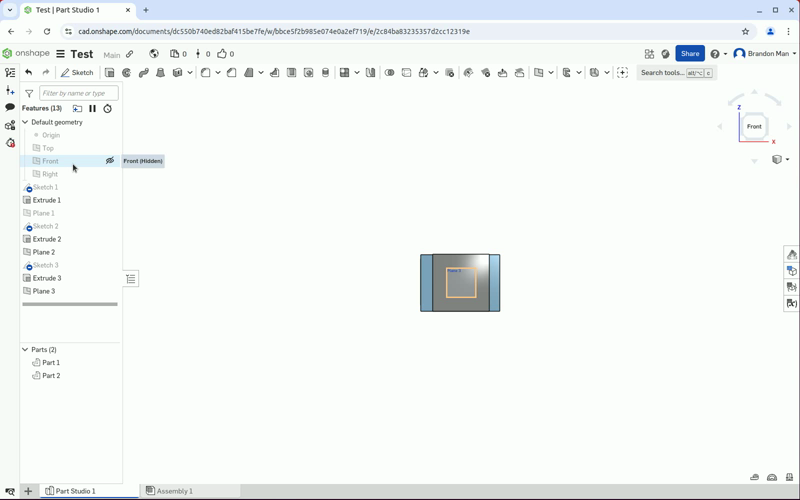
key(shift+s)
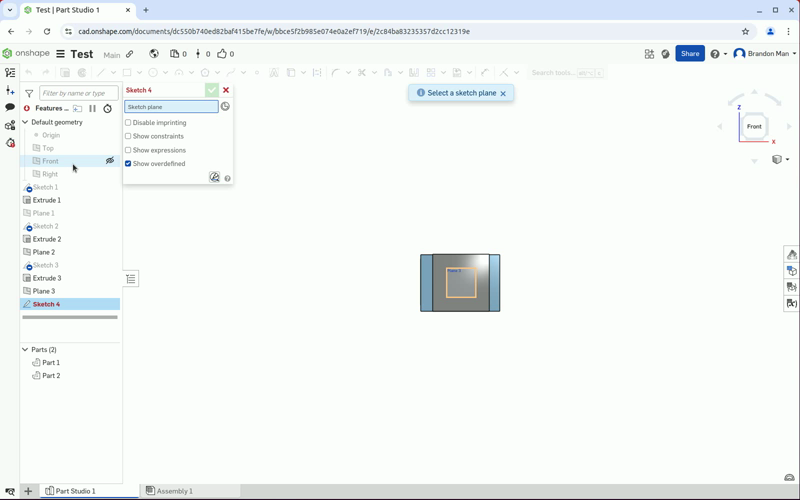
mouse_move(73, 293)
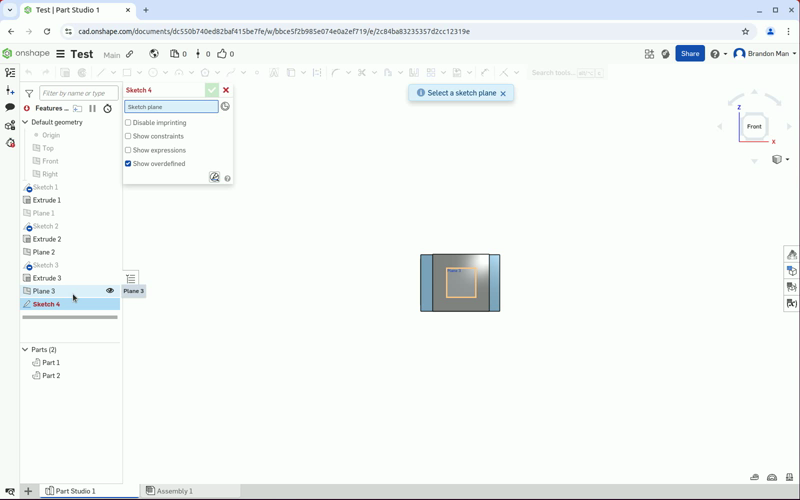
click(73, 293)
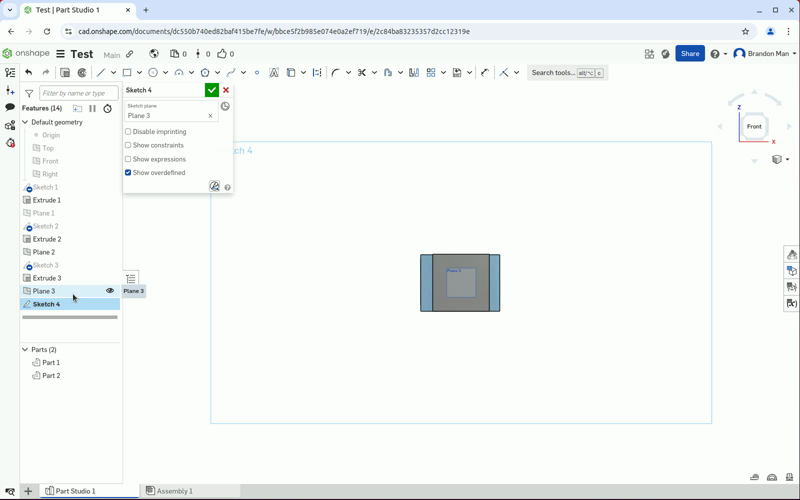
mouse_move(73, 352)
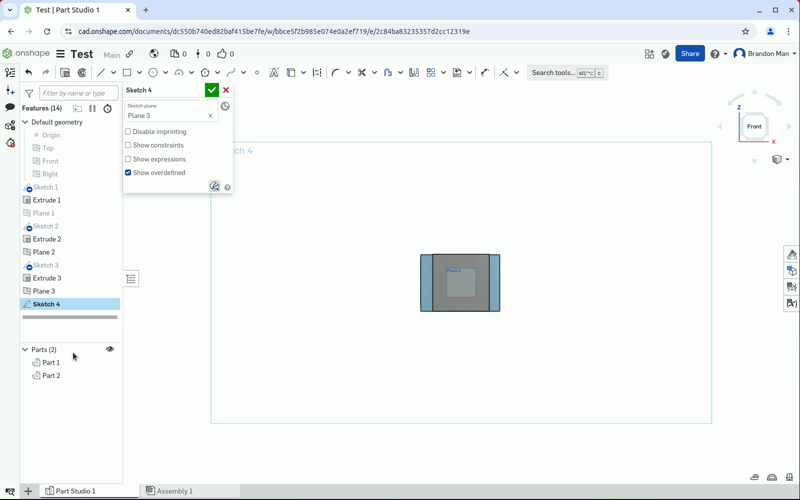
key(y)
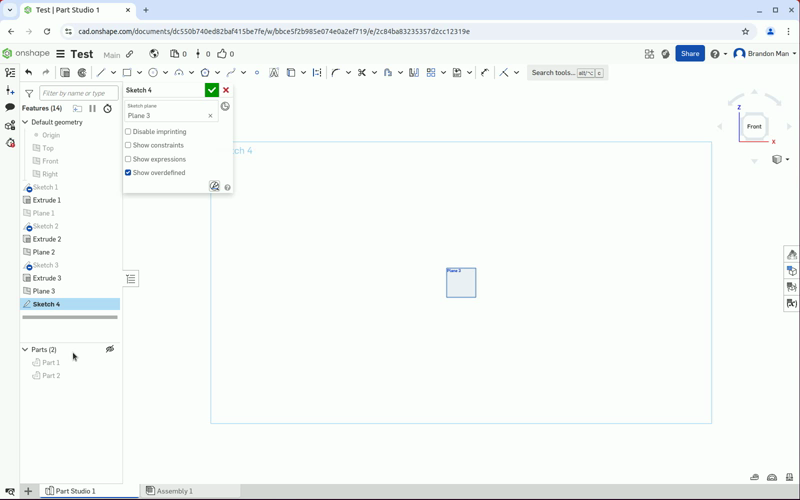
key(l)
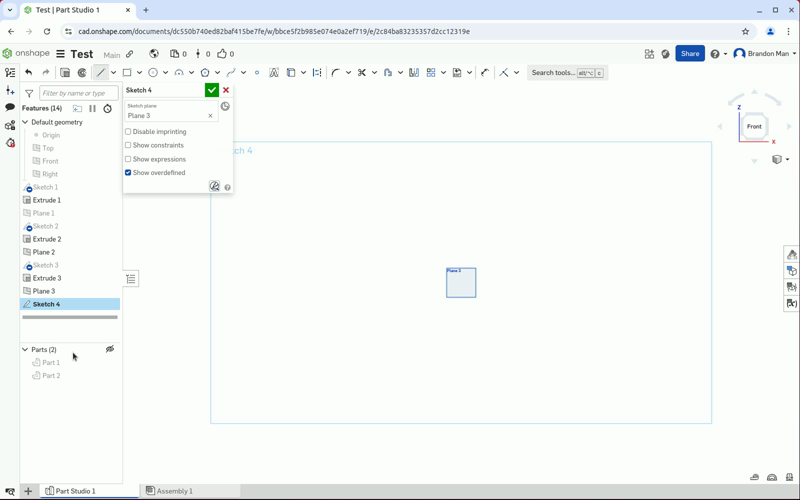
key_down(shift)
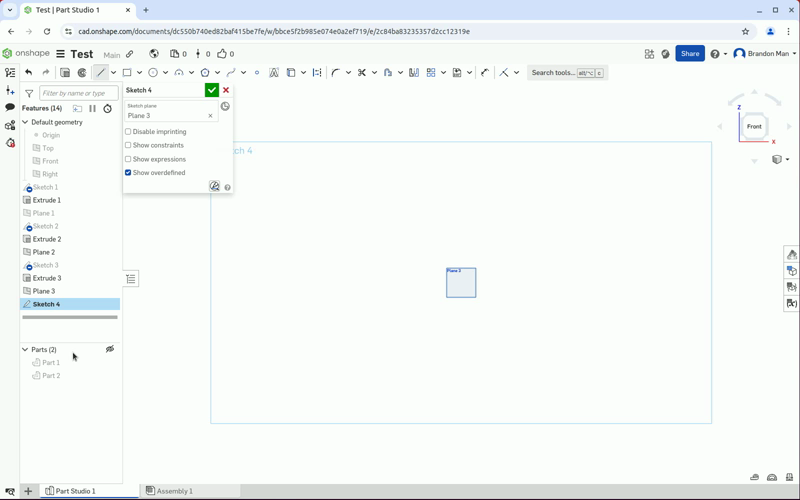
mouse_move(438, 305)
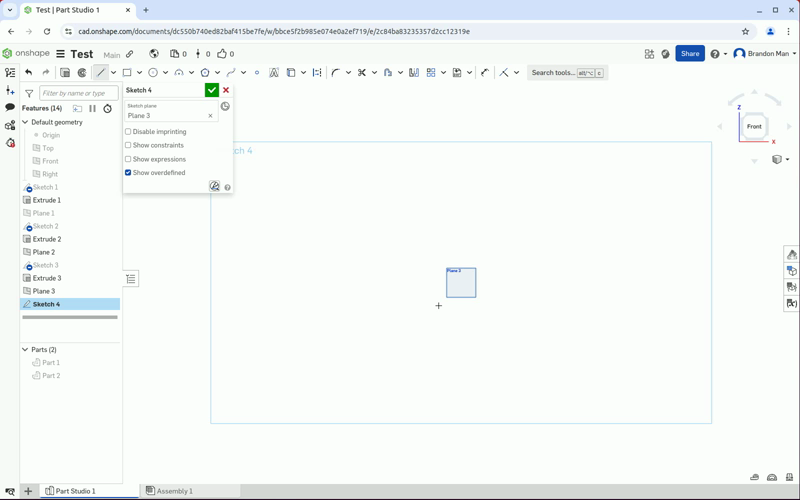
click(438, 305)
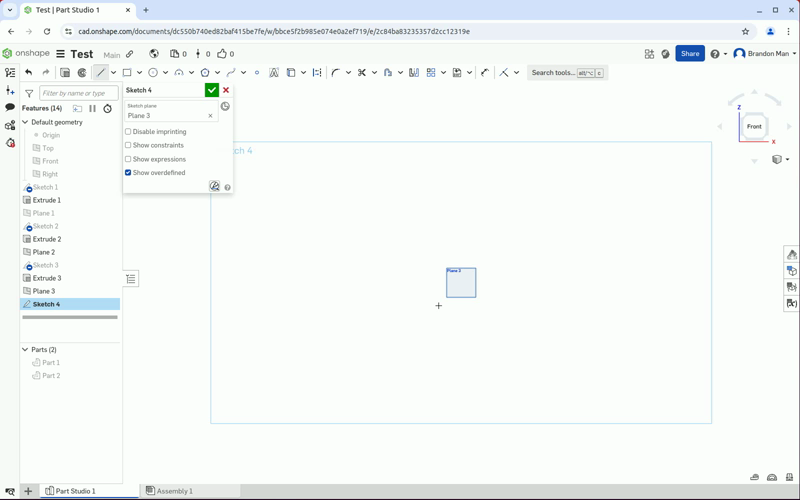
key_up(shift)
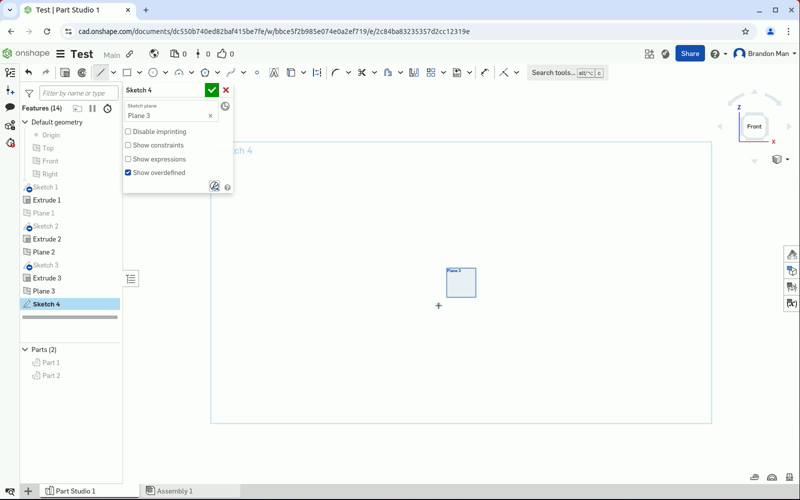
key_down(shift)
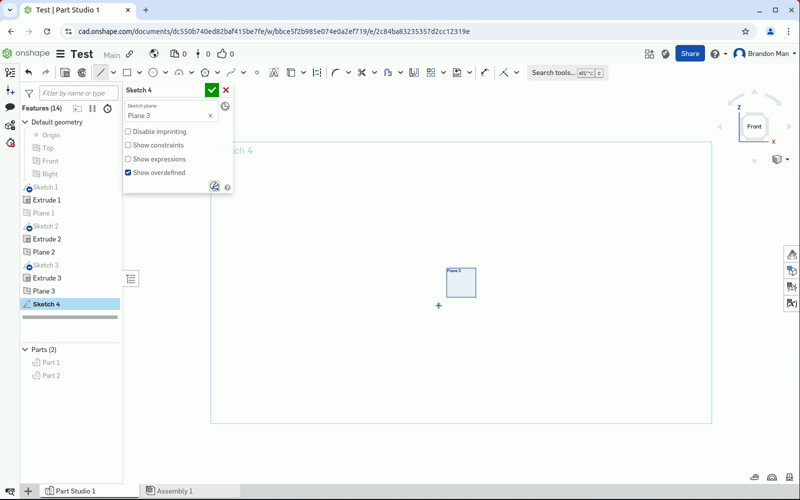
mouse_move(468, 305)
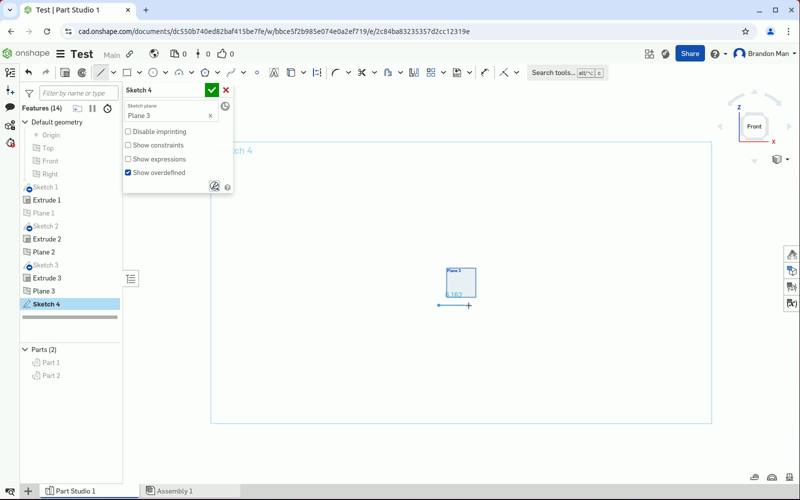
mouse_move(485, 305)
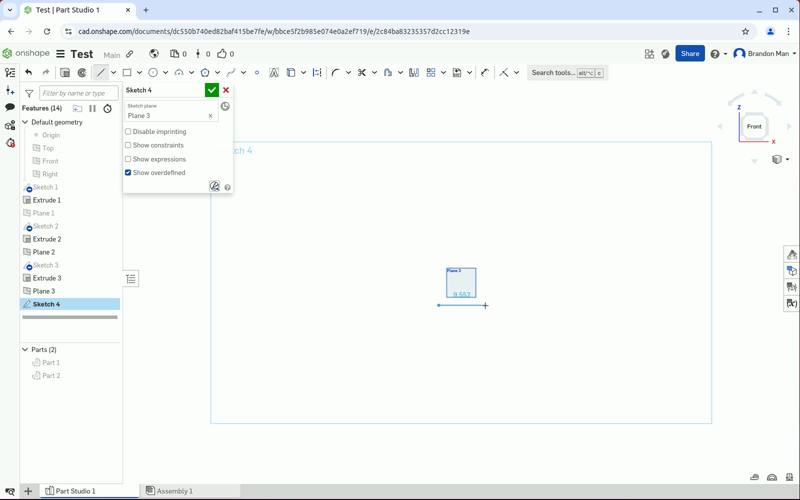
click(485, 305)
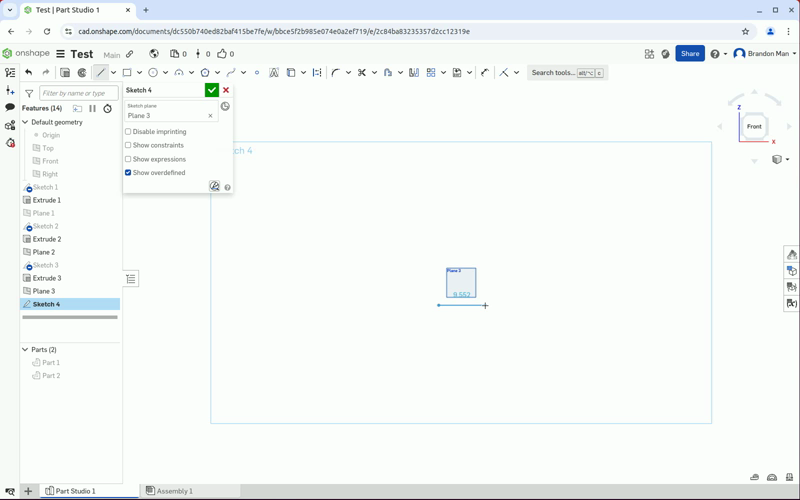
key_up(shift)
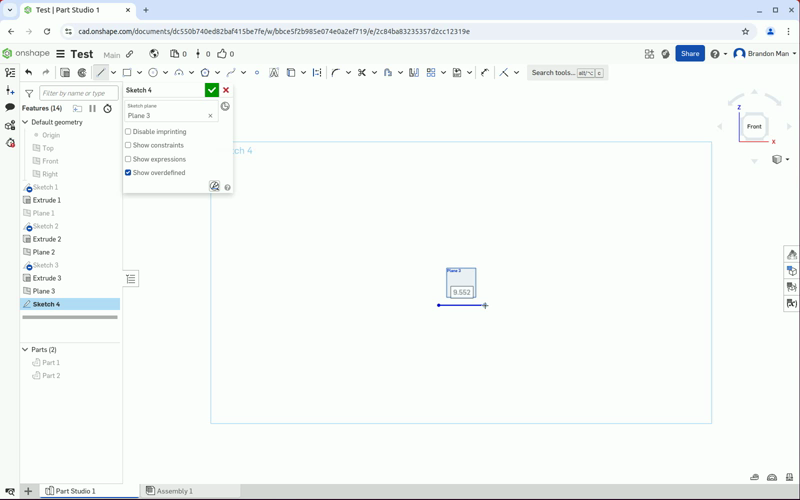
key_down(shift)
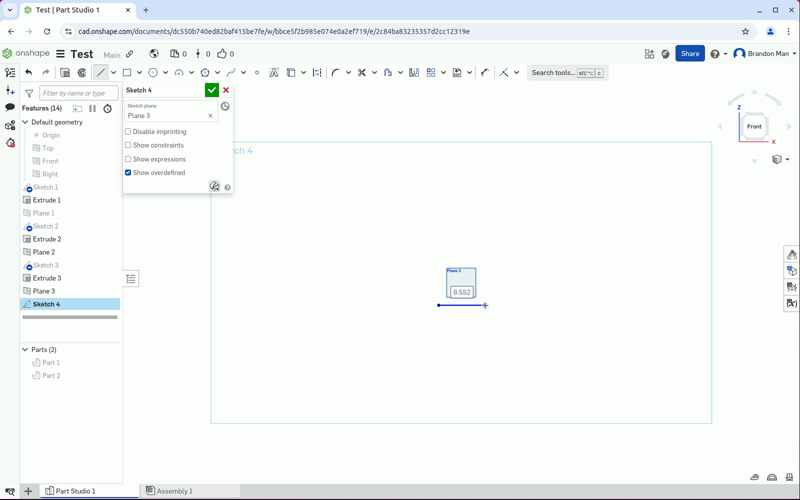
mouse_move(515, 305)
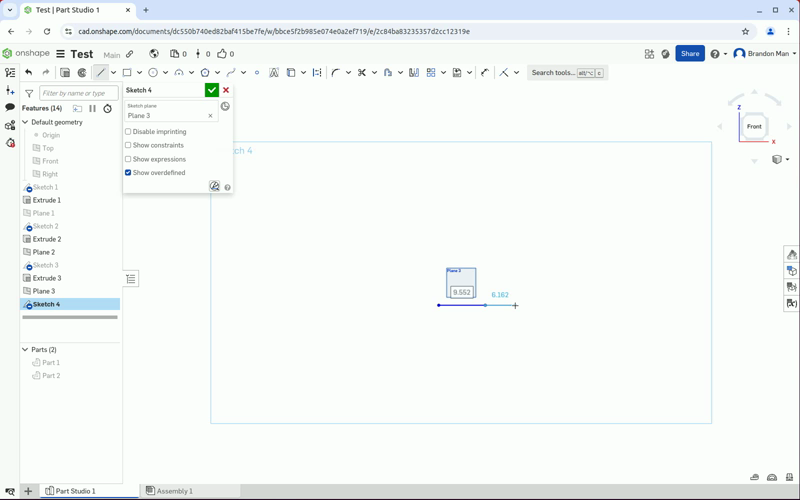
mouse_move(485, 258)
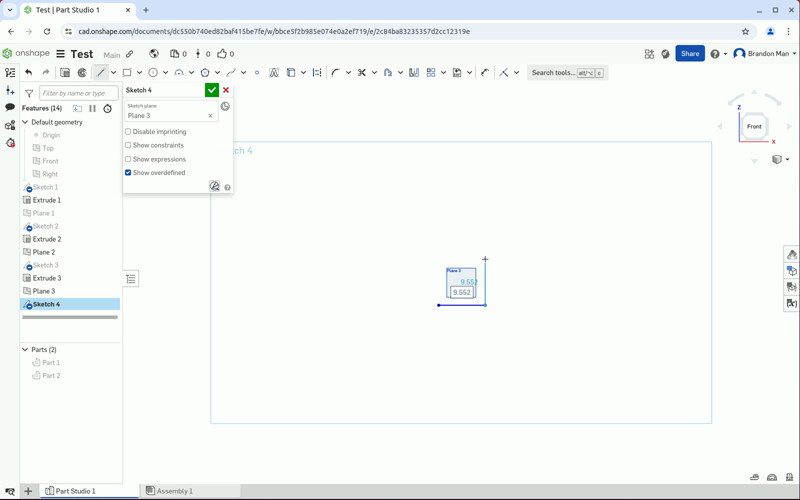
click(485, 258)
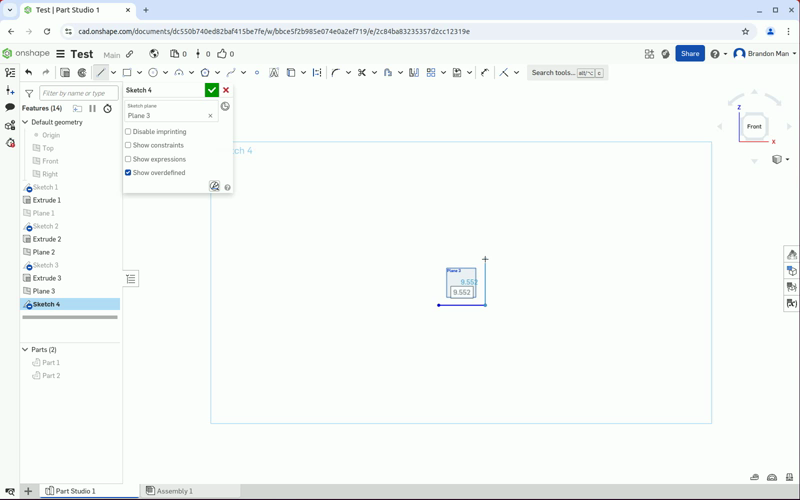
key_up(shift)
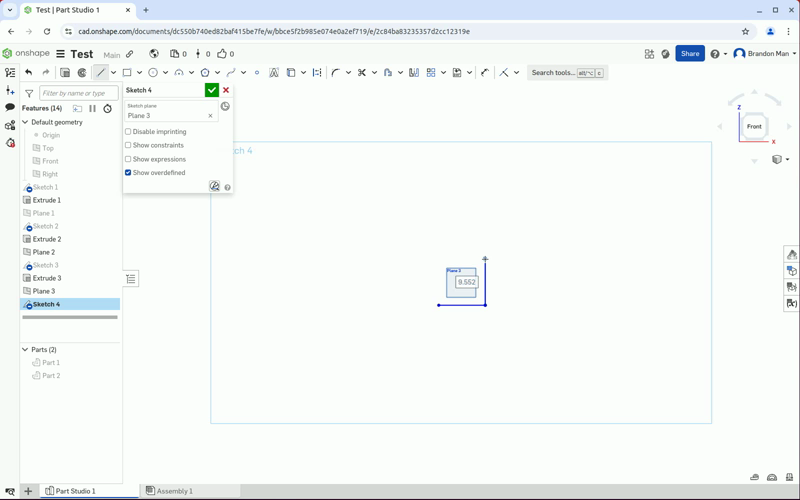
key_down(shift)
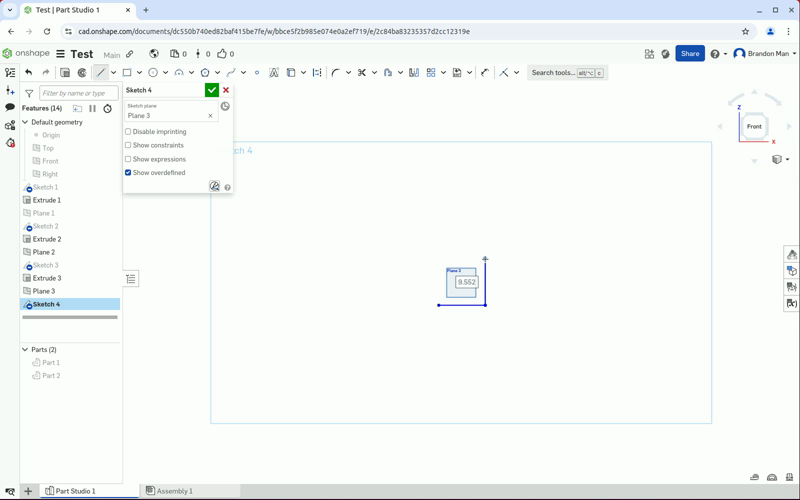
mouse_move(515, 258)
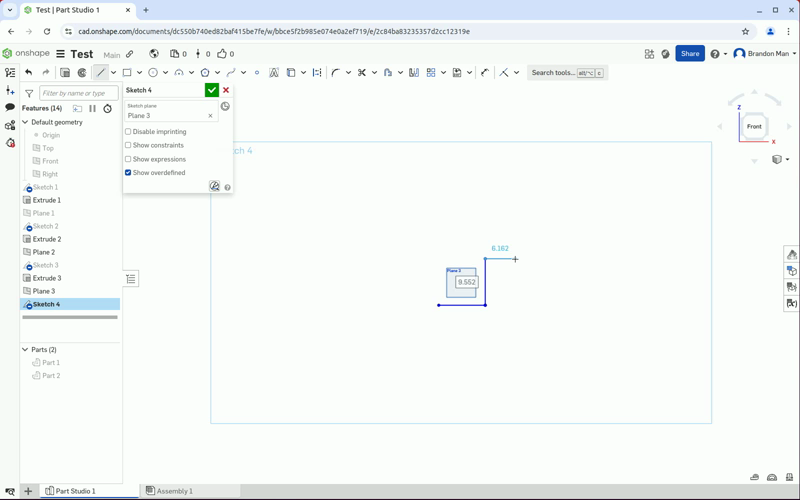
mouse_move(438, 258)
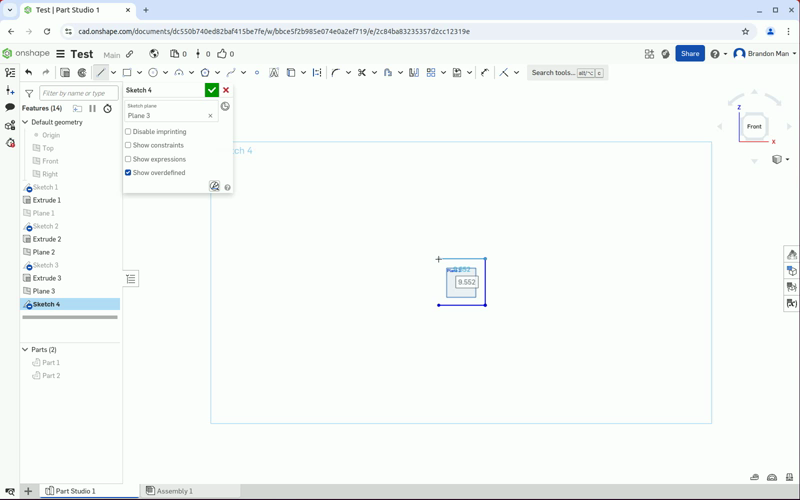
click(438, 258)
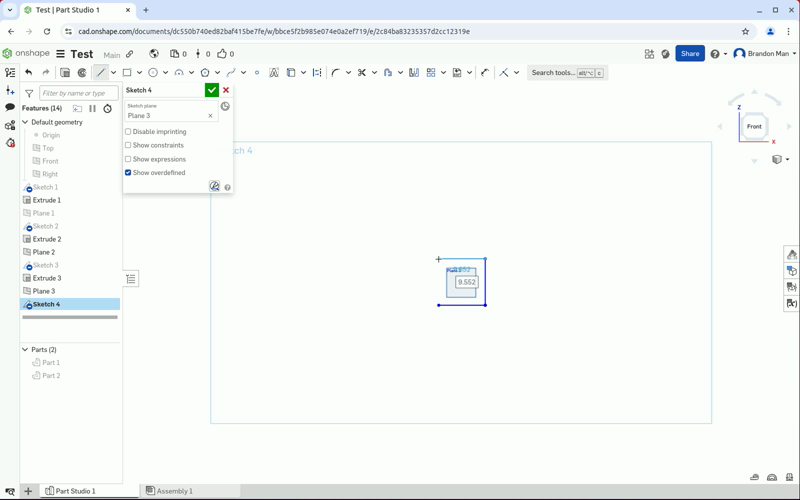
key_up(shift)
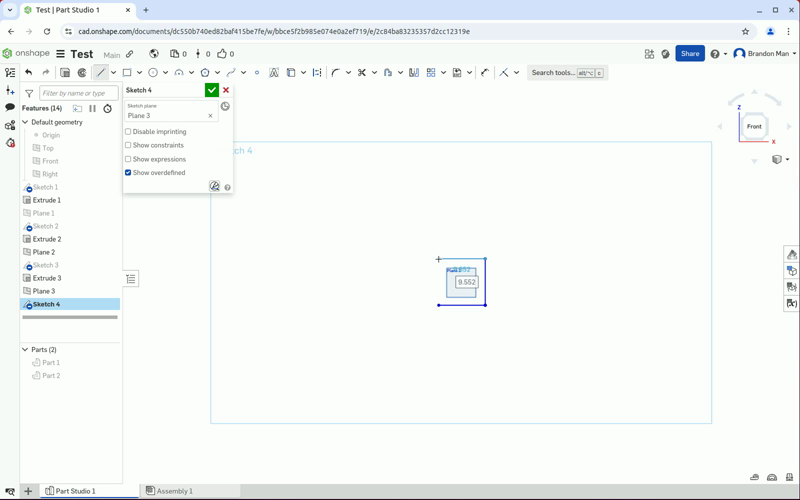
mouse_move(468, 258)
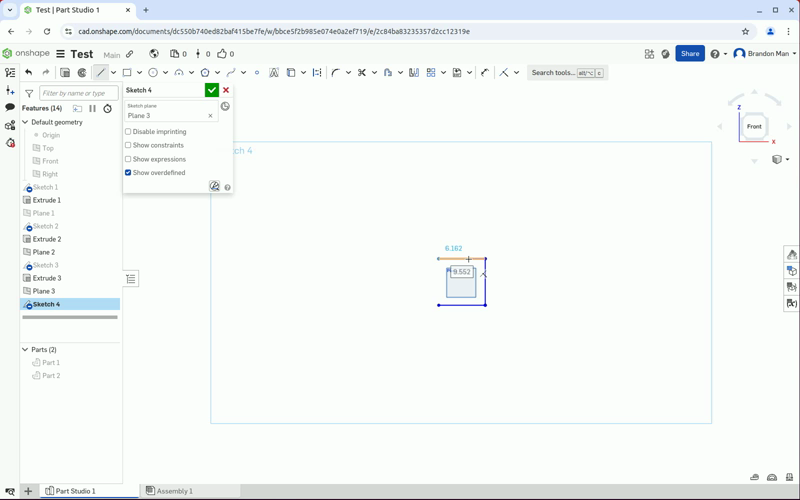
key_down(shift)
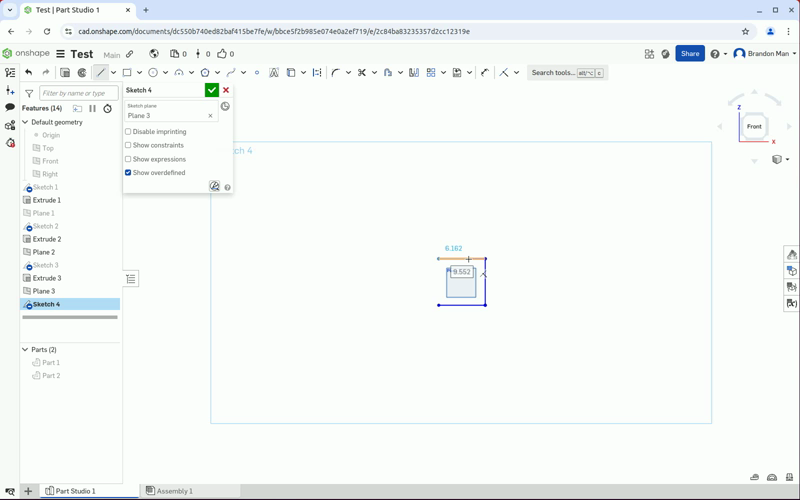
mouse_move(438, 305)
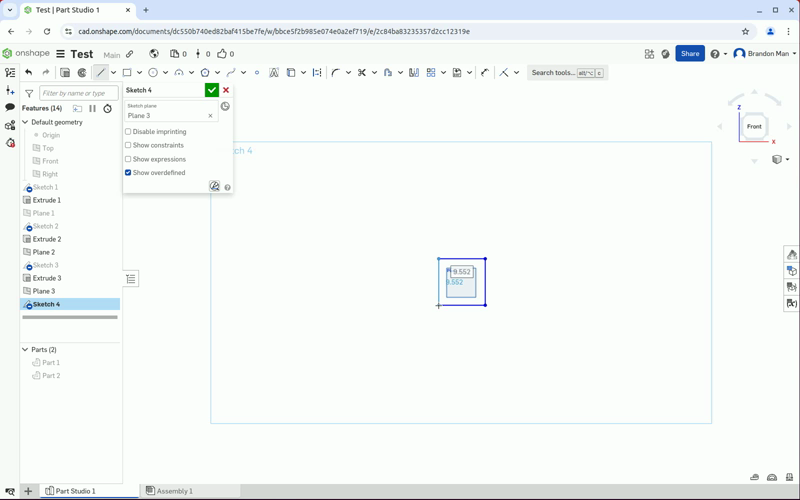
key_up(shift)
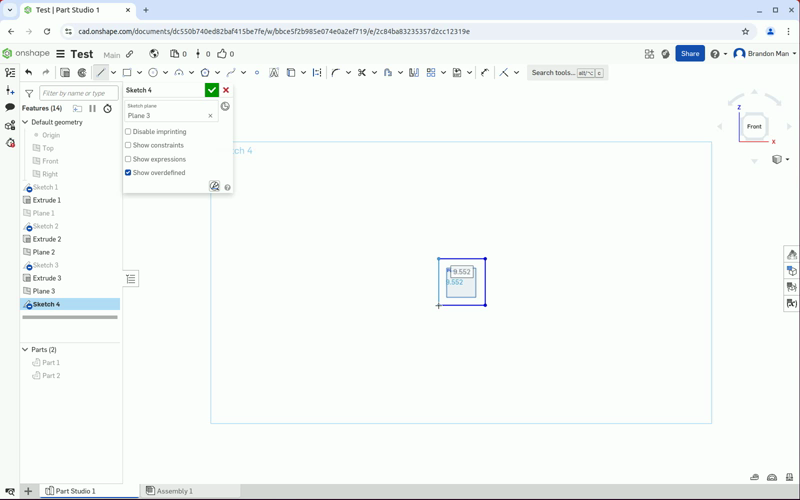
click(438, 305)
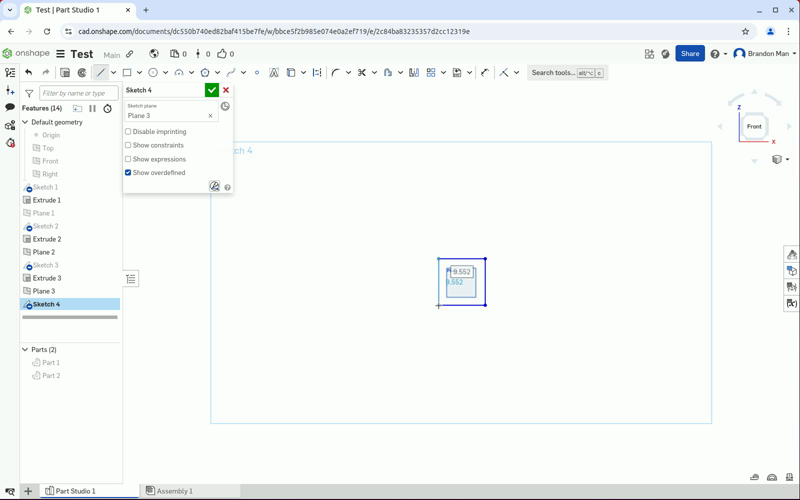
key(esc)
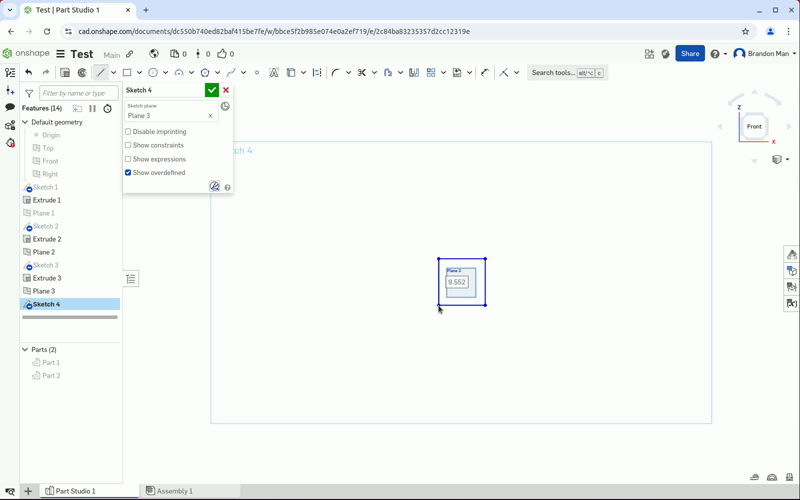
mouse_move(475, 284)
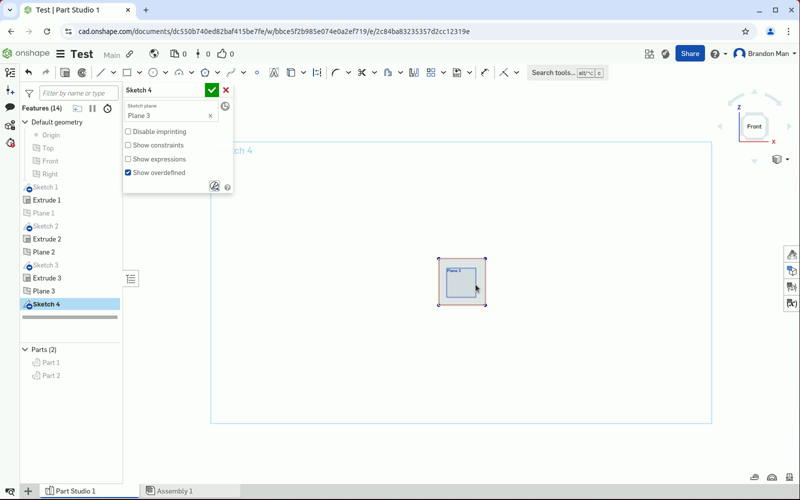
click(475, 284)
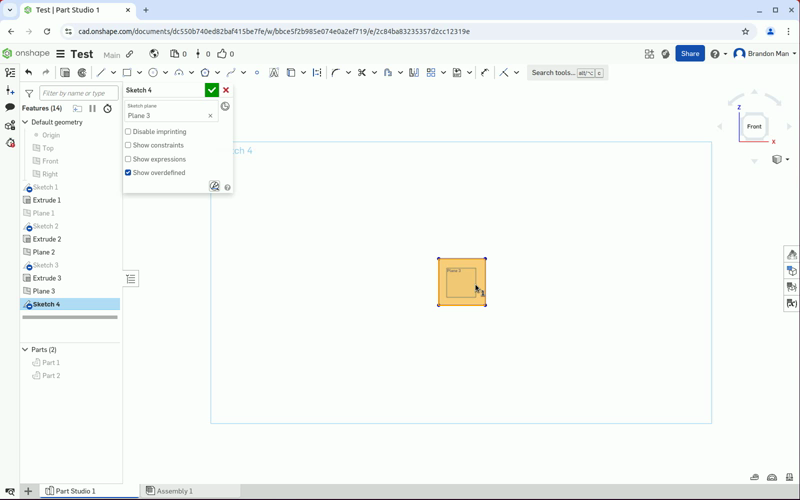
mouse_move(73, 352)
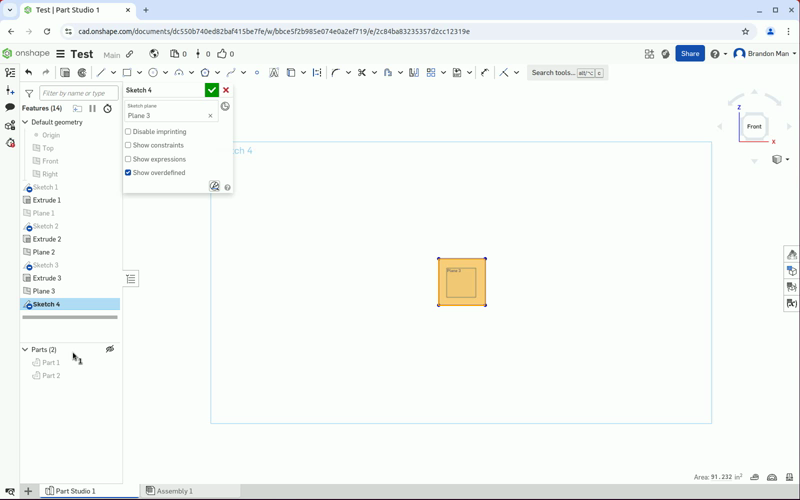
key(shift+y)
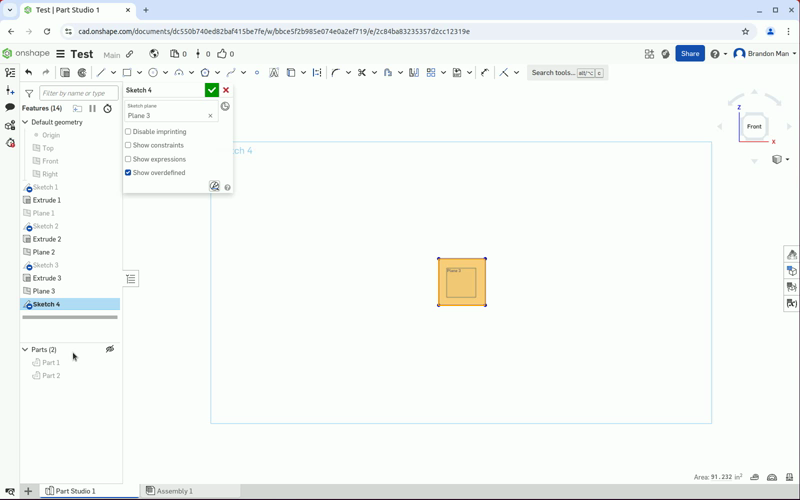
key(shift+e)
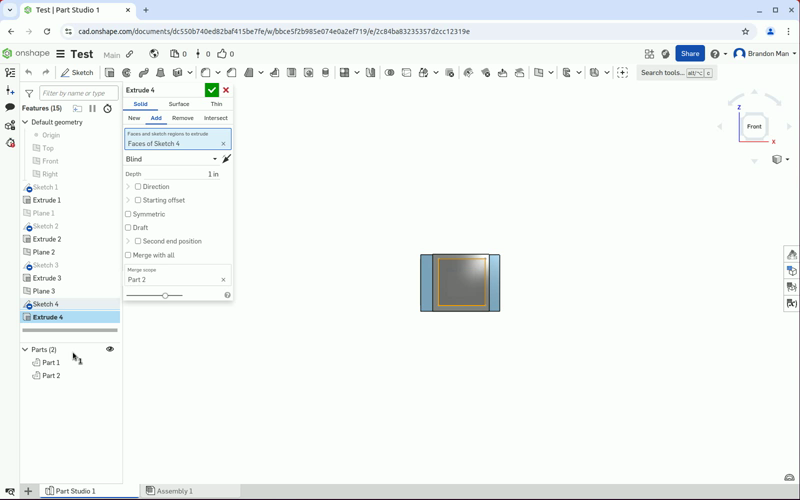
mouse_move(143, 106)
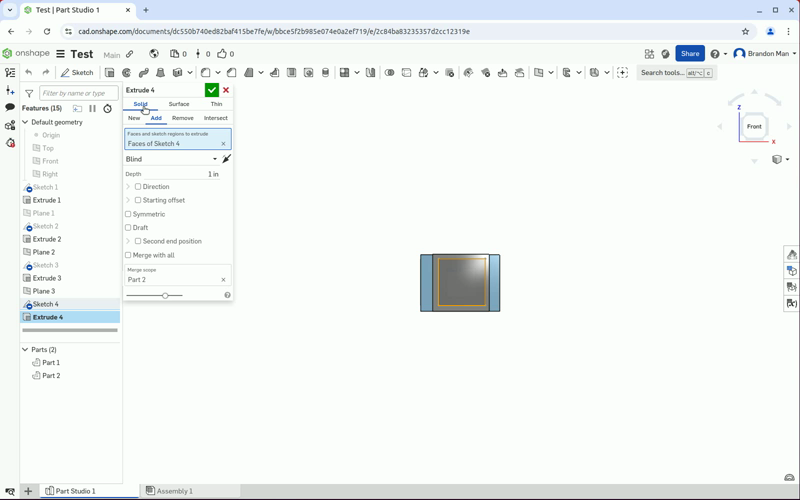
click(143, 106)
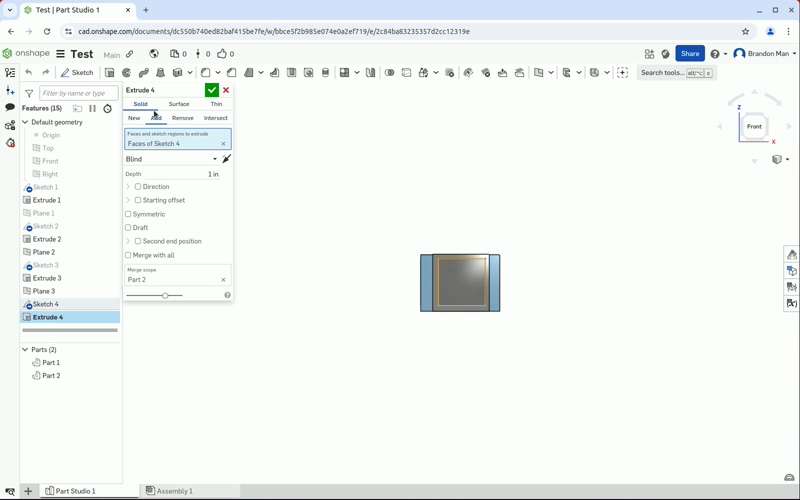
mouse_move(186, 120)
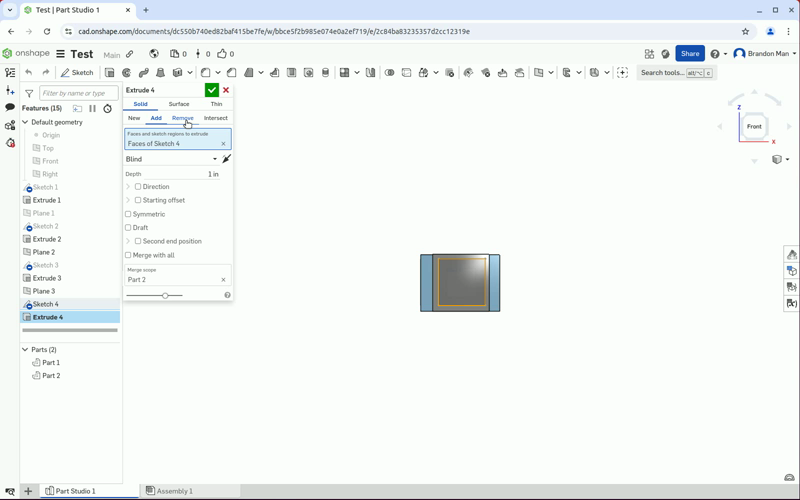
click(186, 120)
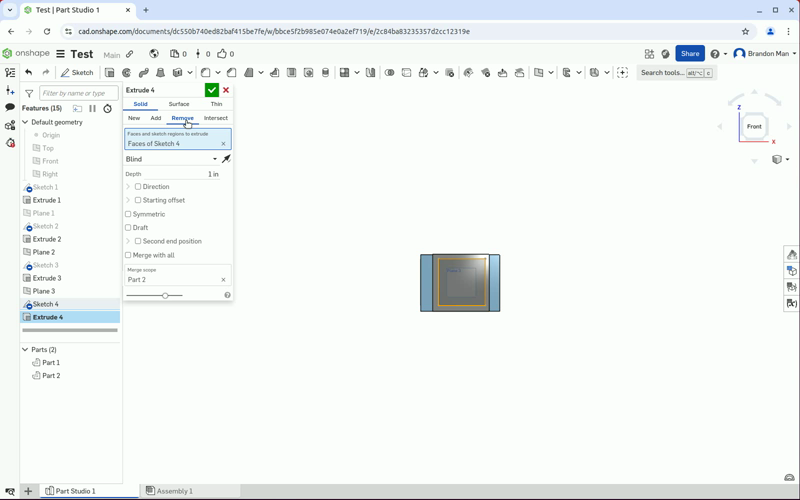
key(tab, 4)
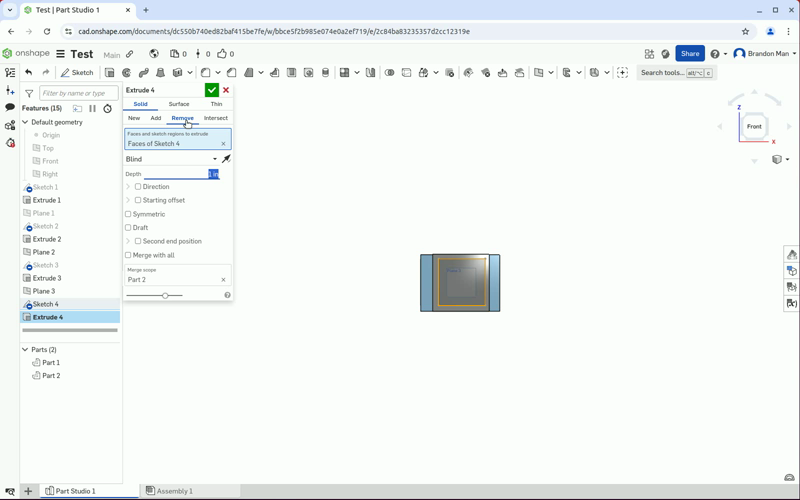
text(17.331)
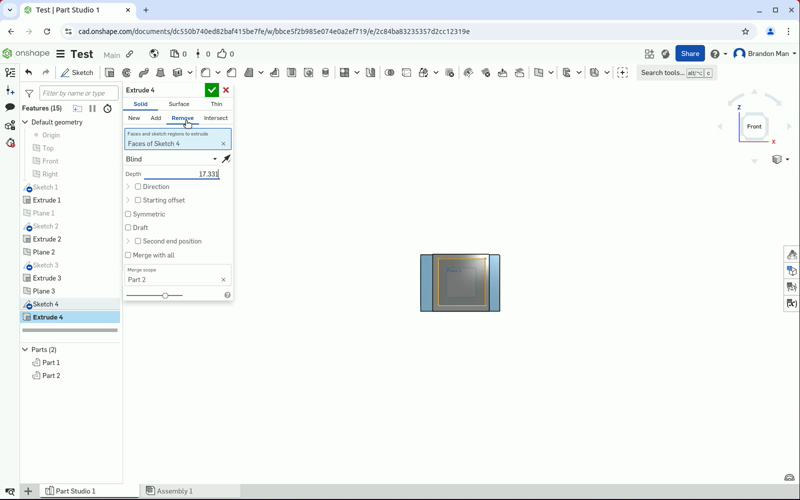
key(tab, 6)
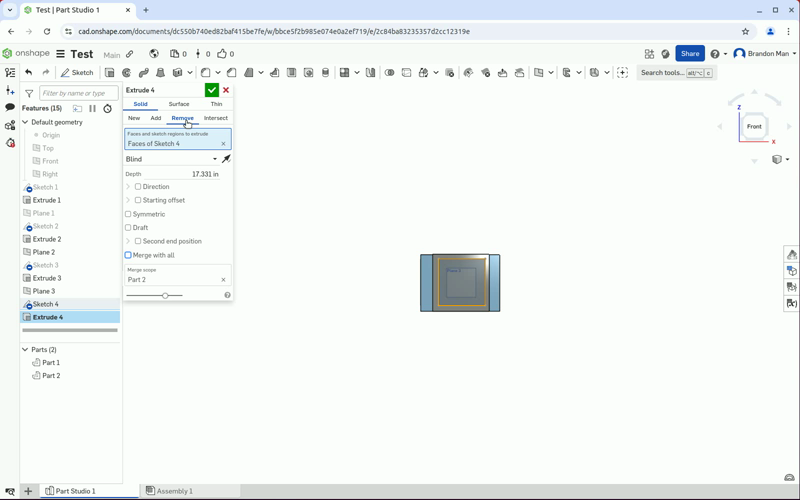
key(space)
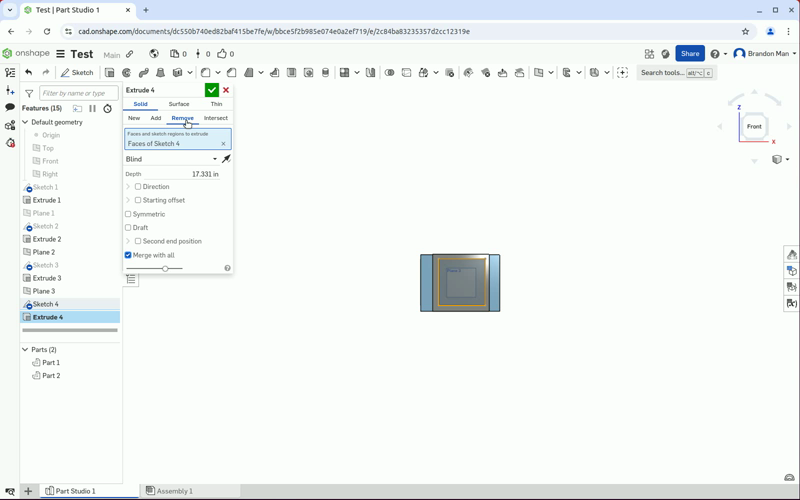
key(enter)
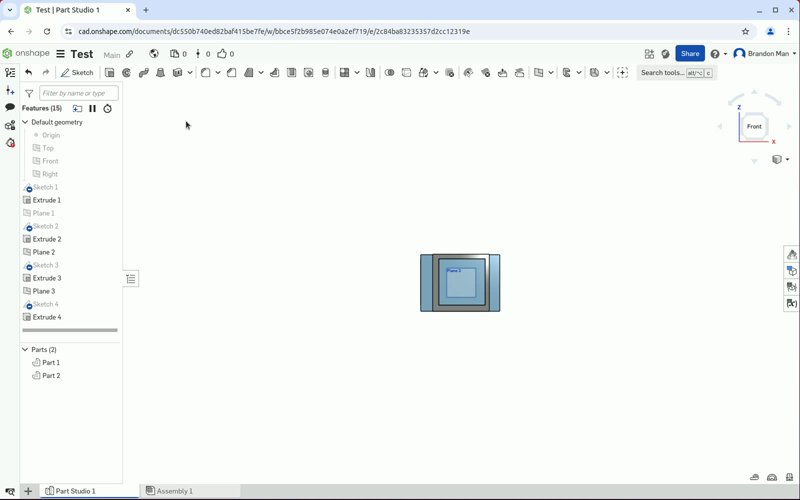
key(shift+h)
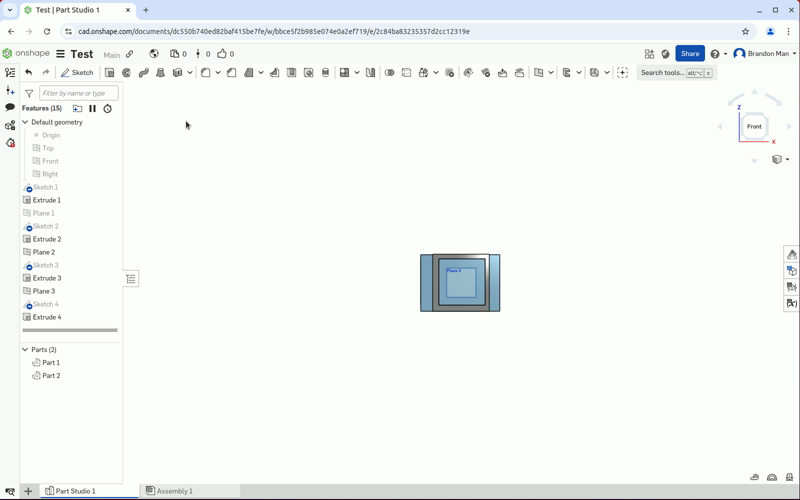
key(shift+h)
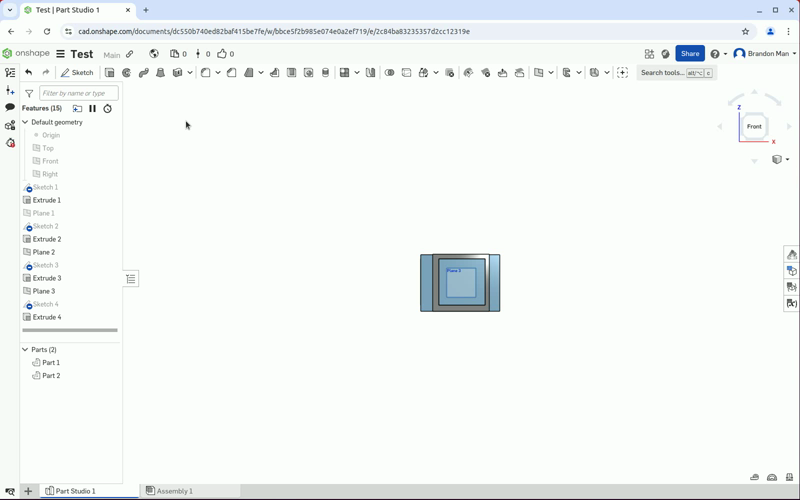
mouse_move(73, 189)
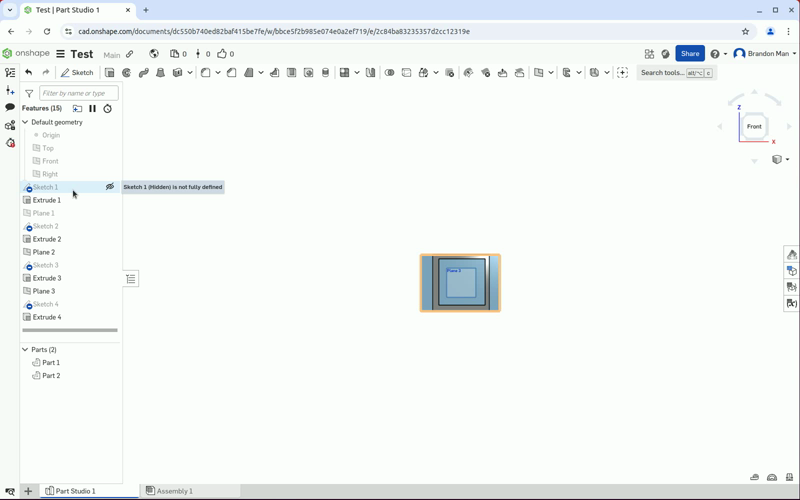
click(73, 189)
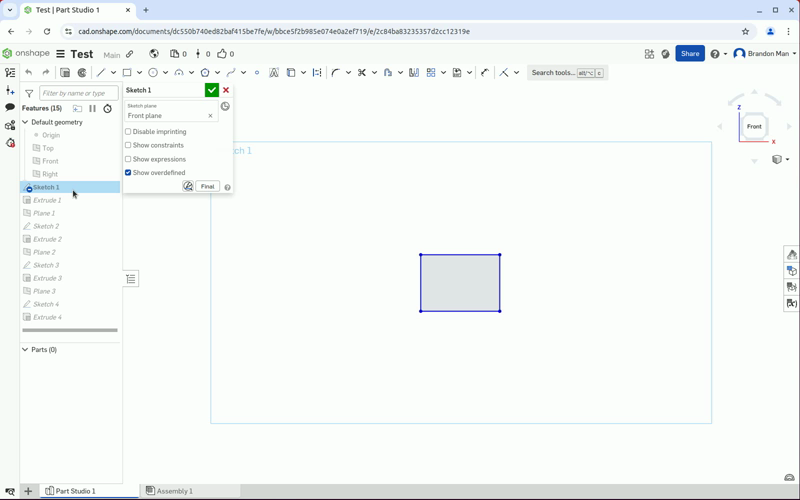
mouse_move(229, 92)
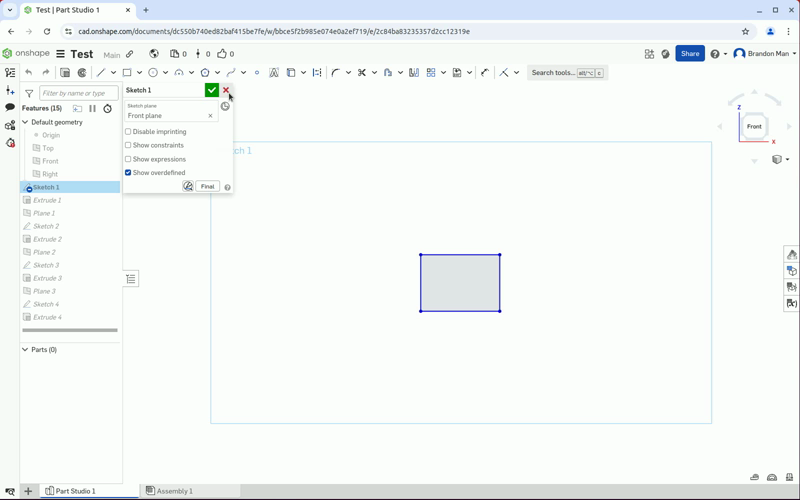
click(229, 92)
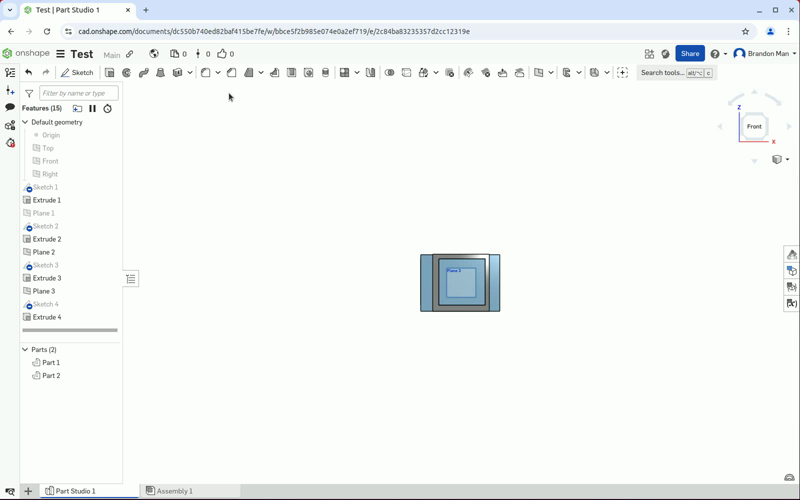
mouse_move(73, 352)
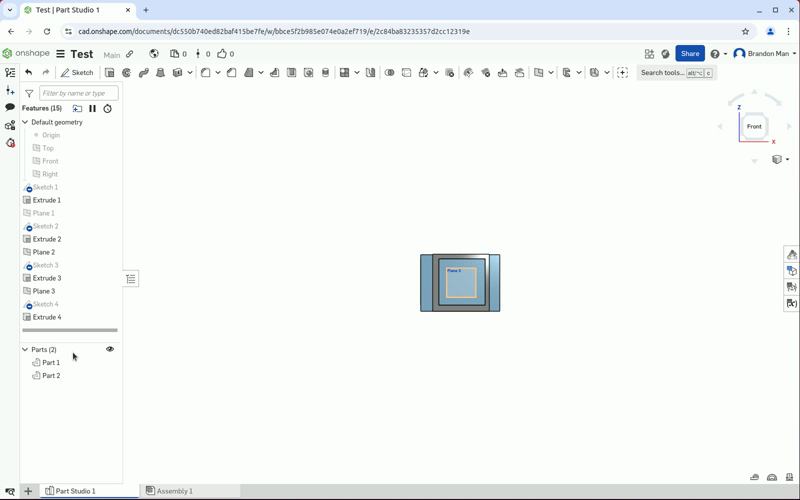
key(y)
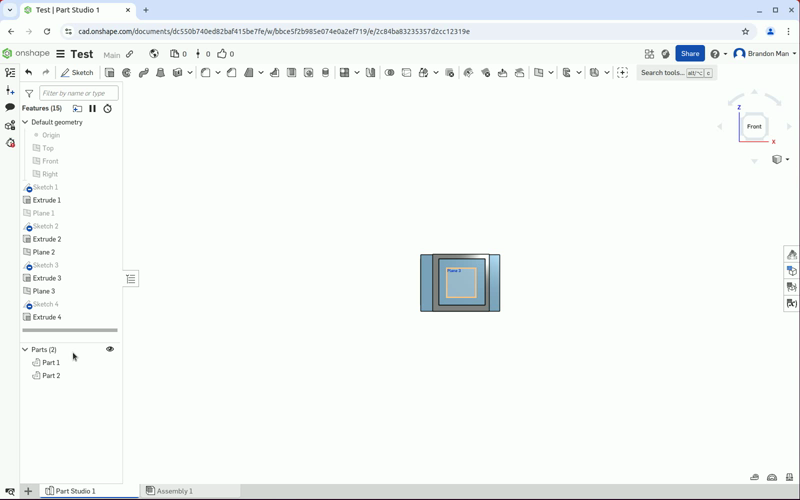
key(shift+p)
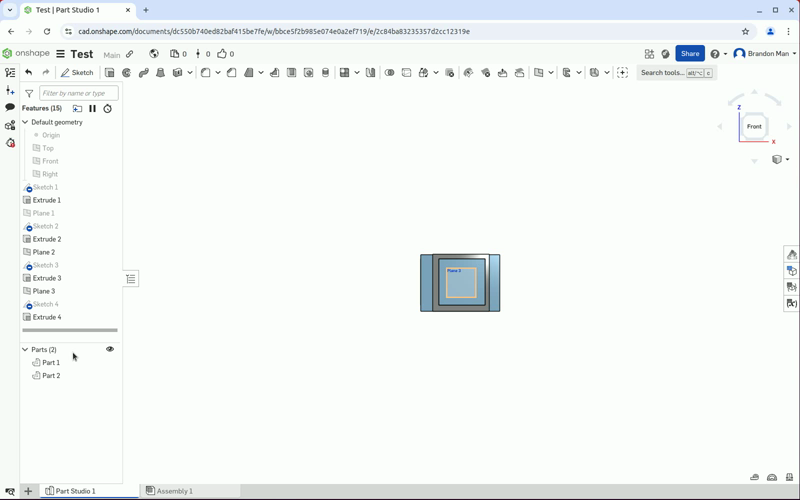
key(space)
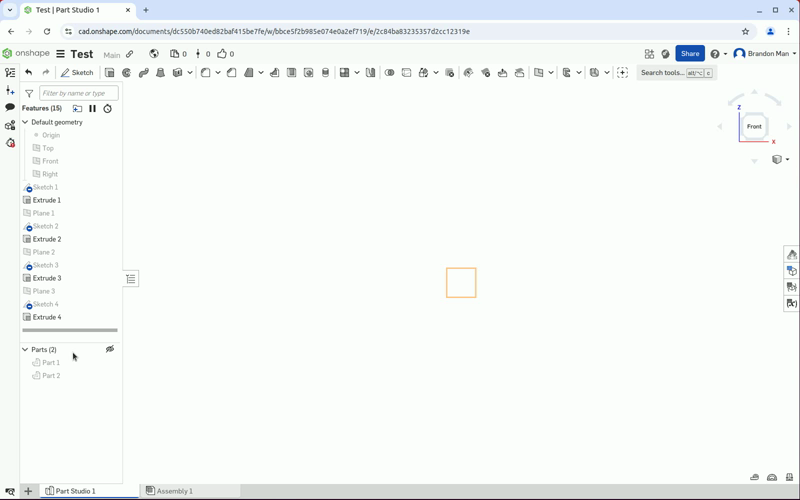
key_down(shift)
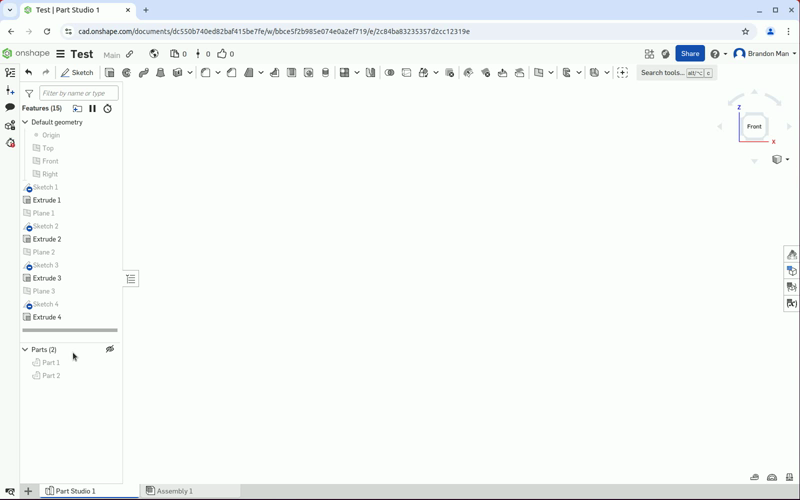
key(left)
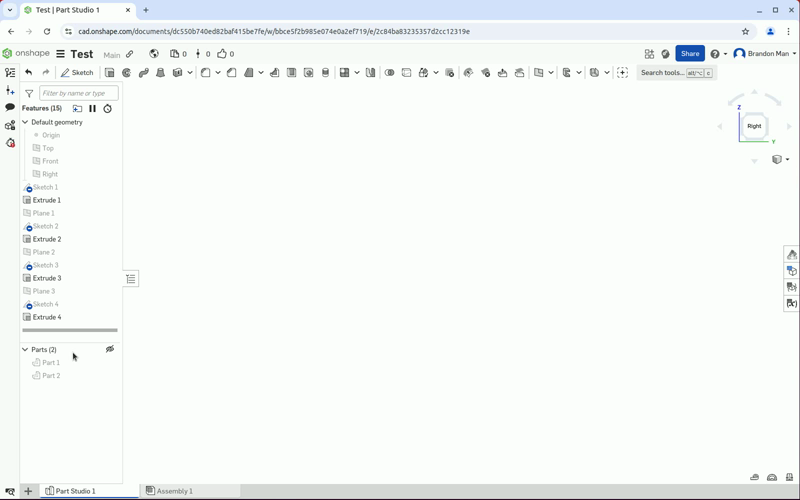
key_up(shift)
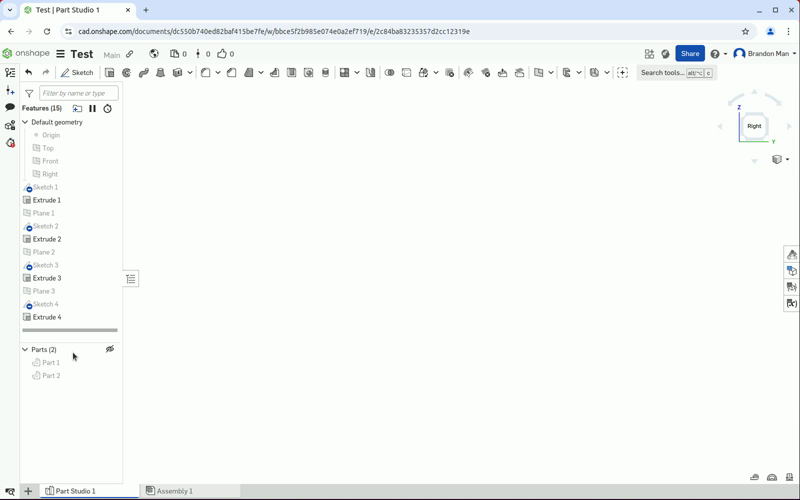
mouse_move(73, 352)
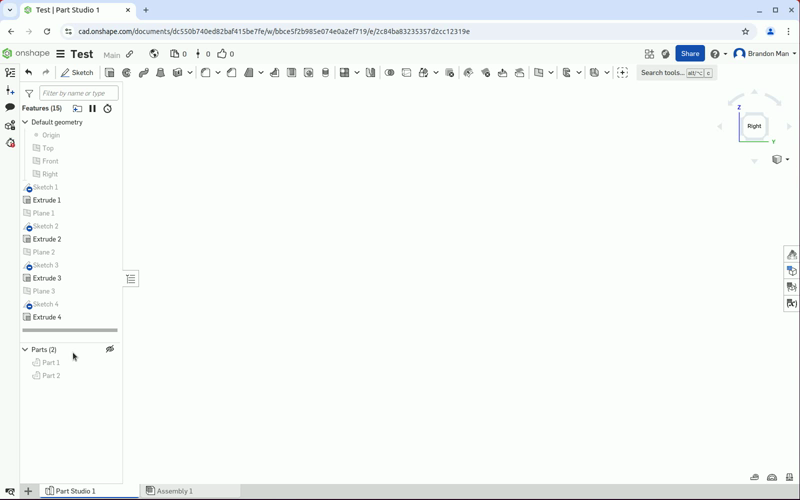
key(shift+y)
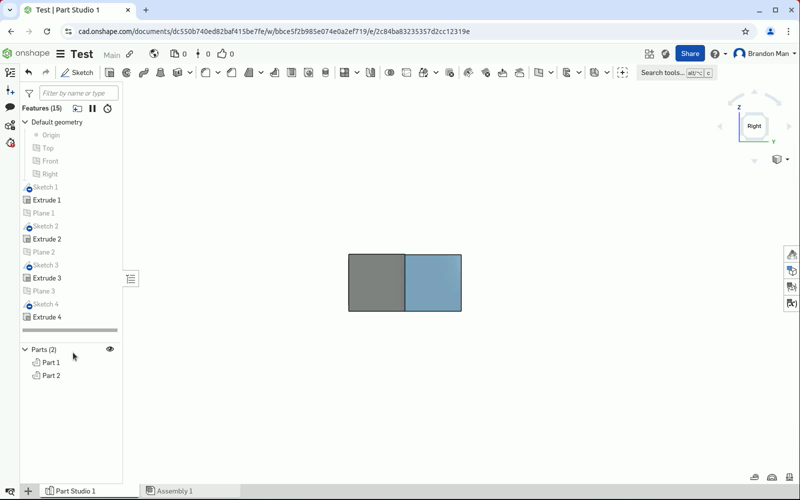
mouse_move(541, 75)
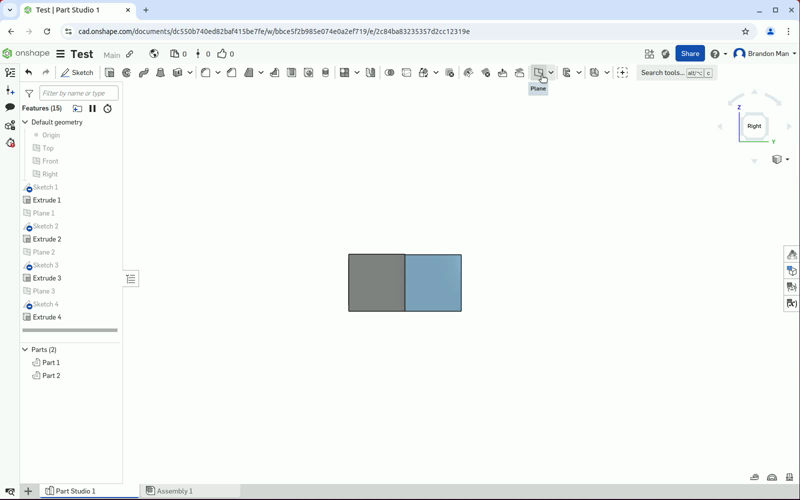
click(541, 75)
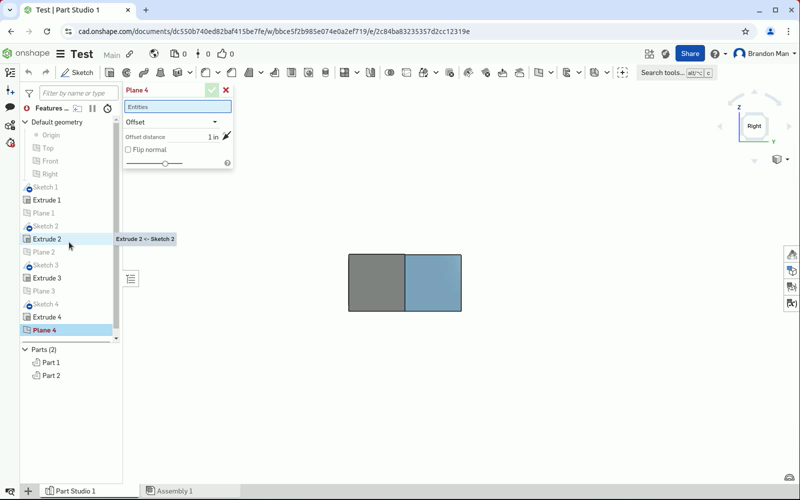
scroll(3)
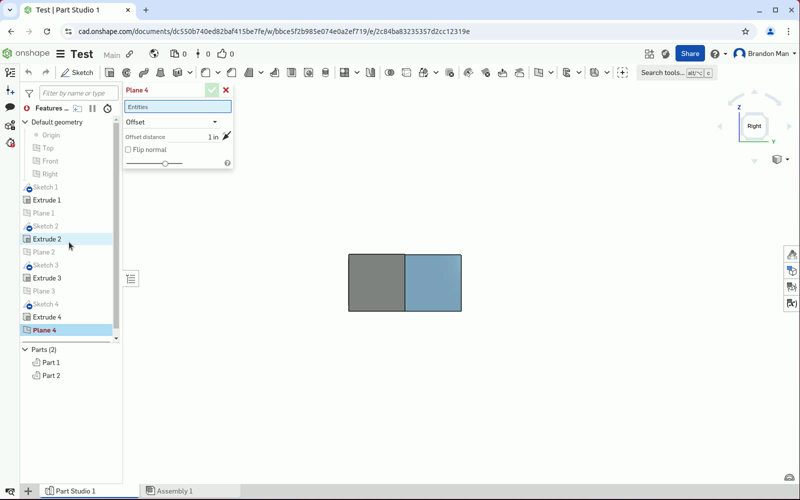
mouse_move(69, 176)
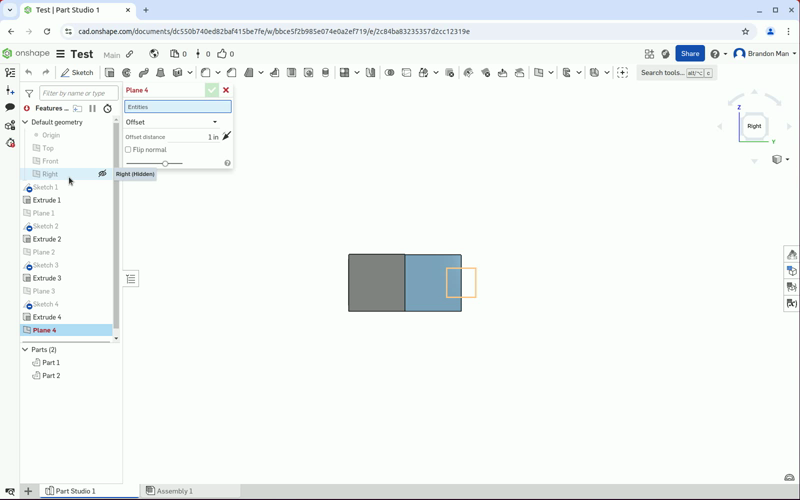
click(69, 176)
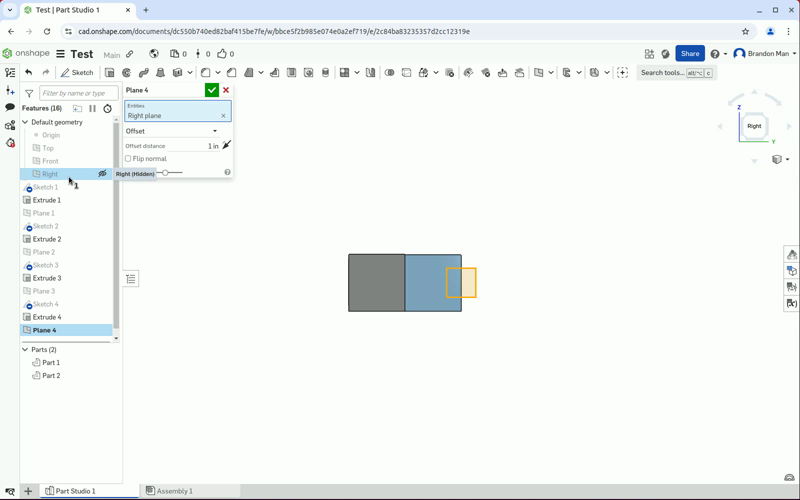
key(tab, 2)
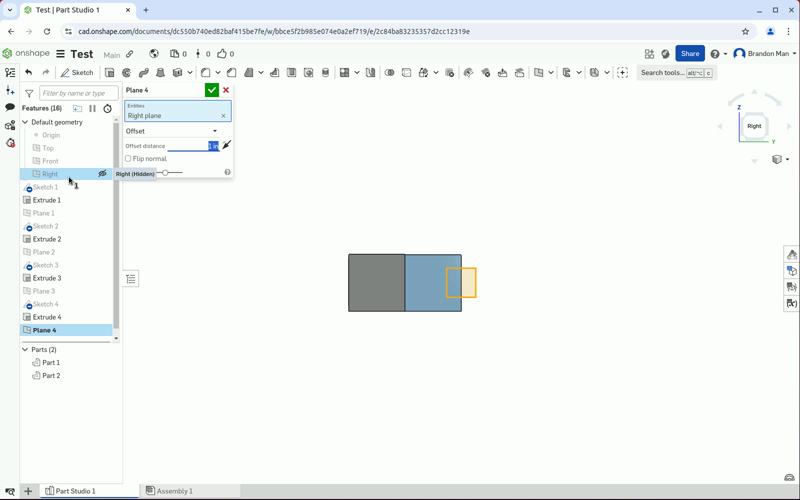
text(5.792)
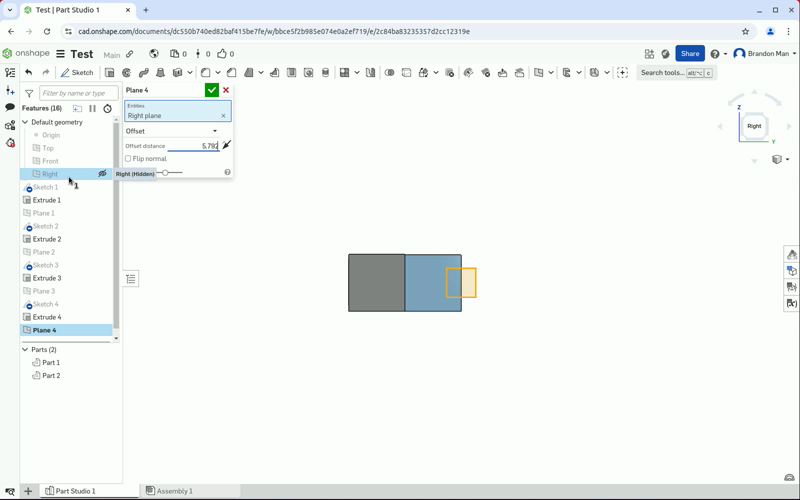
key(enter, 2)
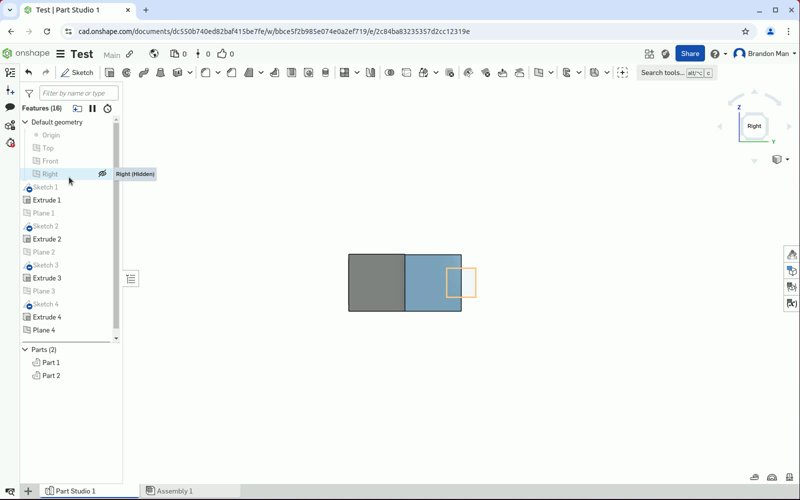
key(shift+s)
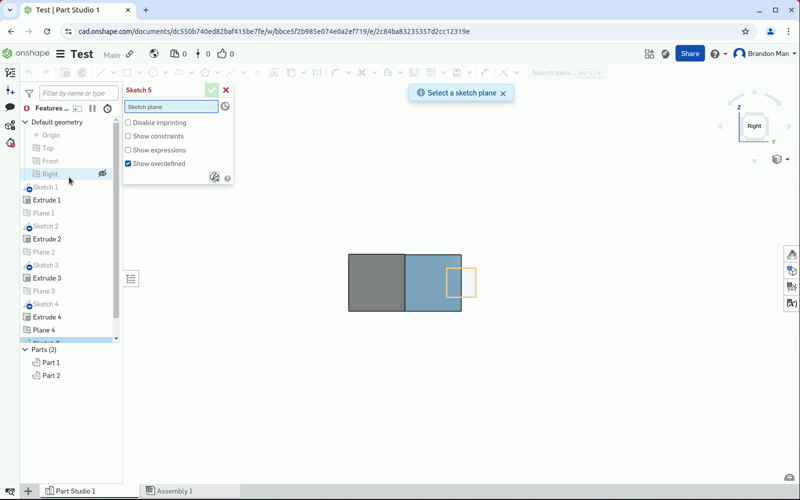
mouse_move(69, 319)
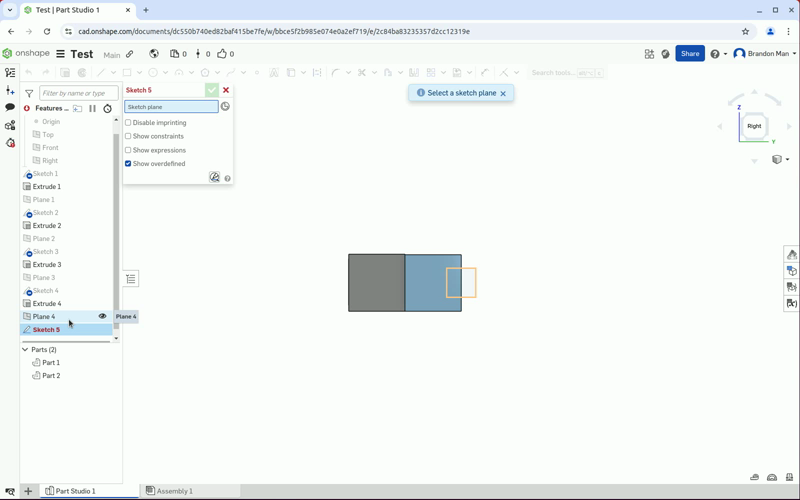
click(69, 319)
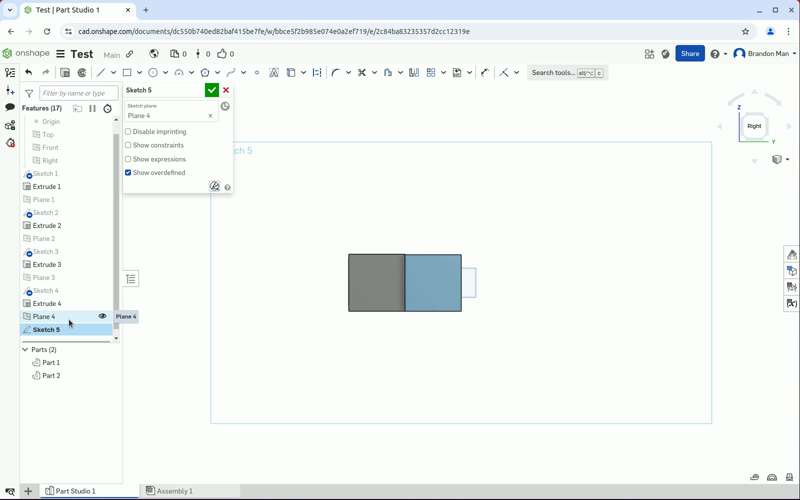
mouse_move(73, 352)
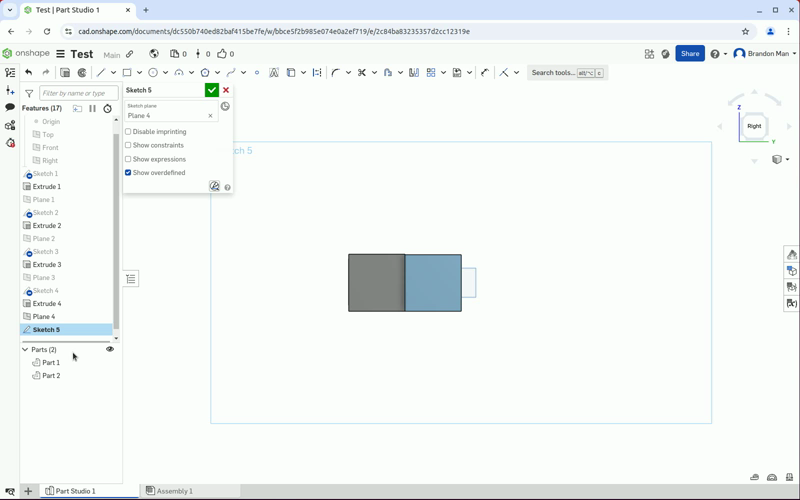
key(y)
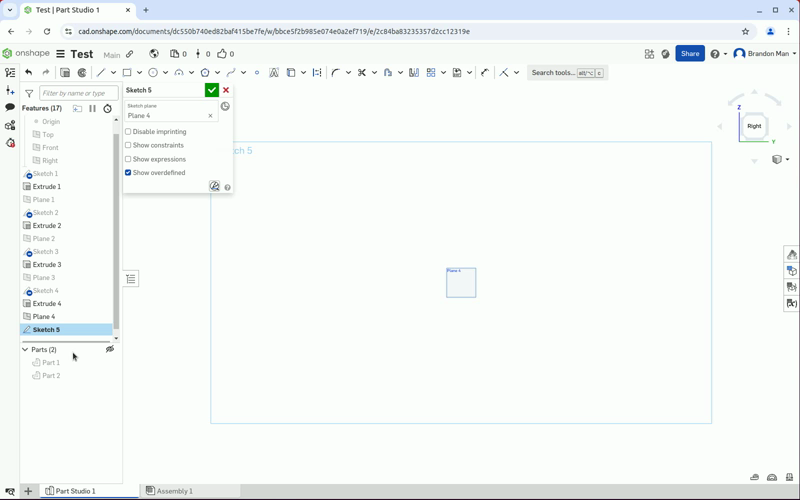
key(c)
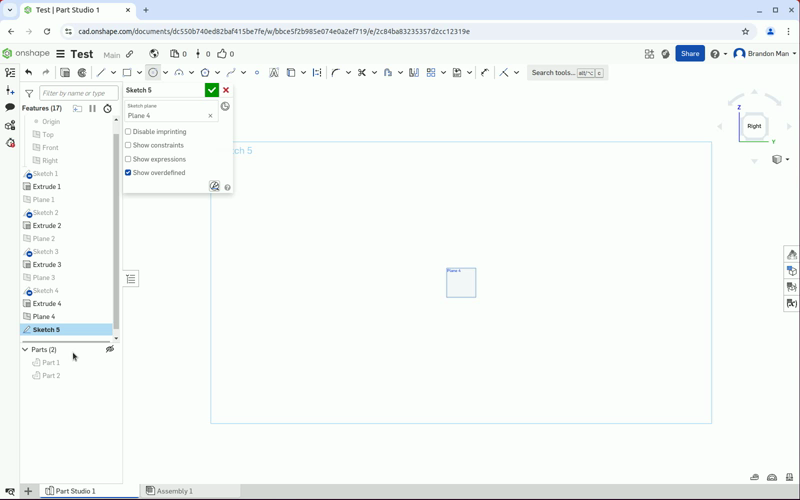
key_down(shift)
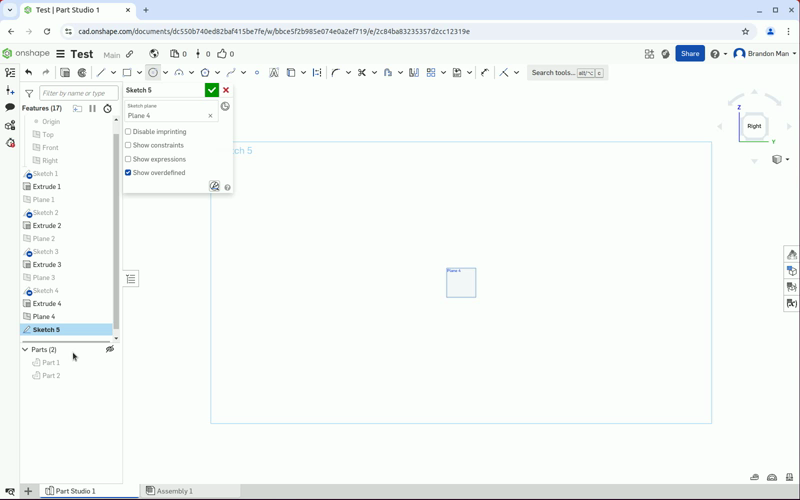
mouse_move(376, 282)
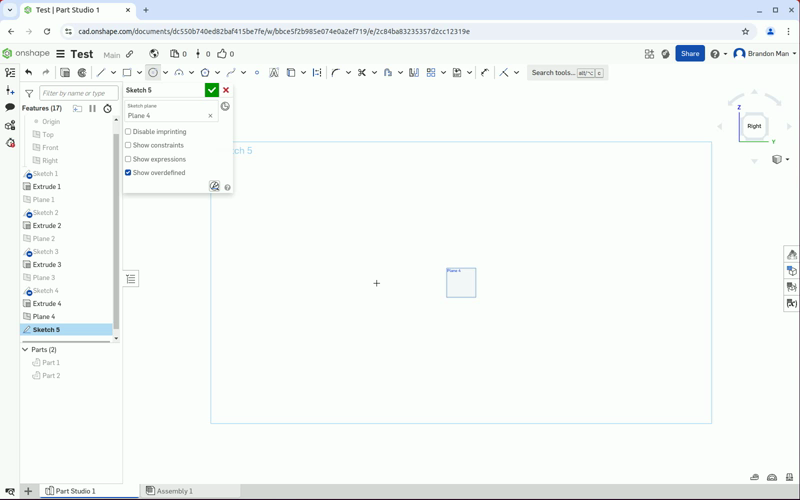
click(376, 282)
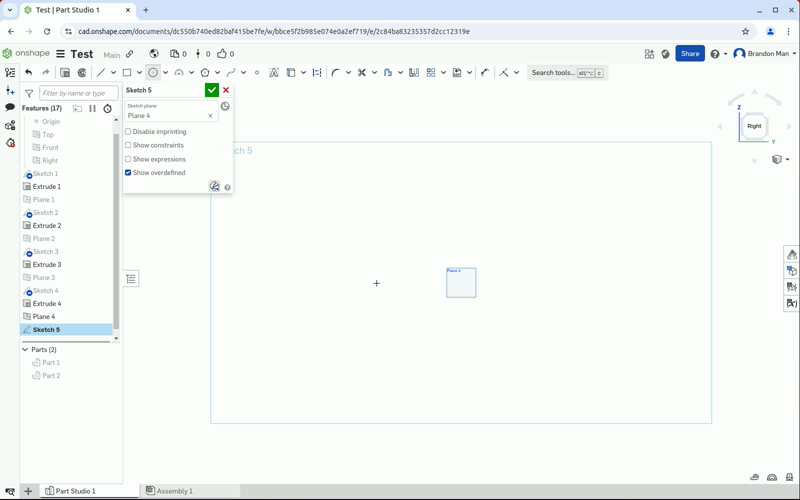
key_up(shift)
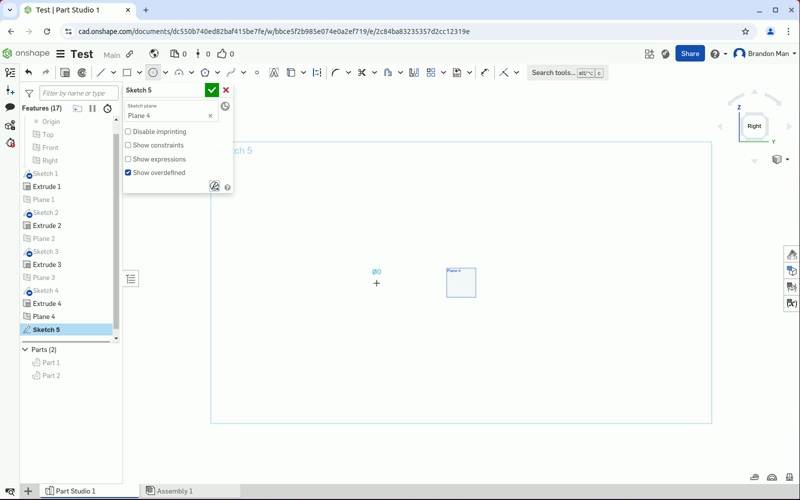
mouse_move(383, 282)
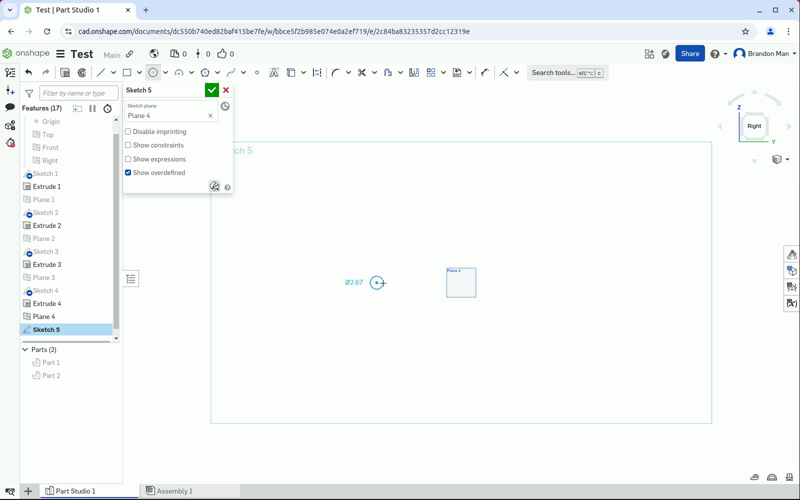
click(383, 282)
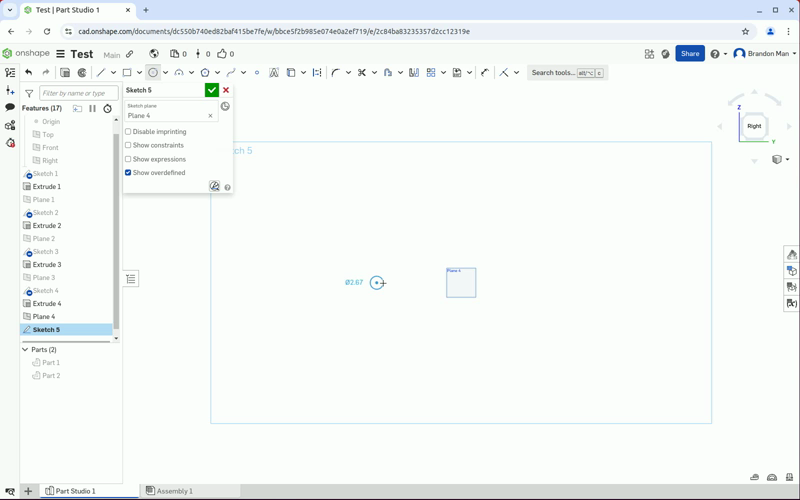
key(esc)
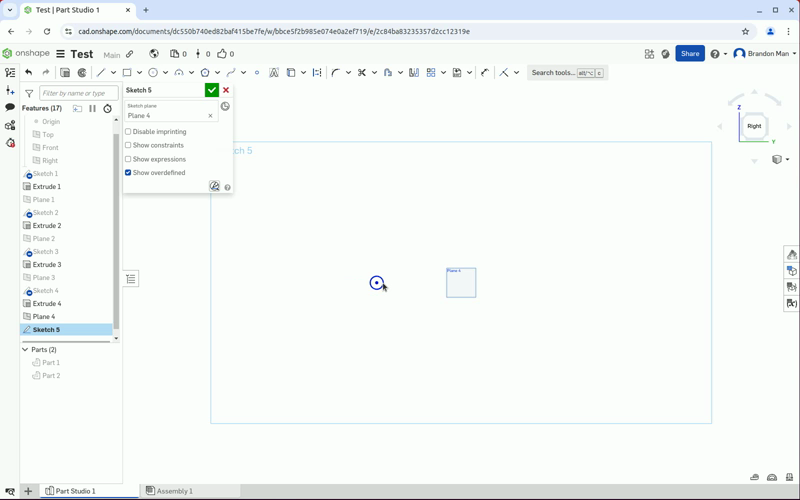
mouse_move(372, 278)
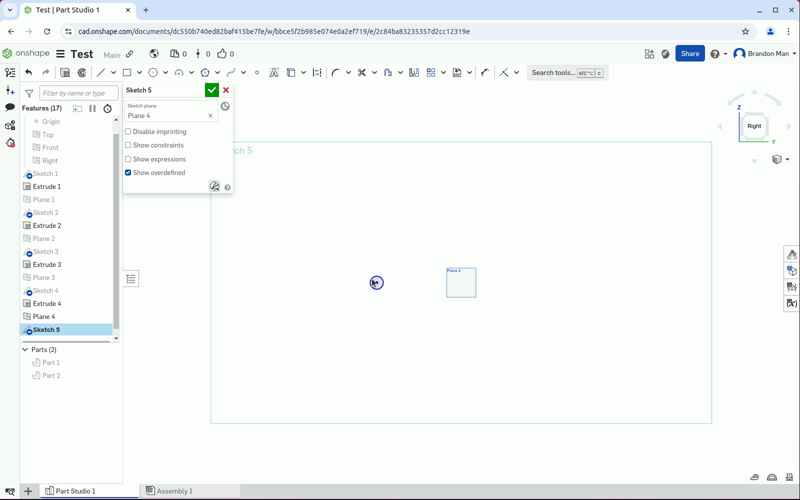
scroll(6)
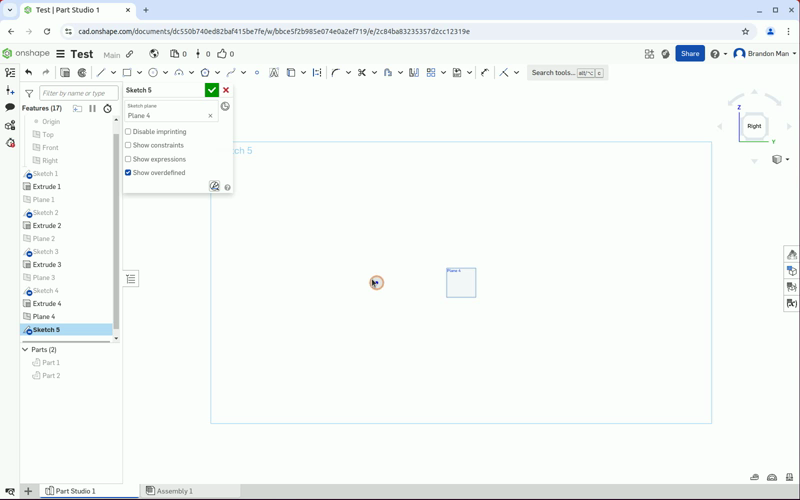
scroll(6)
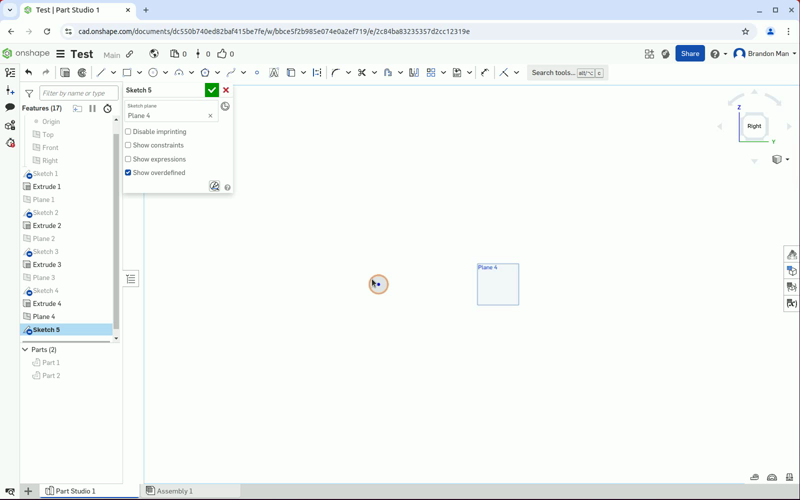
scroll(6)
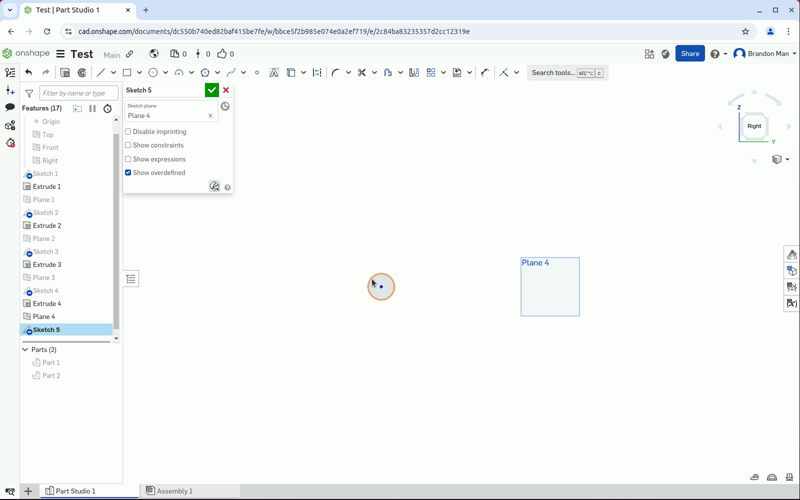
scroll(6)
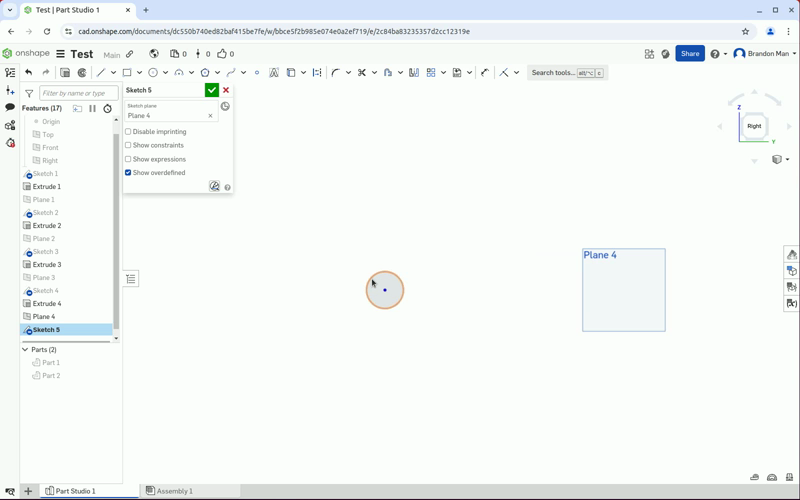
scroll(6)
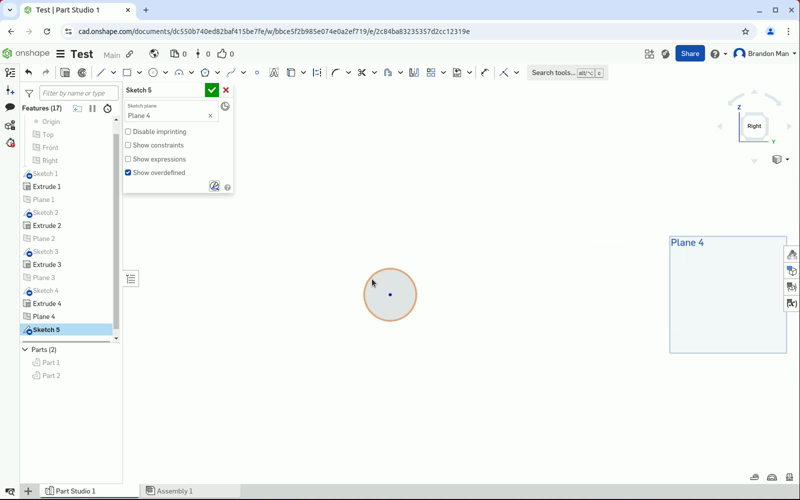
scroll(6)
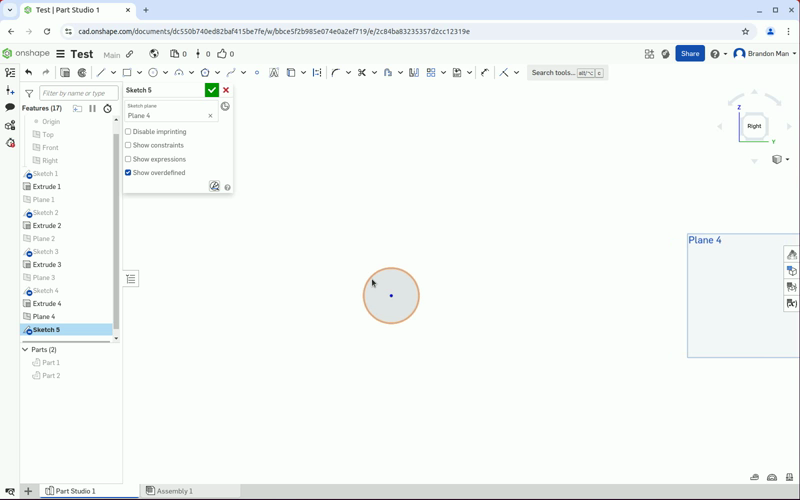
scroll(6)
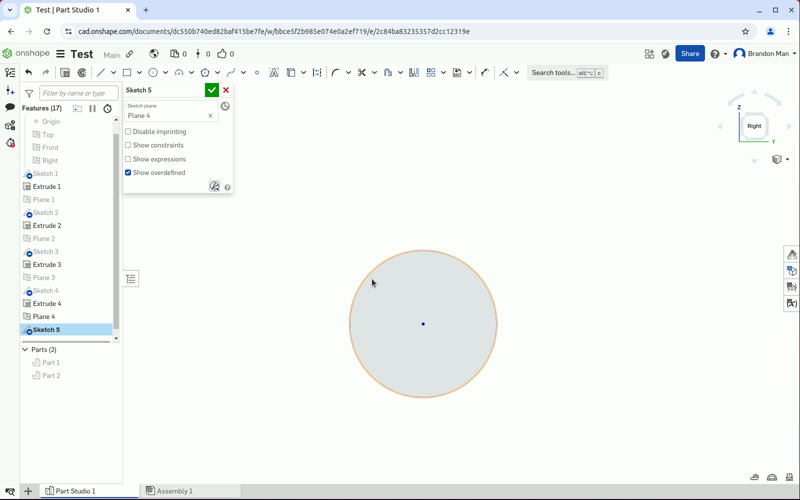
click(372, 278)
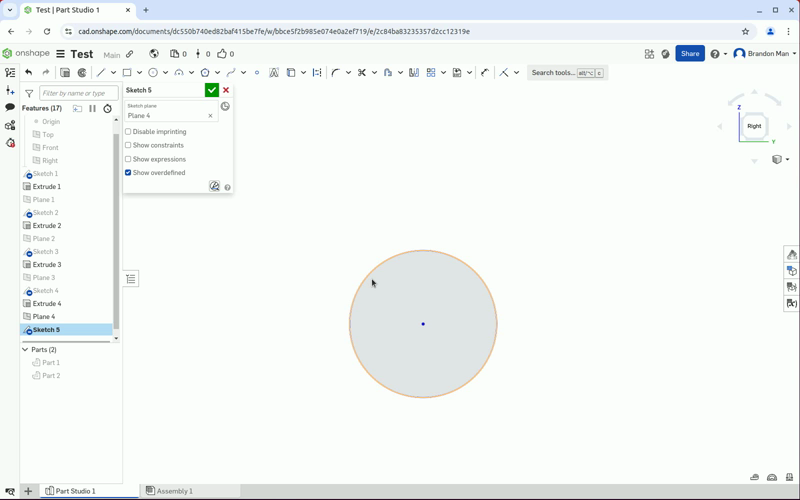
scroll(-6)
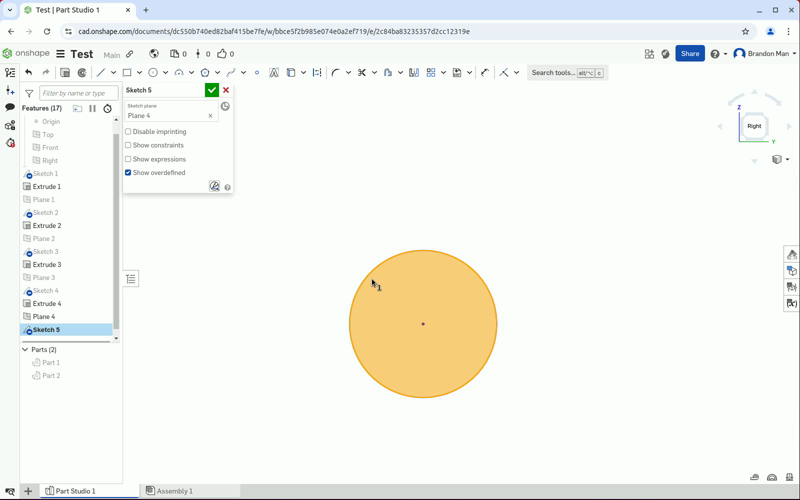
scroll(-6)
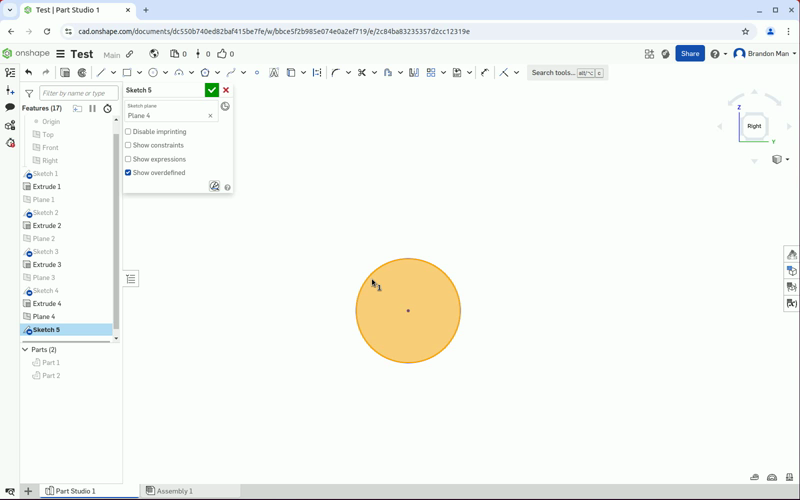
scroll(-6)
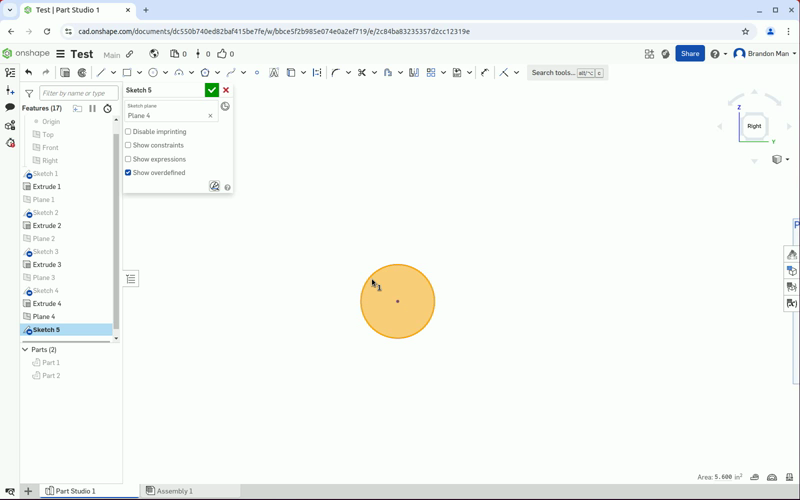
scroll(-6)
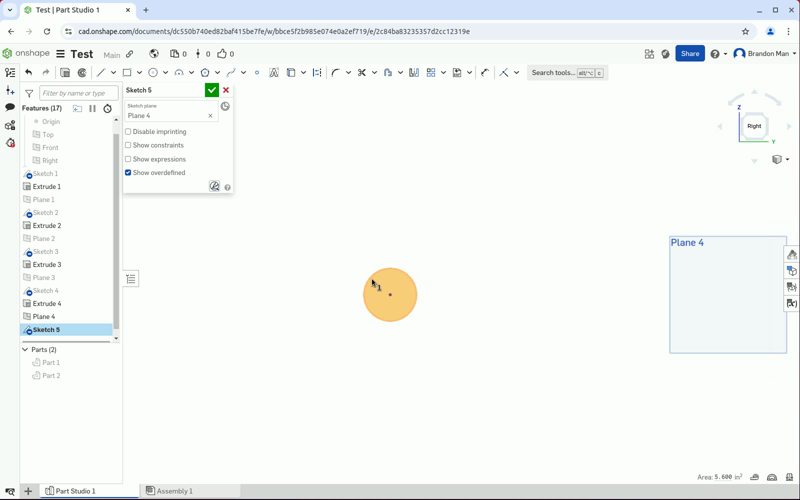
scroll(-6)
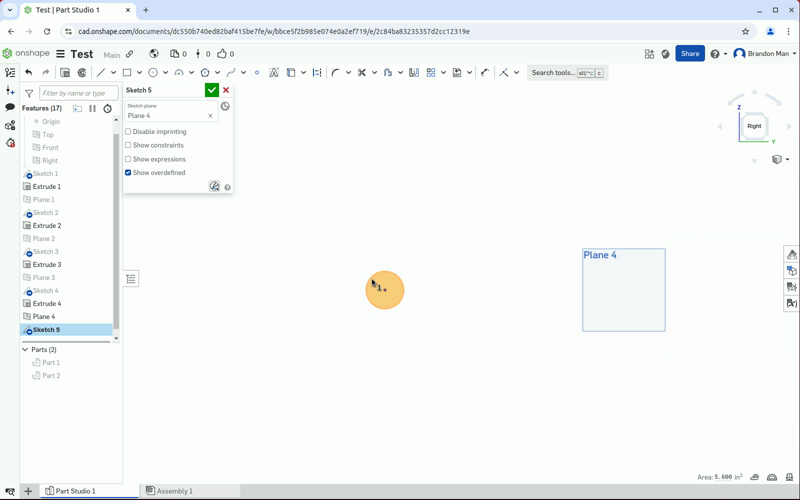
scroll(-6)
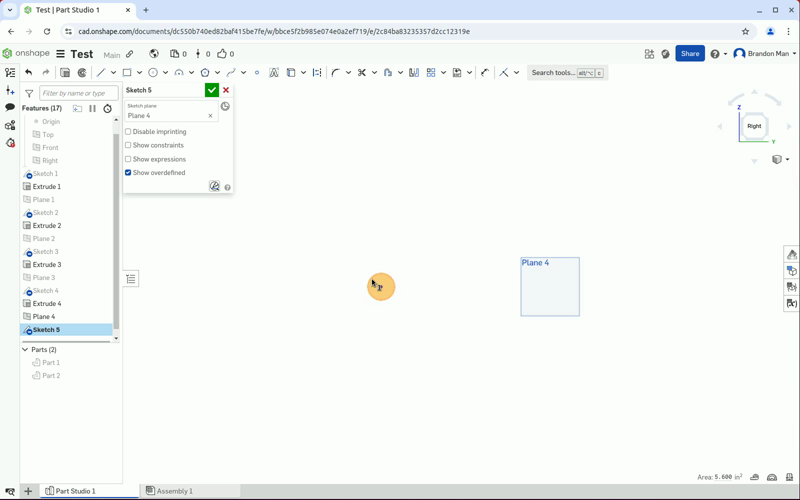
scroll(-6)
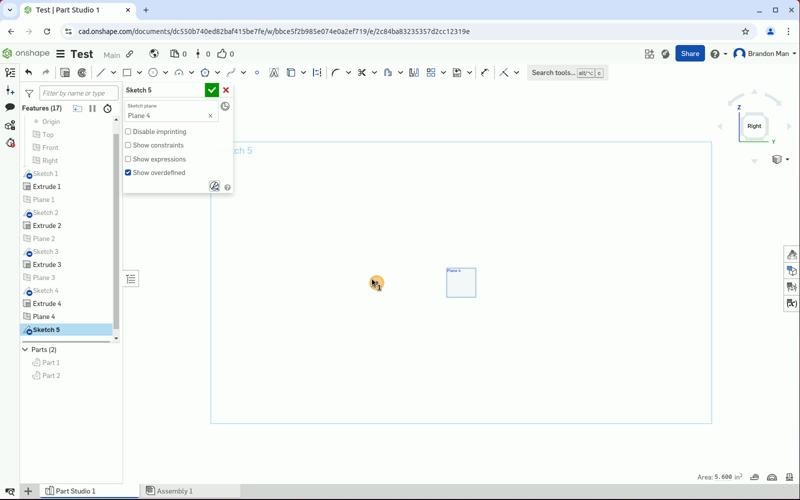
mouse_move(73, 352)
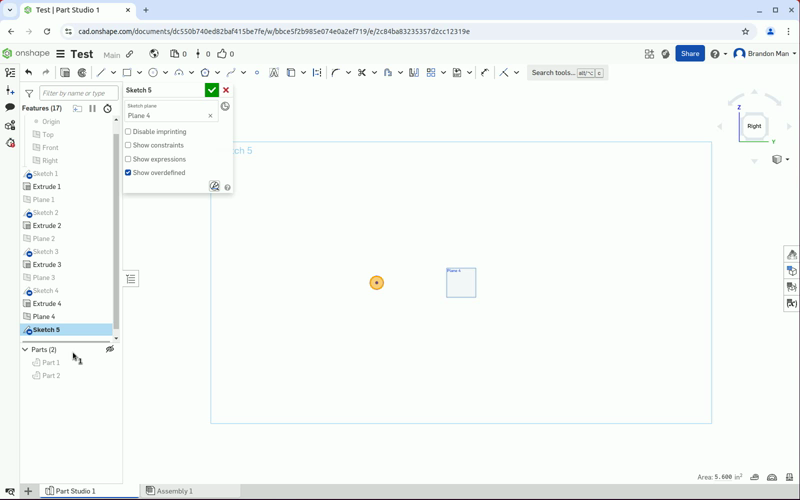
key(shift+y)
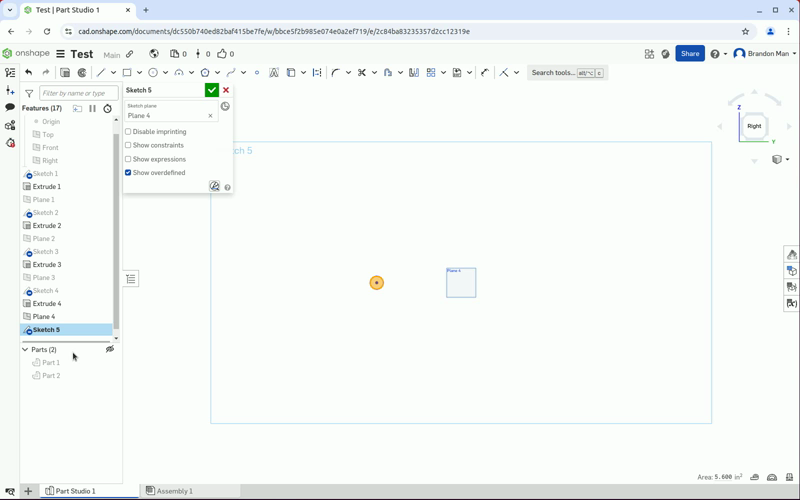
key(shift+e)
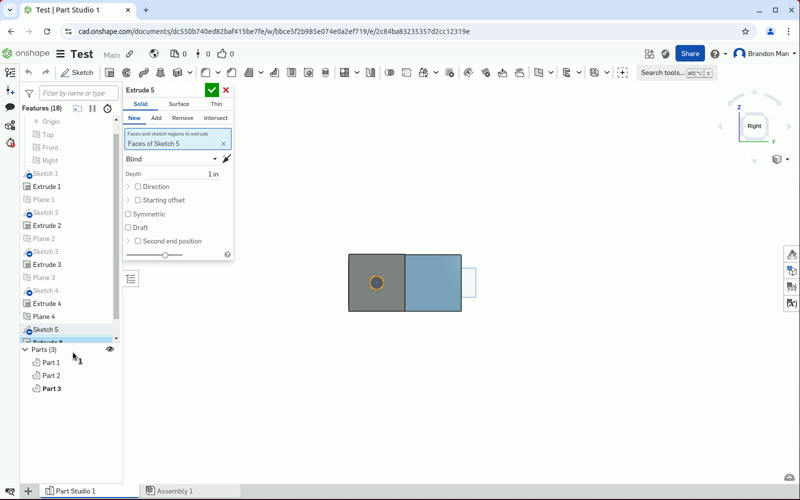
mouse_move(143, 106)
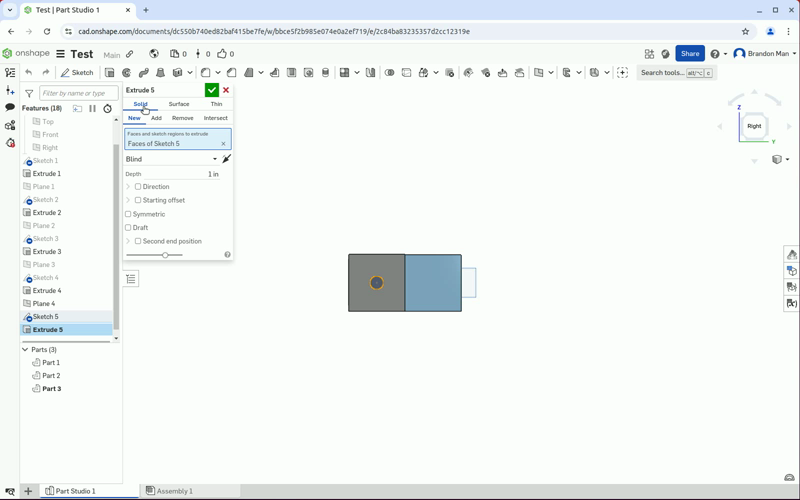
click(143, 106)
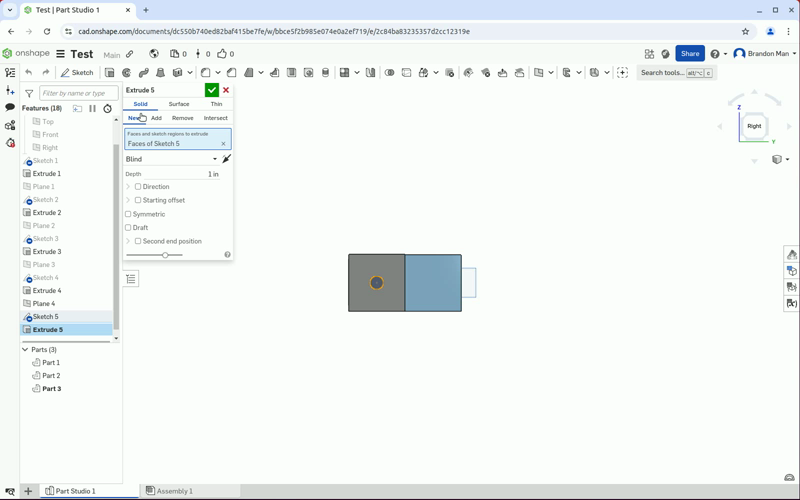
mouse_move(137, 120)
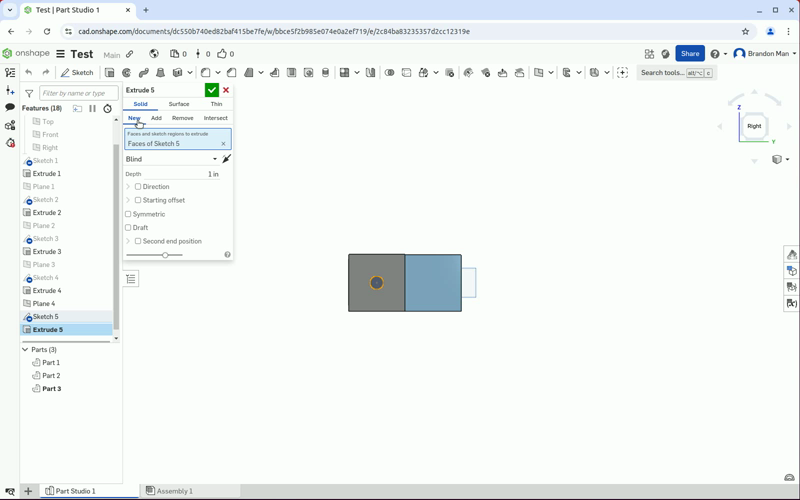
click(137, 120)
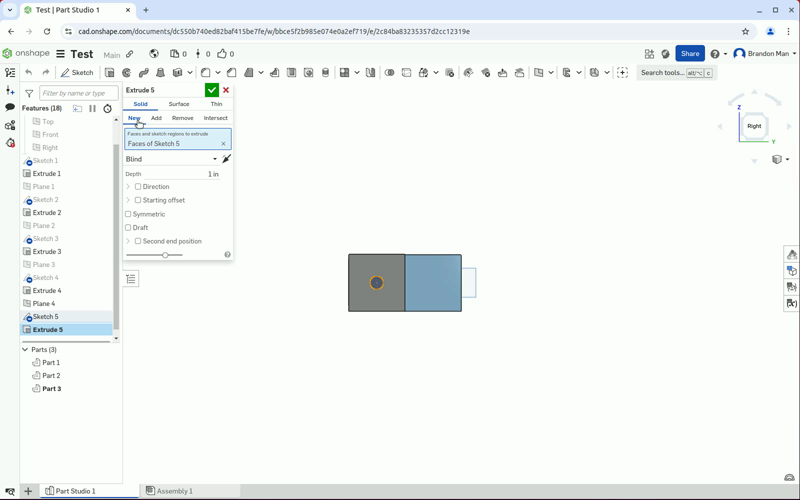
key(tab, 4)
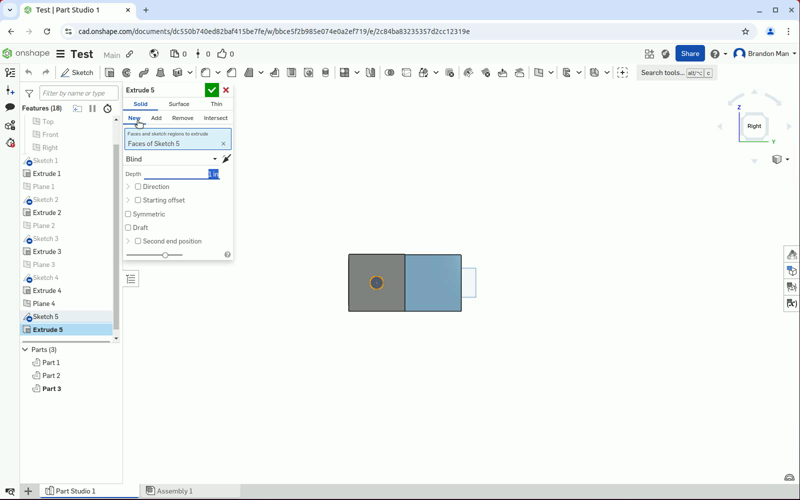
text(0.963)
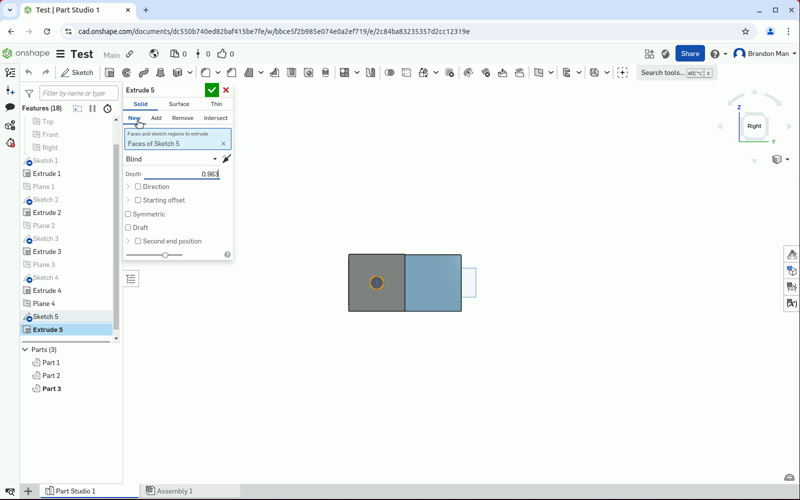
key(enter)
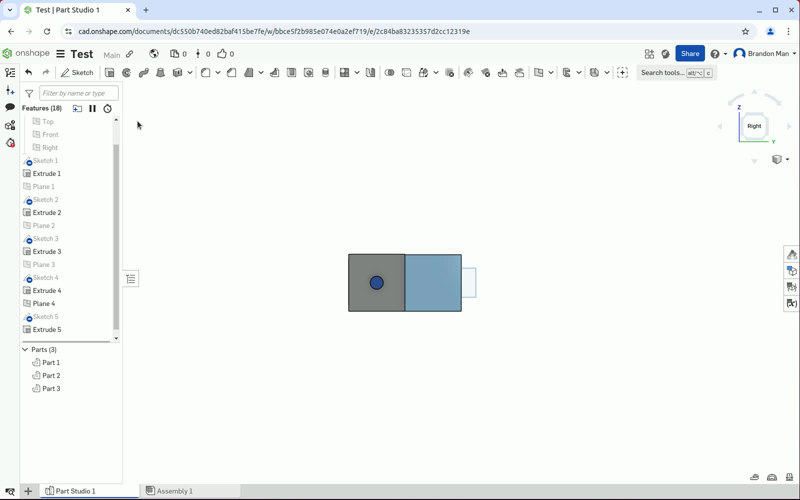
key(shift+h)
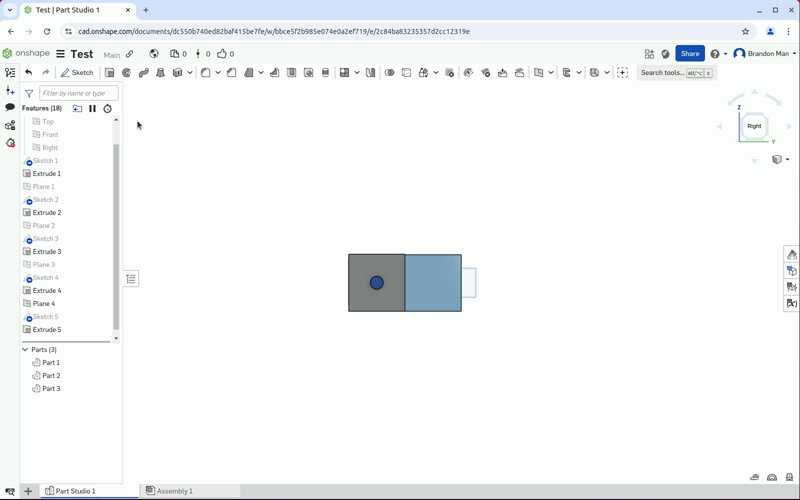
key(shift+h)
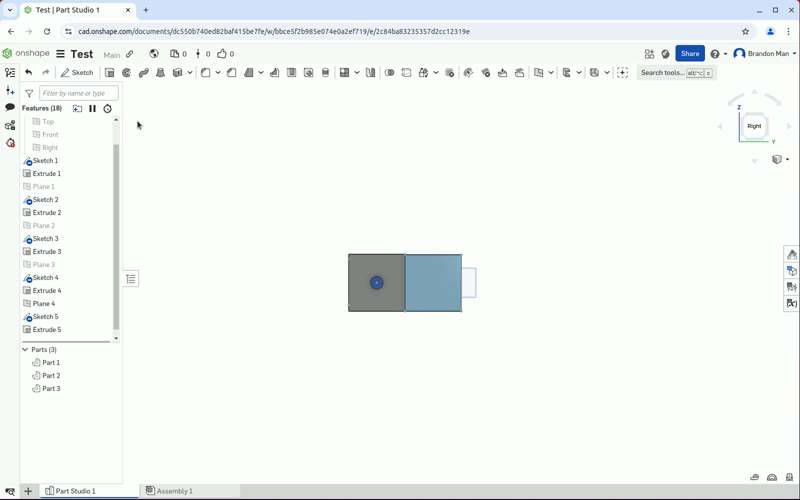
key(shift+7)
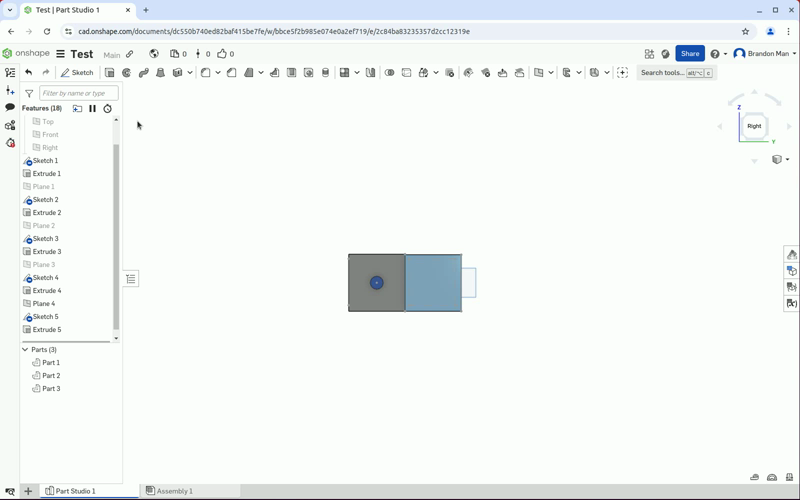
key(right, 2)
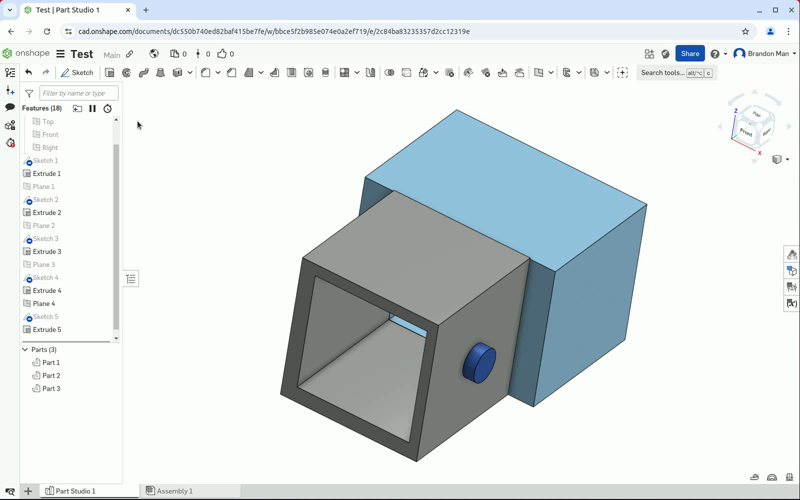
key(down, 2)
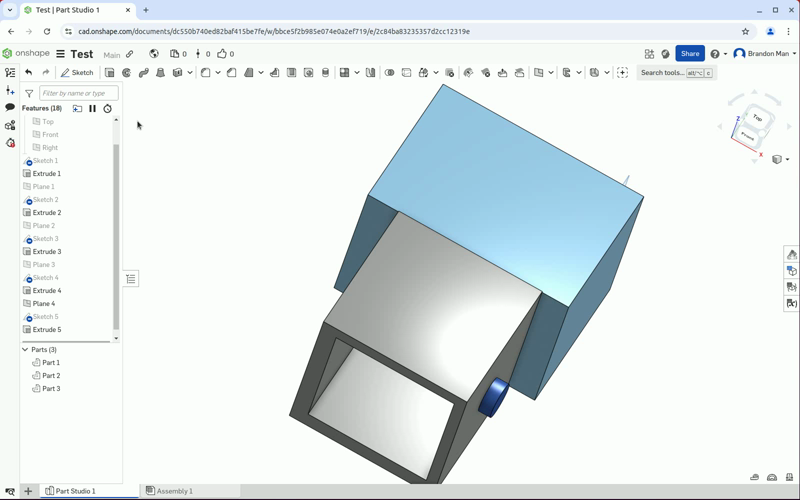
key(up, 2)
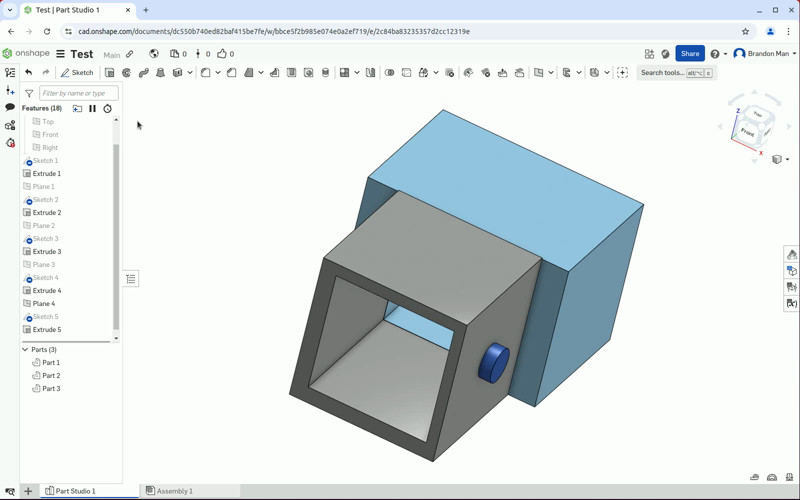
key(left, 2)
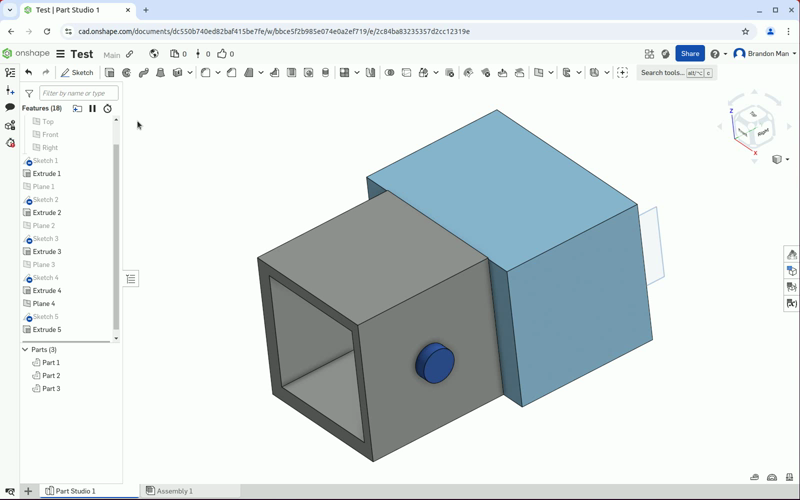
mouse_move(69, 163)
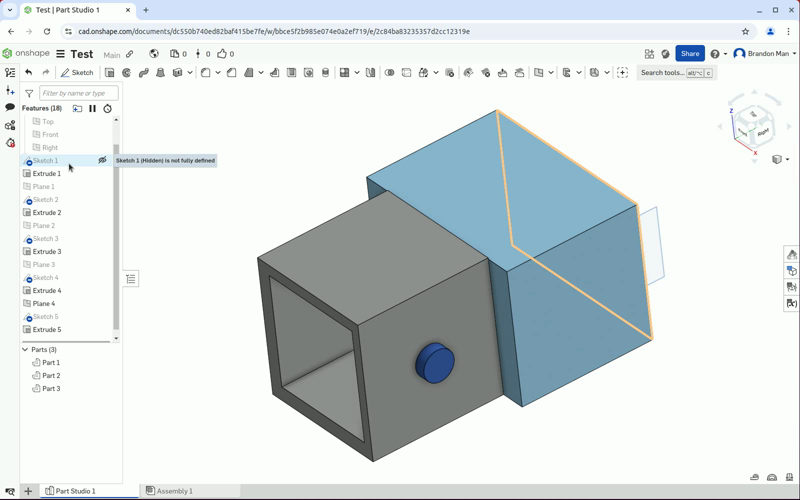
click(69, 163)